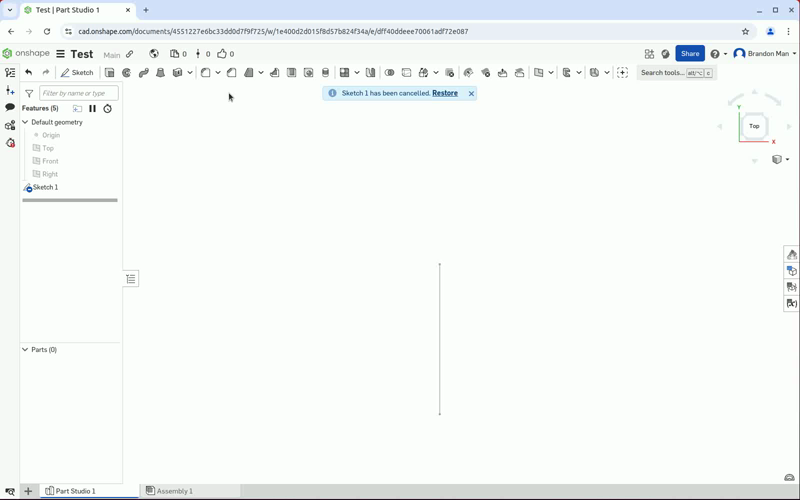
key(shift+h)
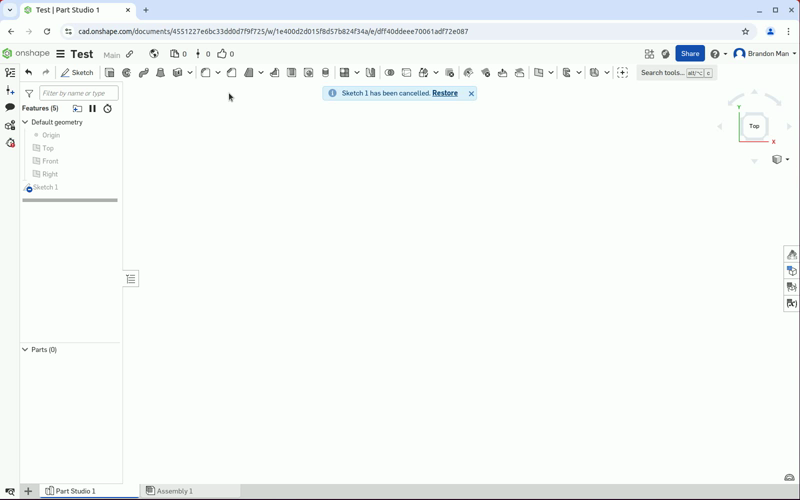
mouse_move(73, 352)
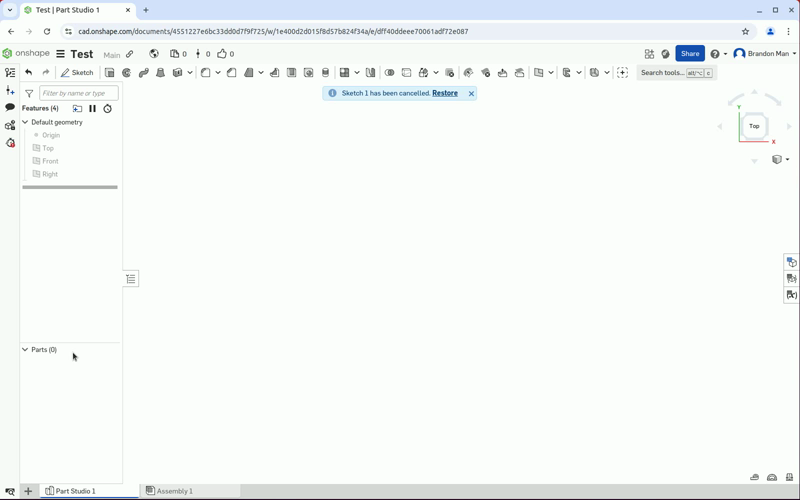
key(y)
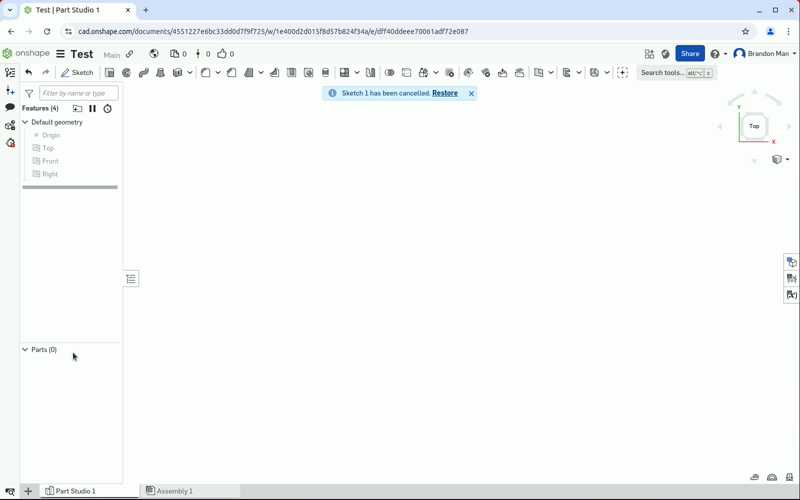
key(shift+p)
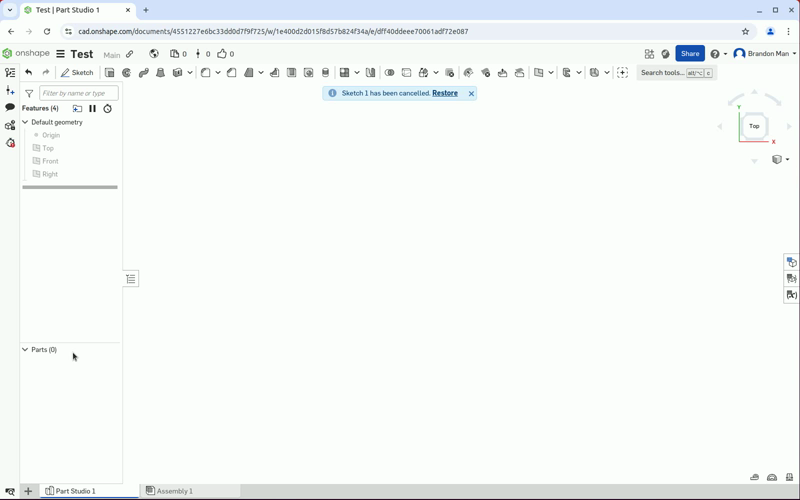
key(space)
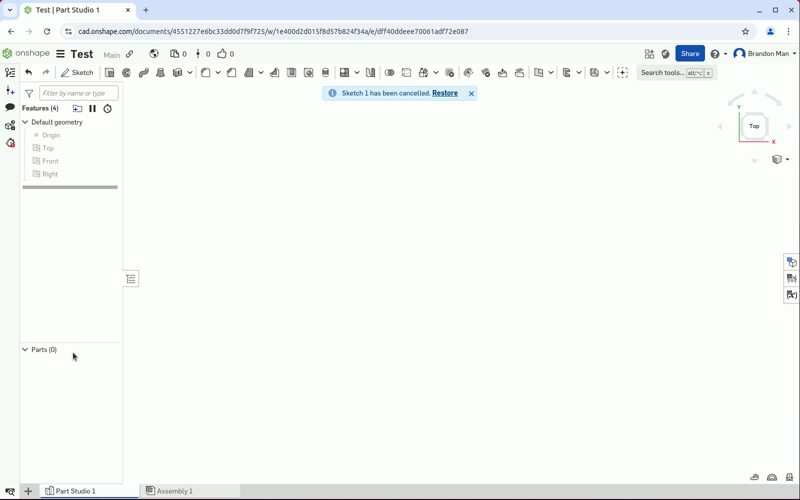
key_down(shift)
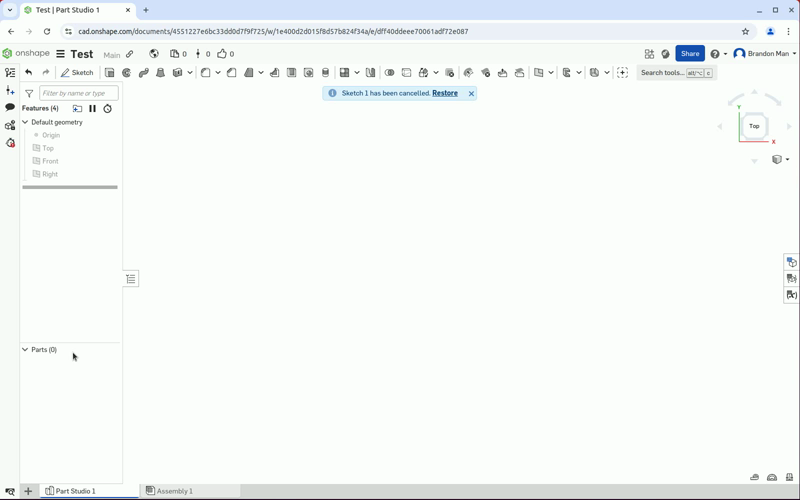
key(up)
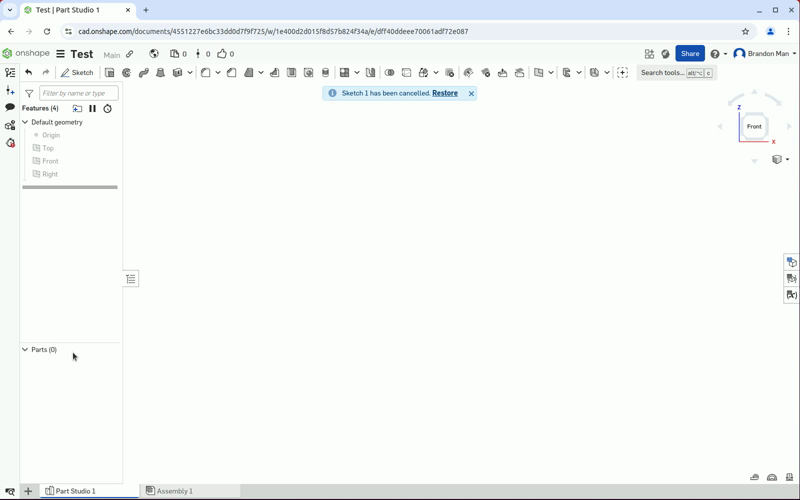
key_up(shift)
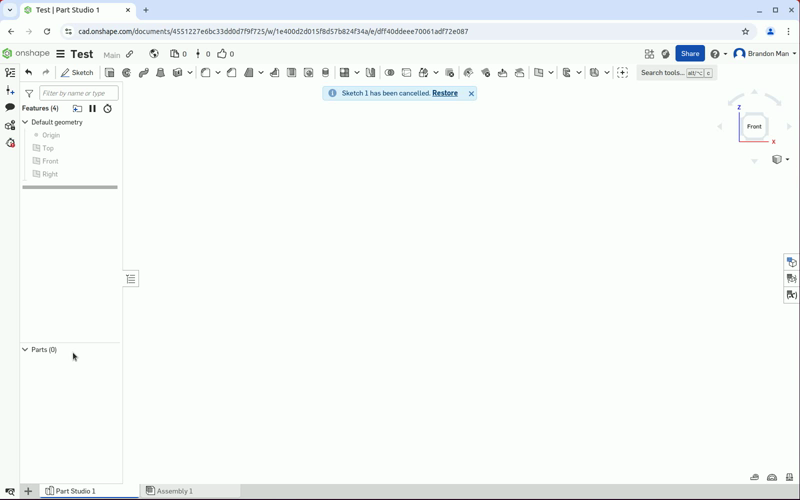
key(space)
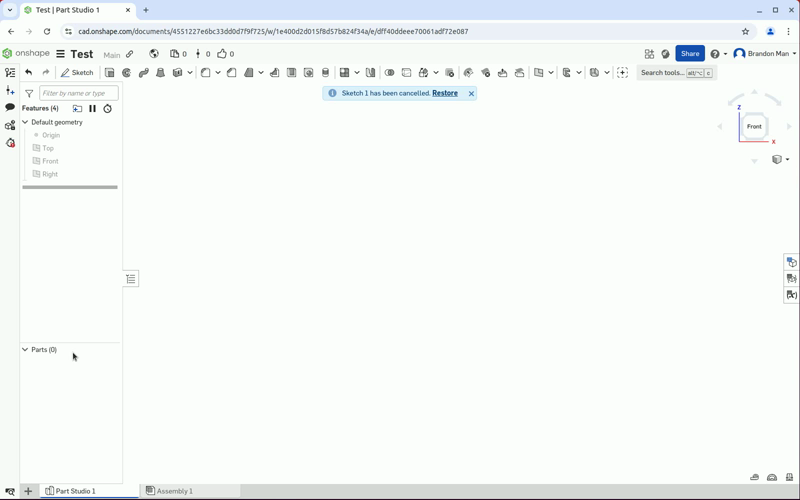
key_down(shift)
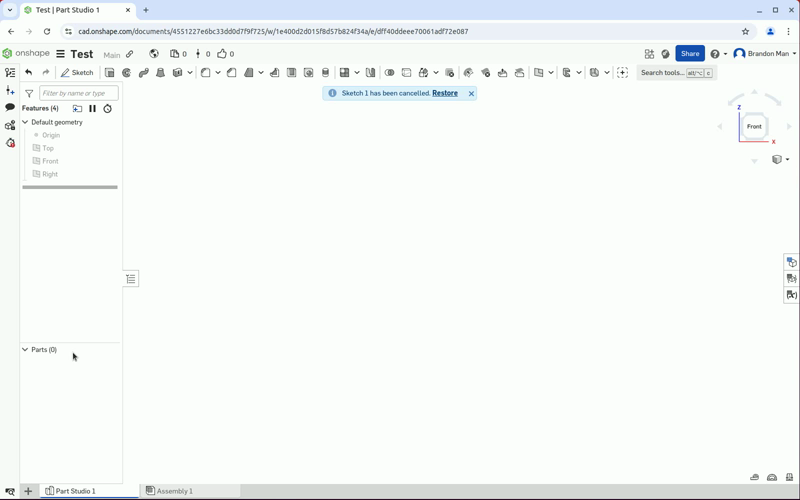
key(left)
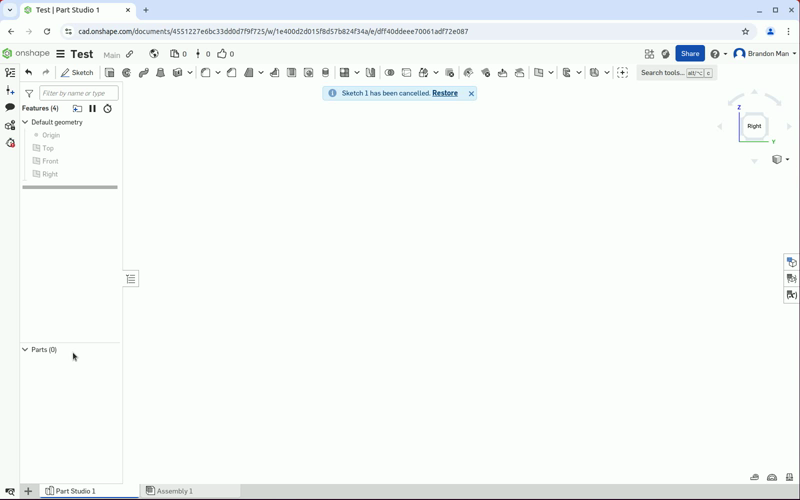
key_up(shift)
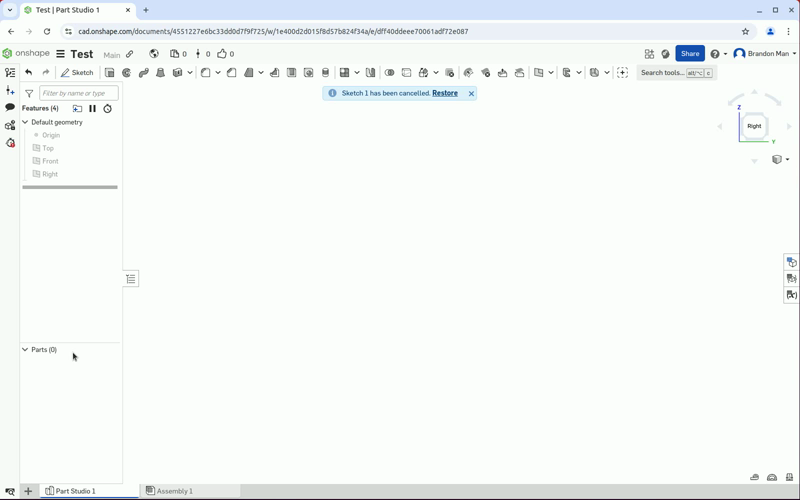
mouse_move(73, 352)
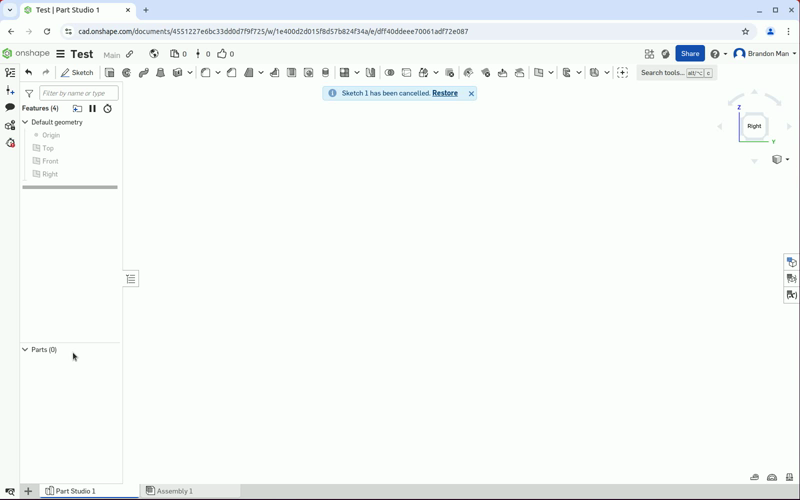
key(shift+y)
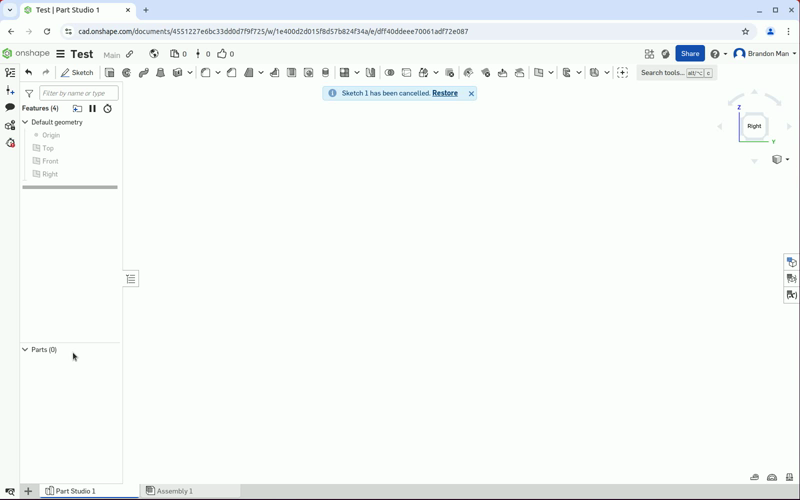
key(shift+s)
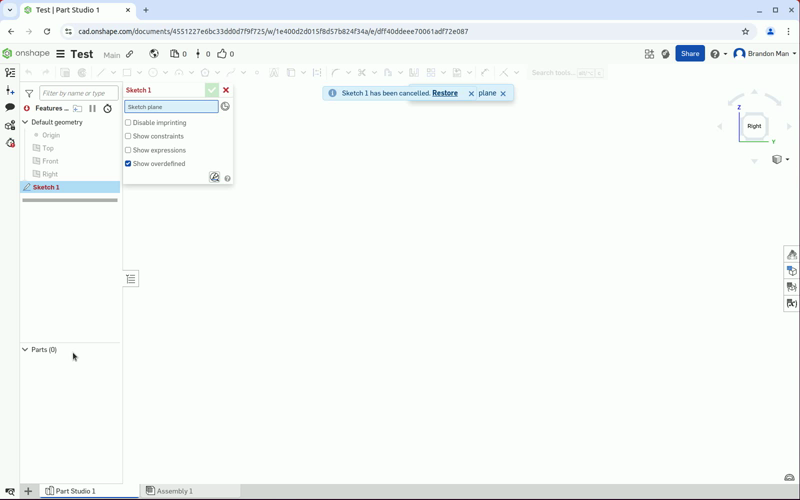
mouse_move(73, 176)
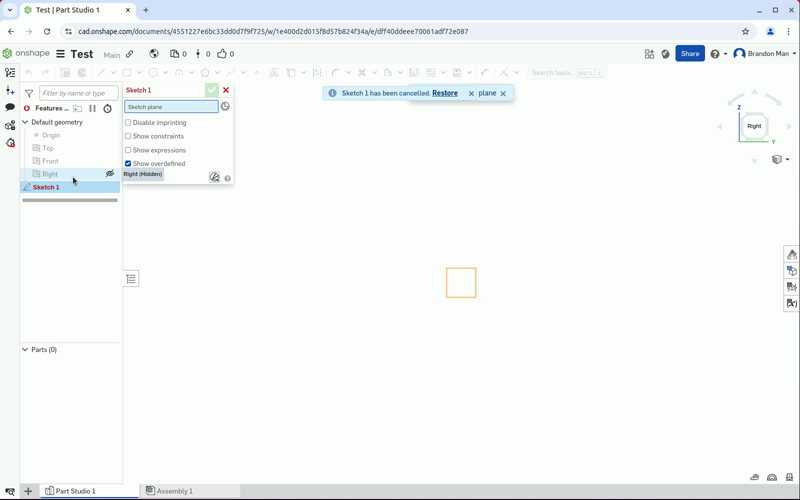
click(73, 176)
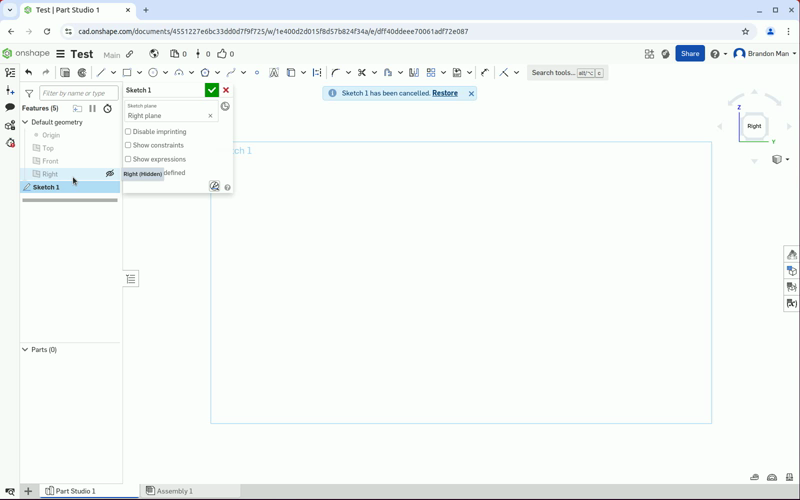
mouse_move(73, 352)
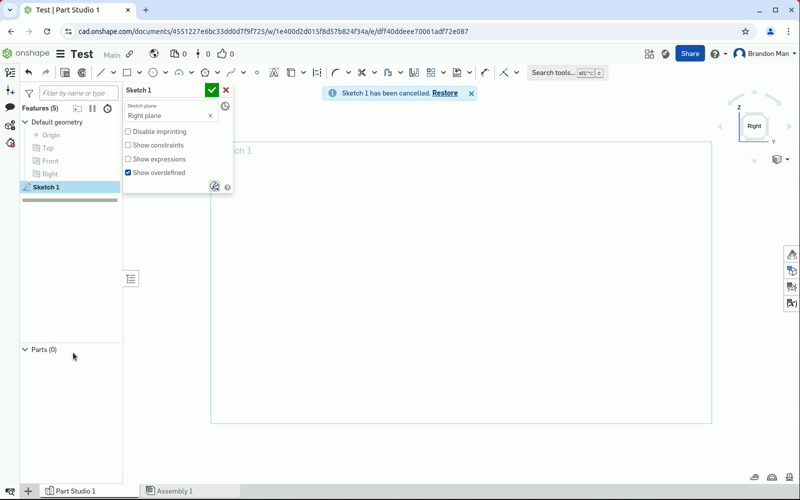
key(y)
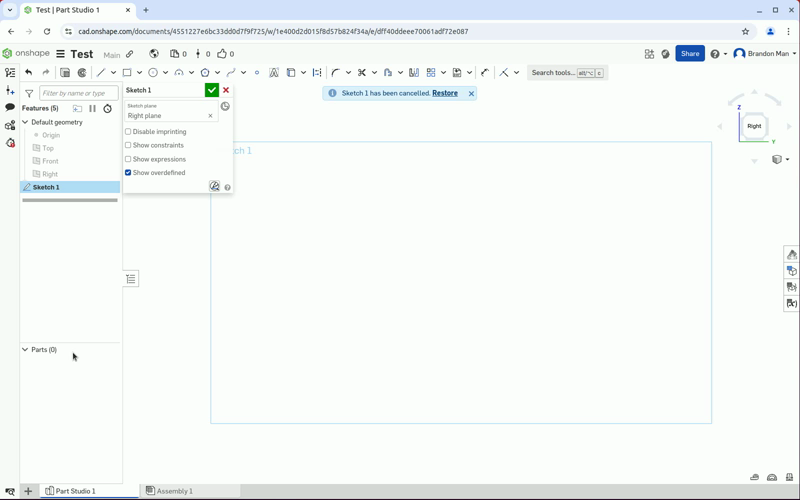
key(l)
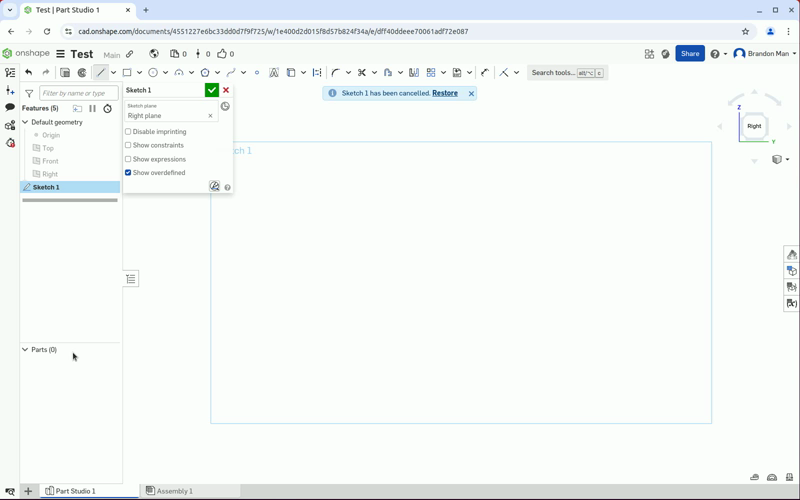
key_down(shift)
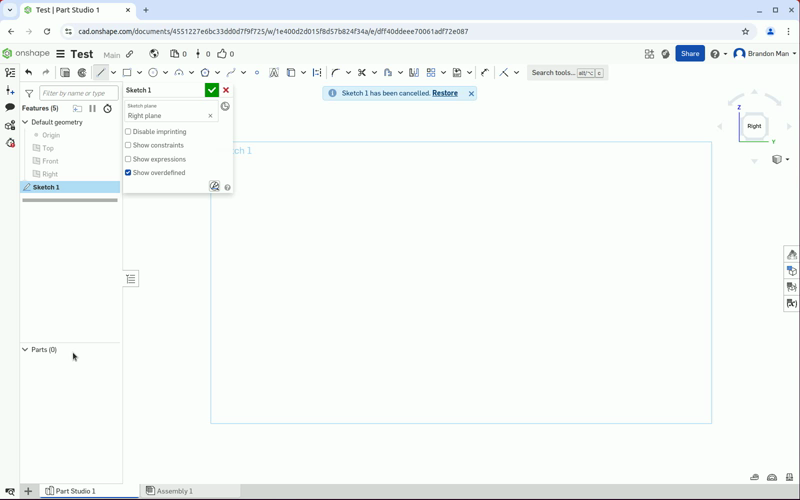
mouse_move(385, 282)
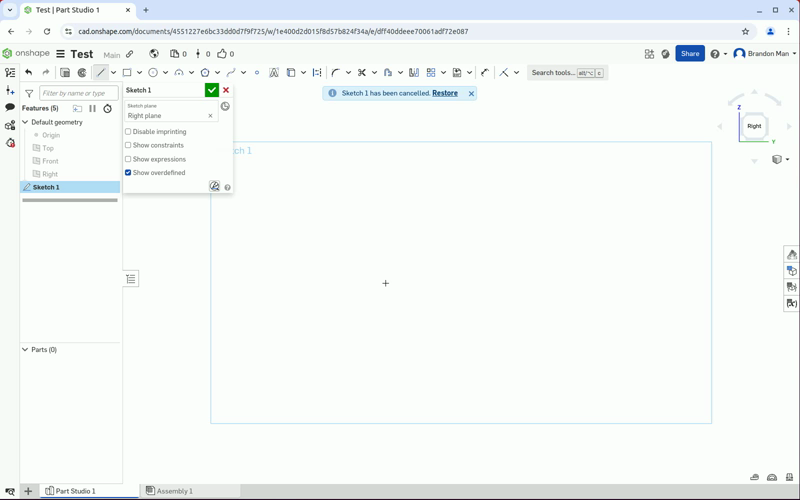
click(385, 282)
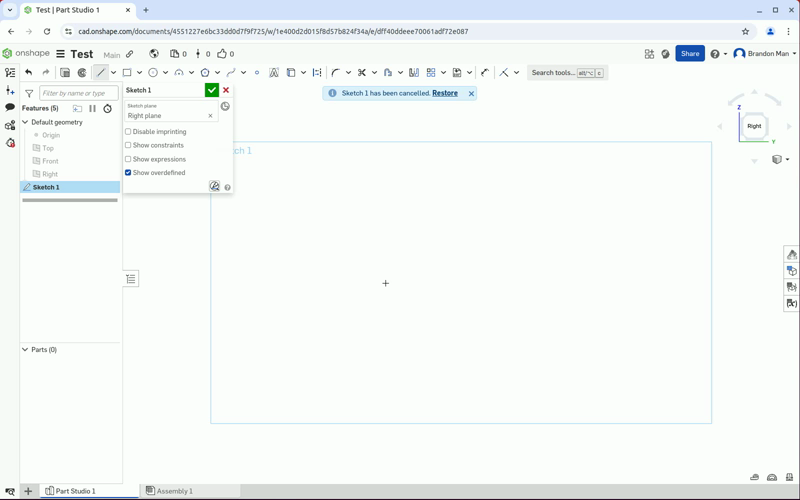
key_up(shift)
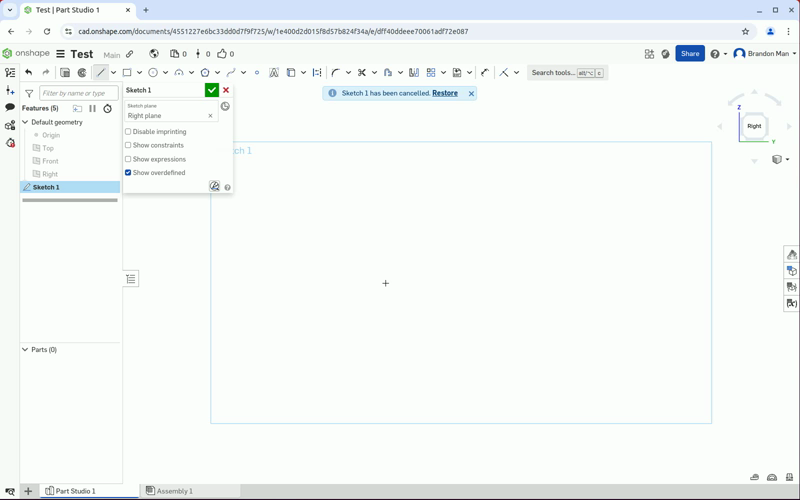
key_down(shift)
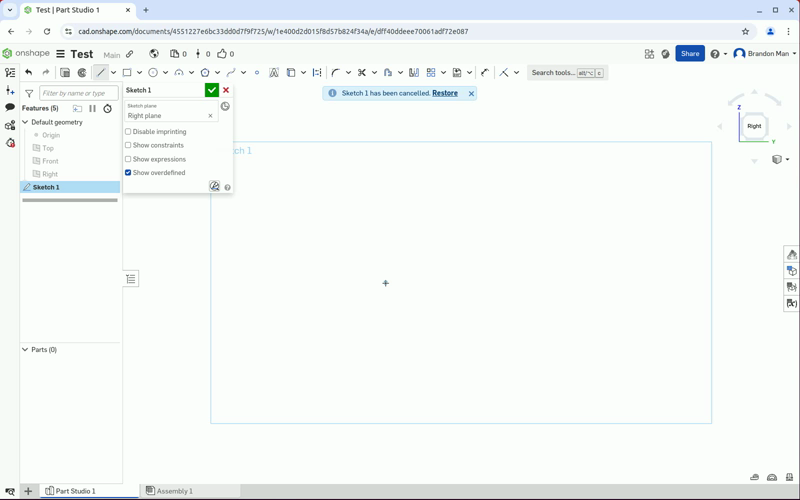
mouse_move(461, 282)
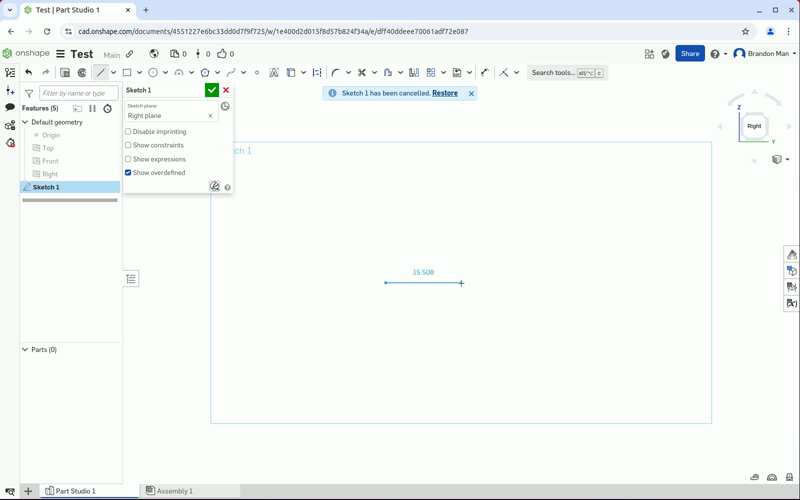
click(461, 282)
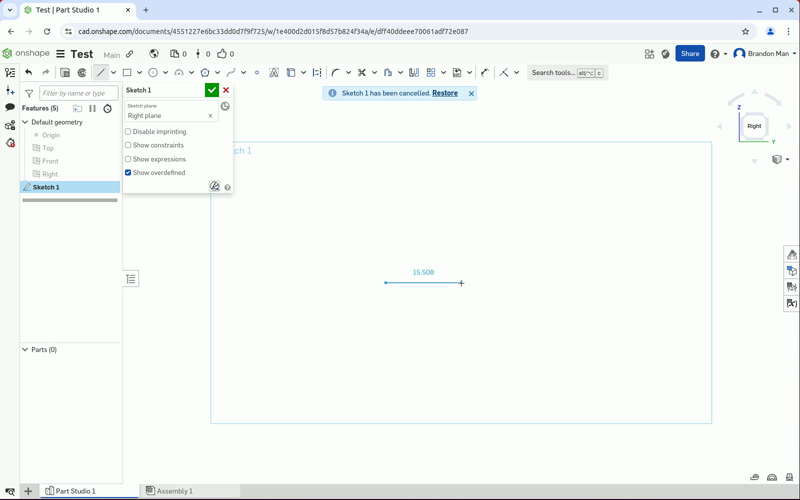
key_up(shift)
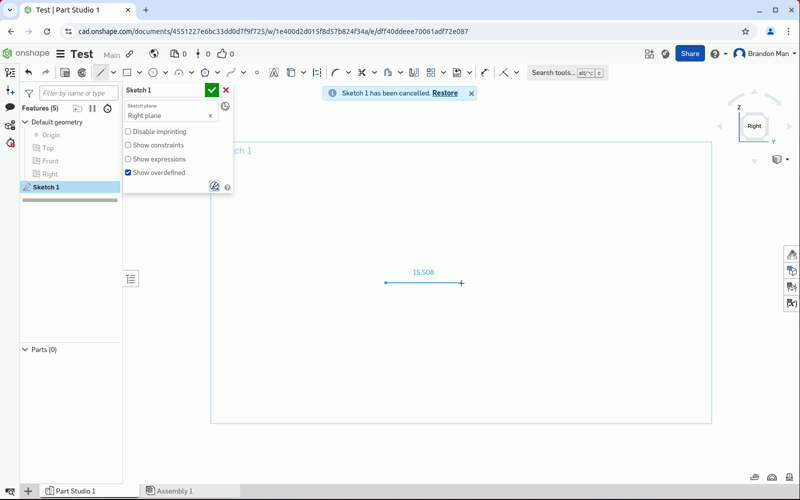
key_down(shift)
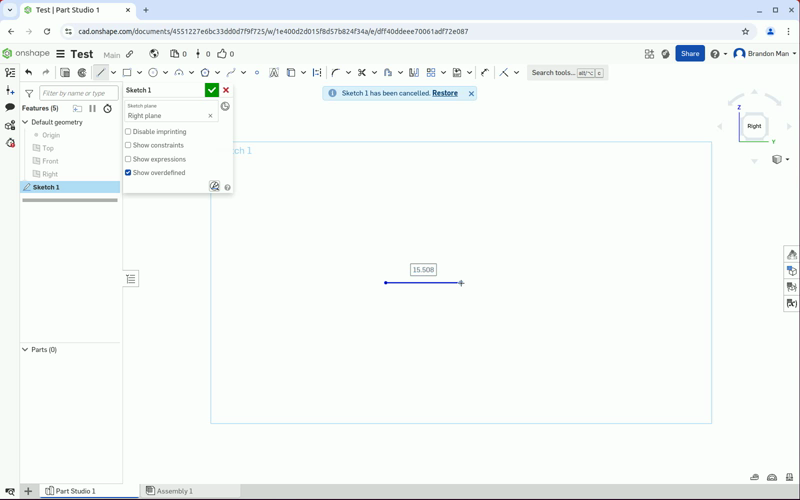
mouse_move(461, 207)
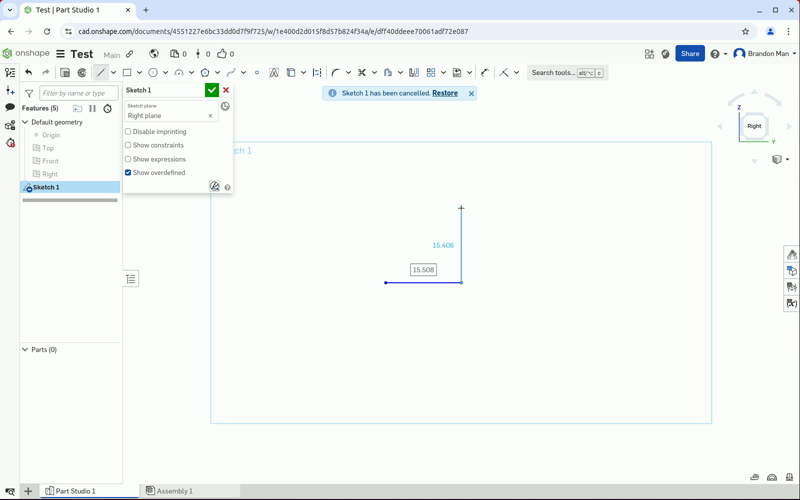
click(461, 207)
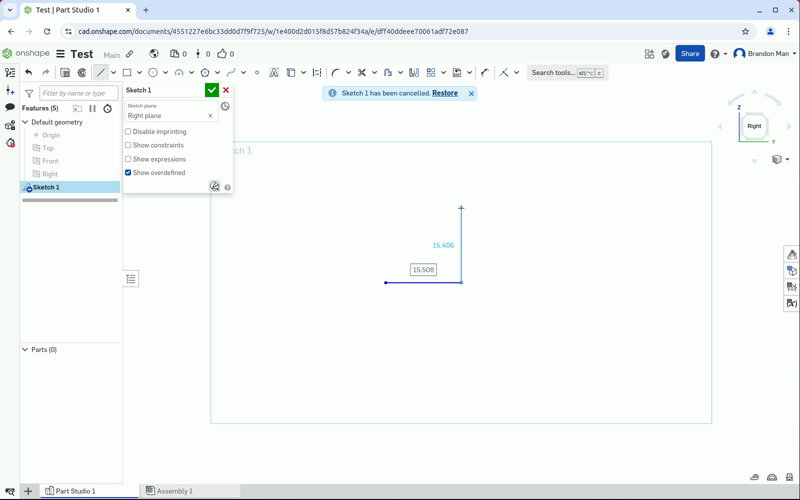
key_up(shift)
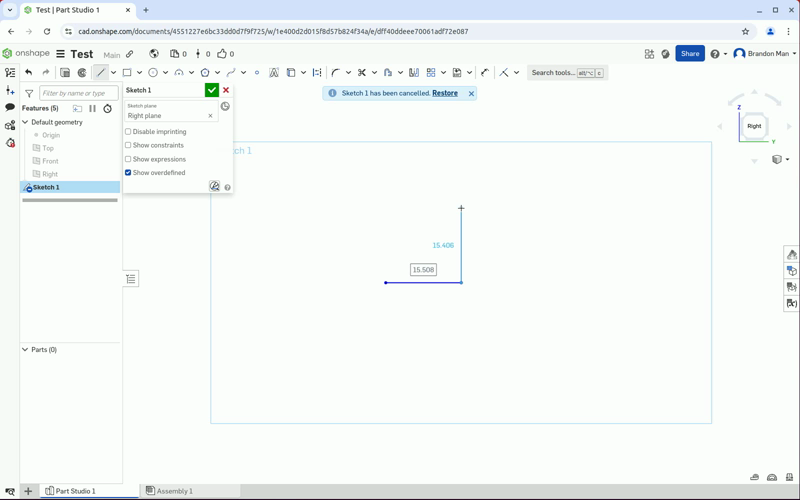
key_down(shift)
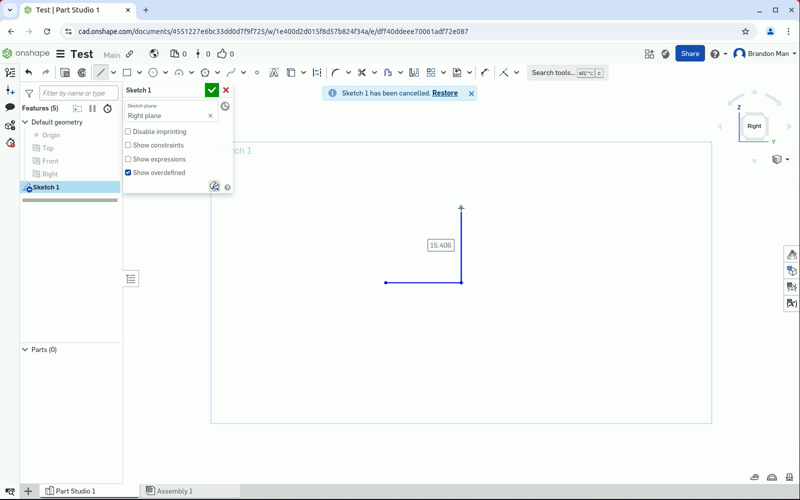
mouse_move(385, 207)
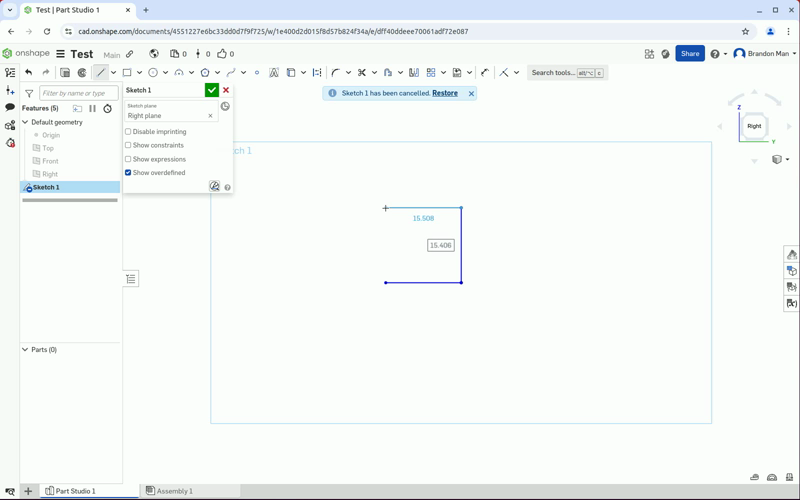
click(385, 207)
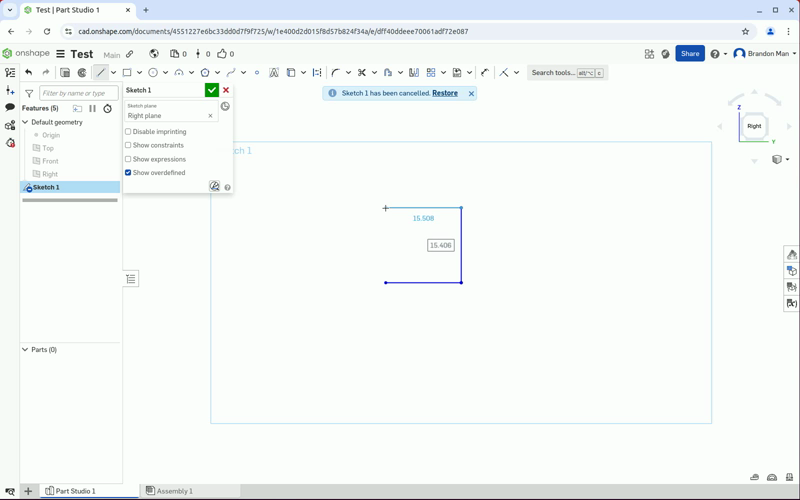
key_up(shift)
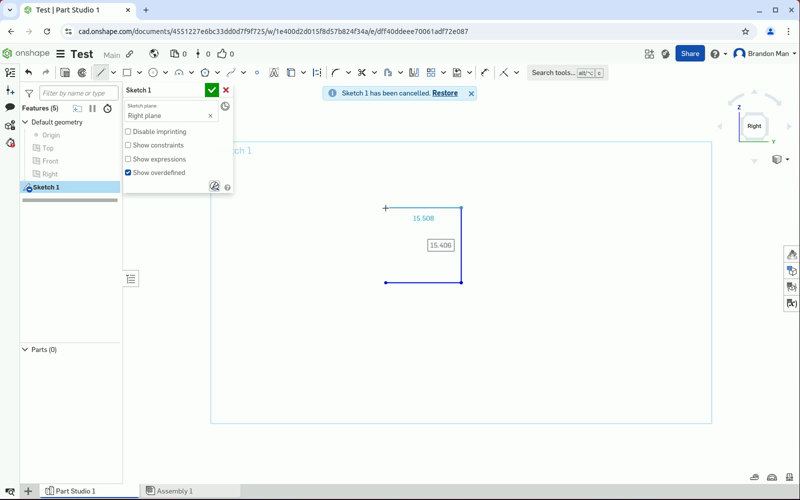
key_down(shift)
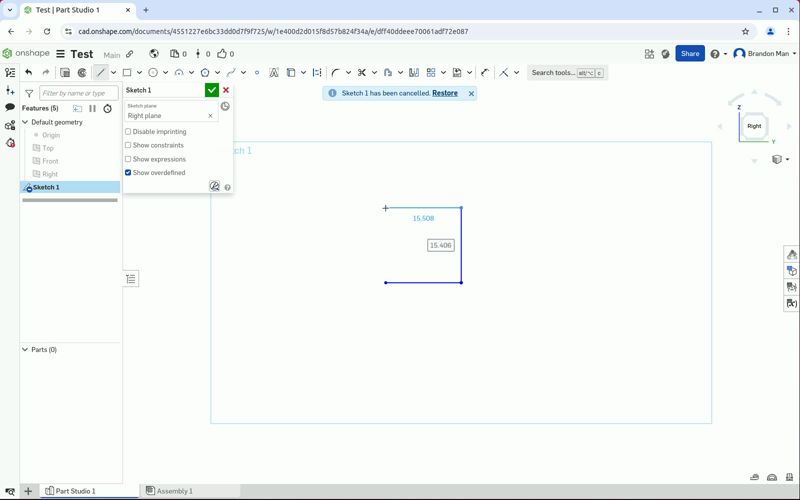
mouse_move(415, 207)
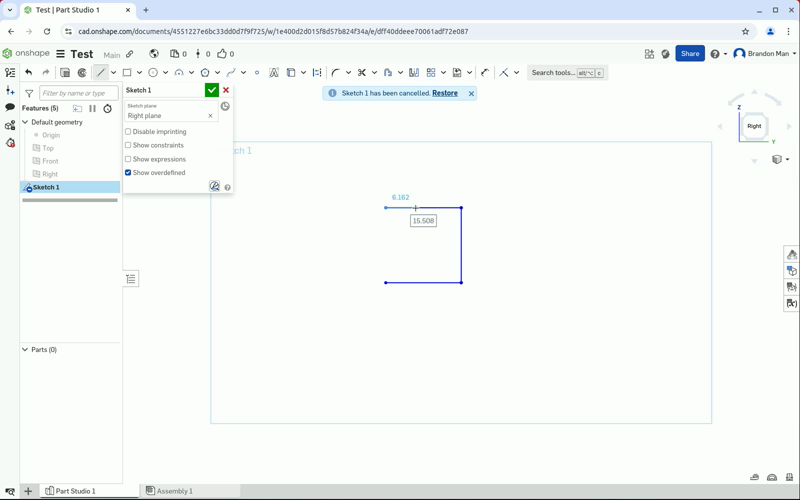
mouse_move(385, 226)
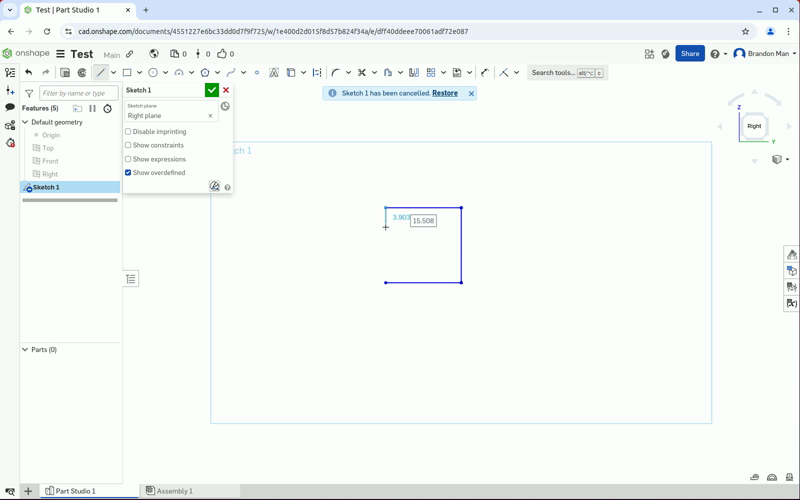
click(385, 226)
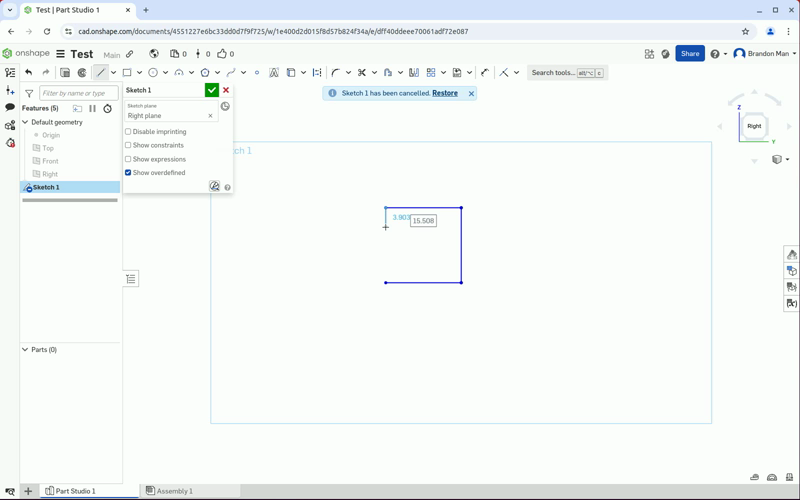
key_up(shift)
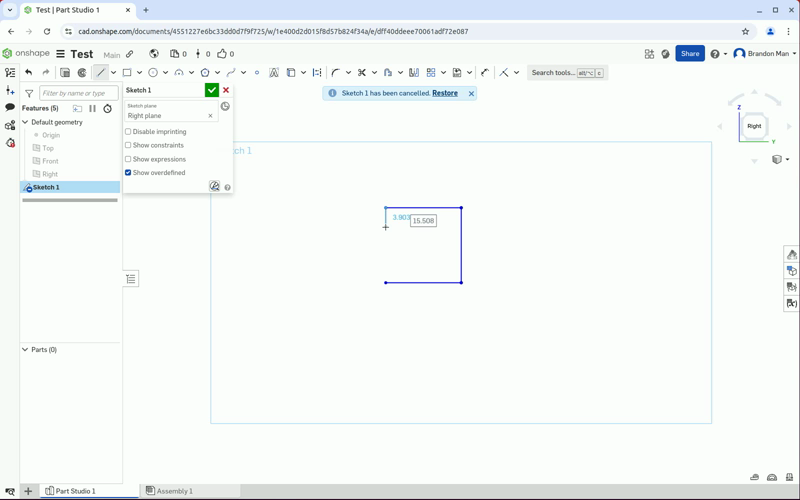
key_down(shift)
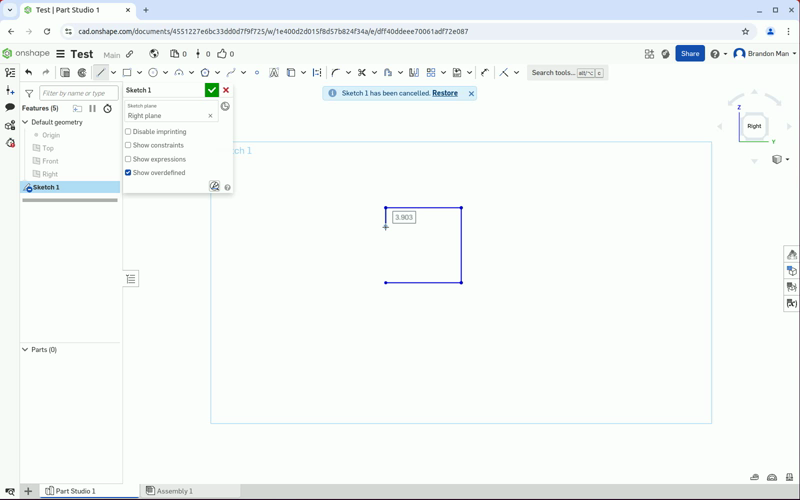
mouse_move(415, 226)
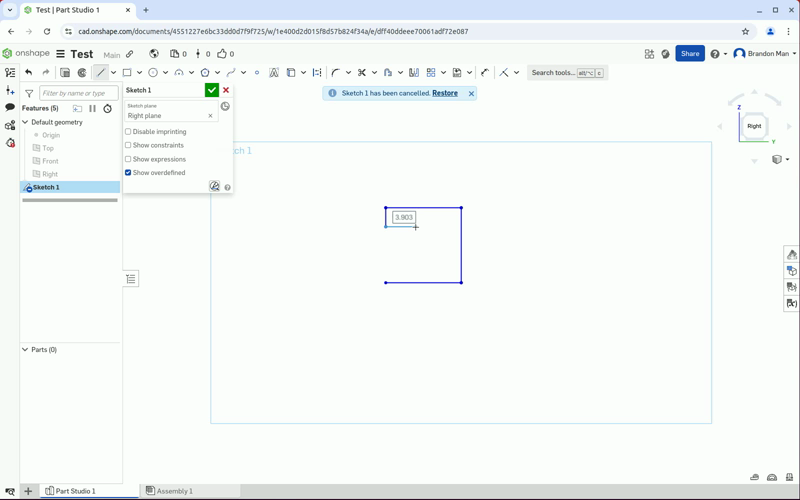
mouse_move(404, 226)
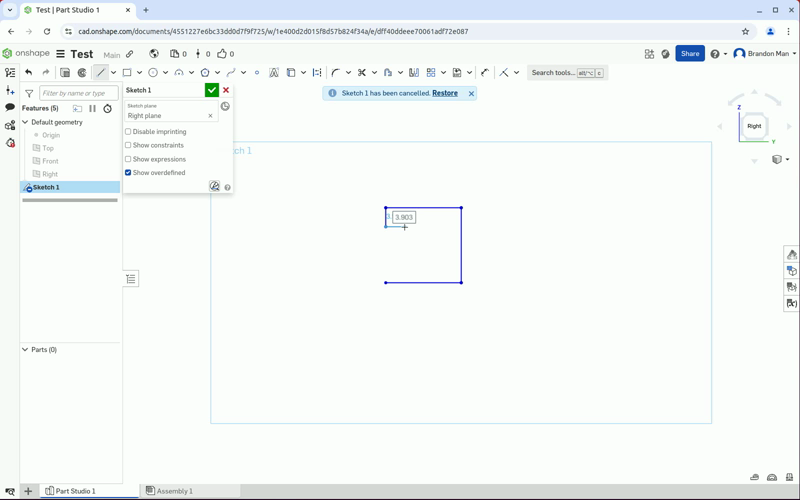
click(404, 226)
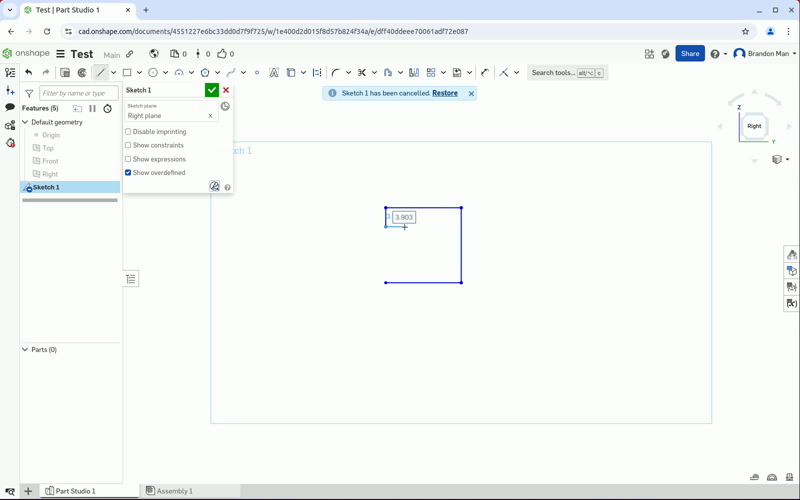
key_up(shift)
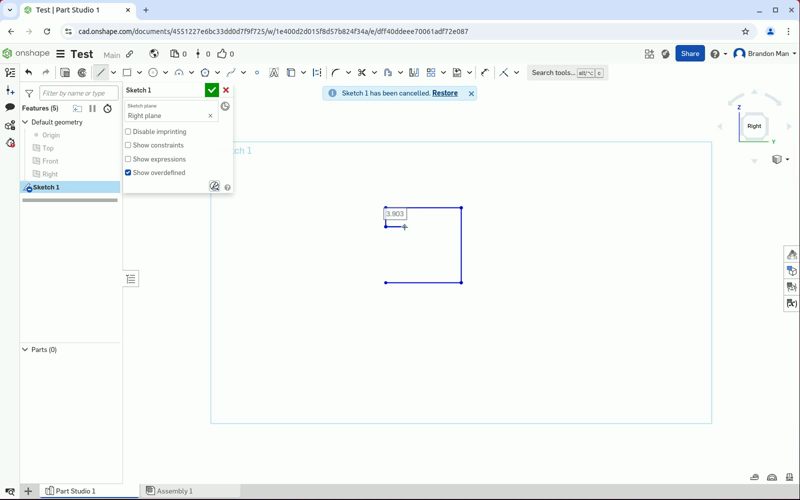
key_down(shift)
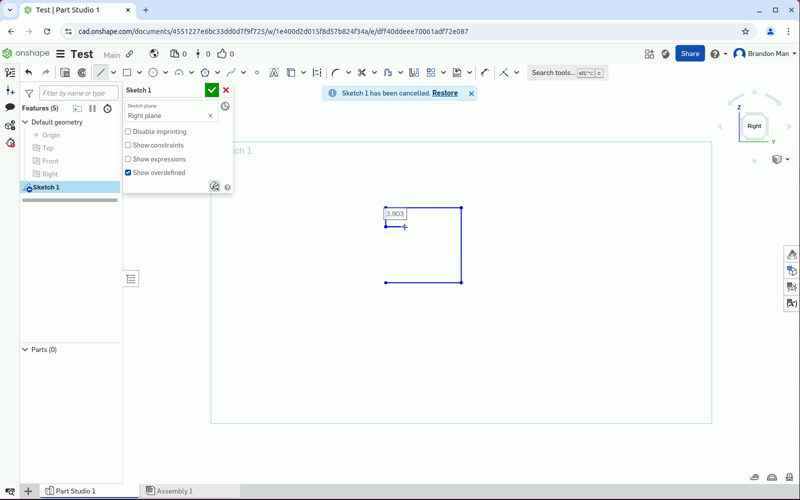
mouse_move(434, 226)
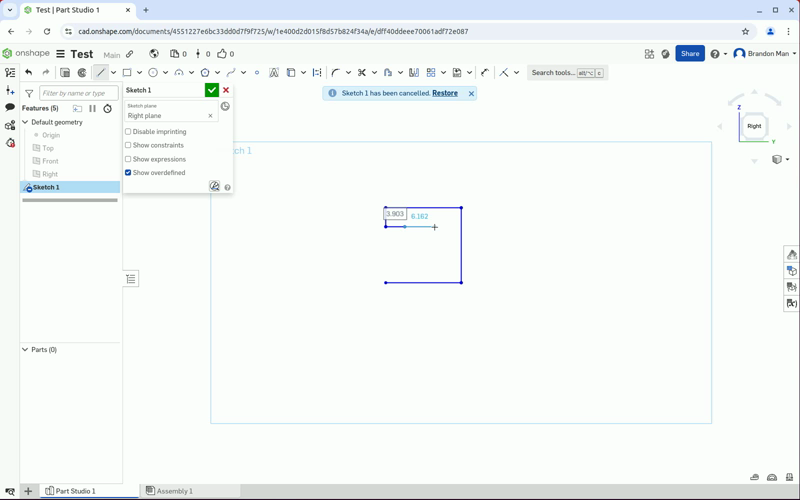
mouse_move(404, 264)
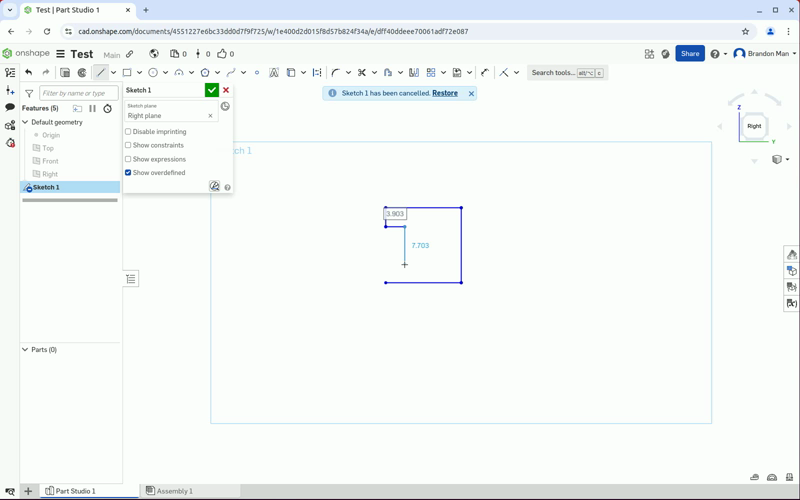
click(404, 264)
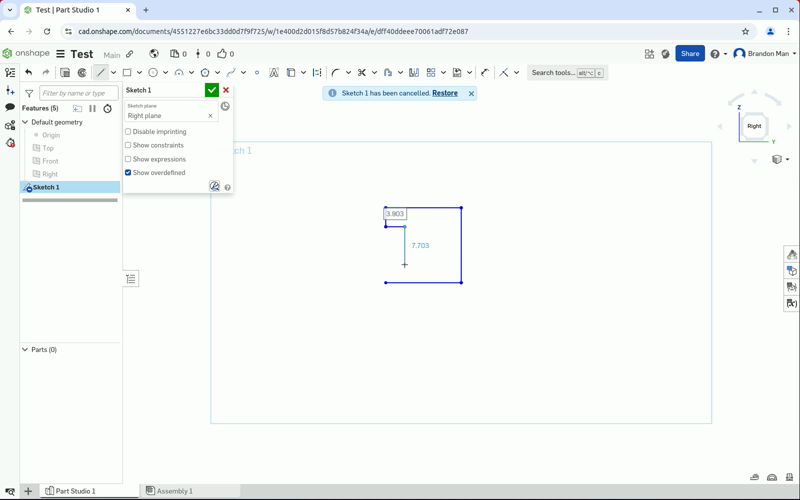
key_up(shift)
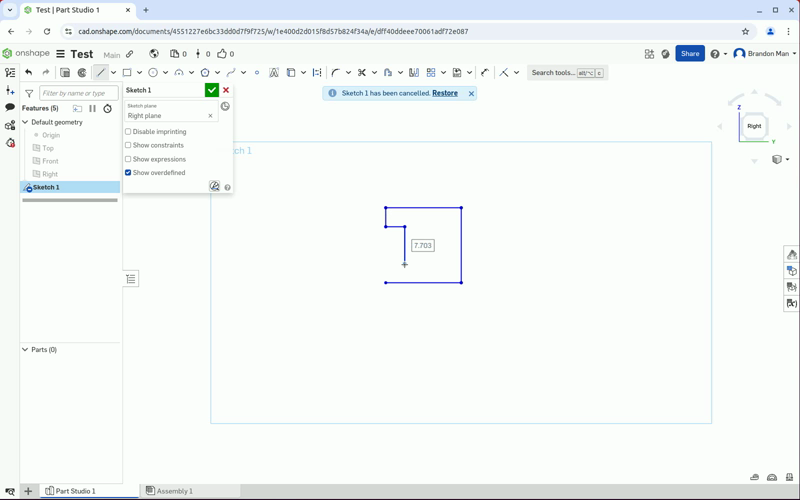
key_down(shift)
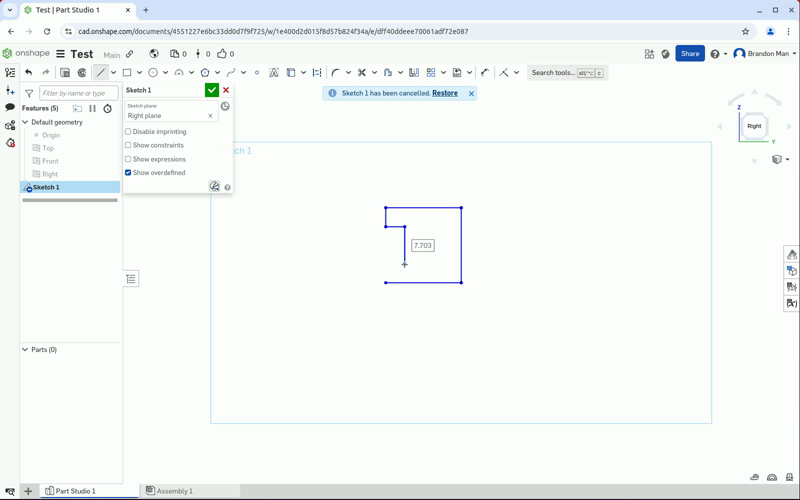
mouse_move(434, 264)
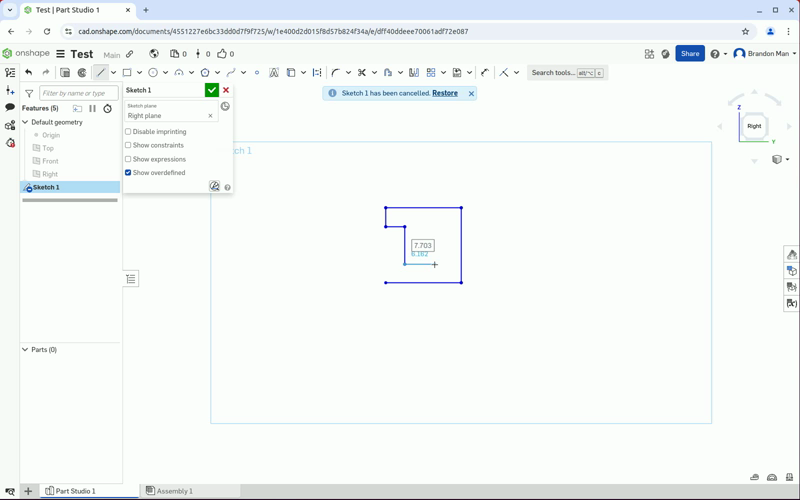
mouse_move(385, 264)
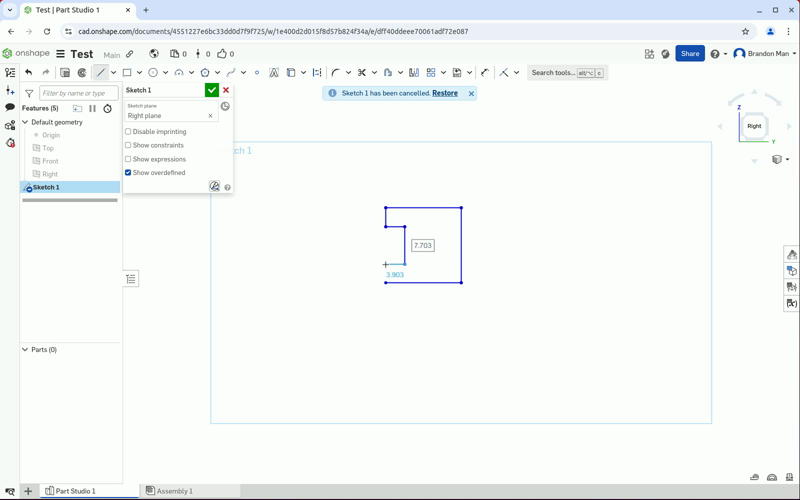
click(385, 264)
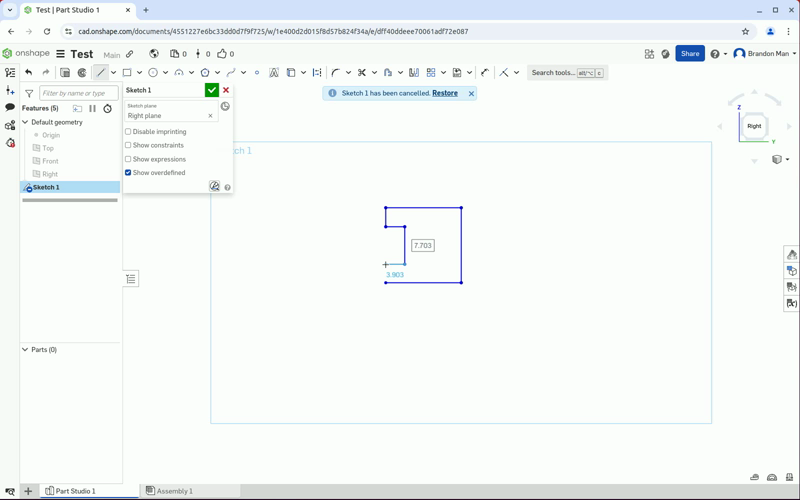
key_up(shift)
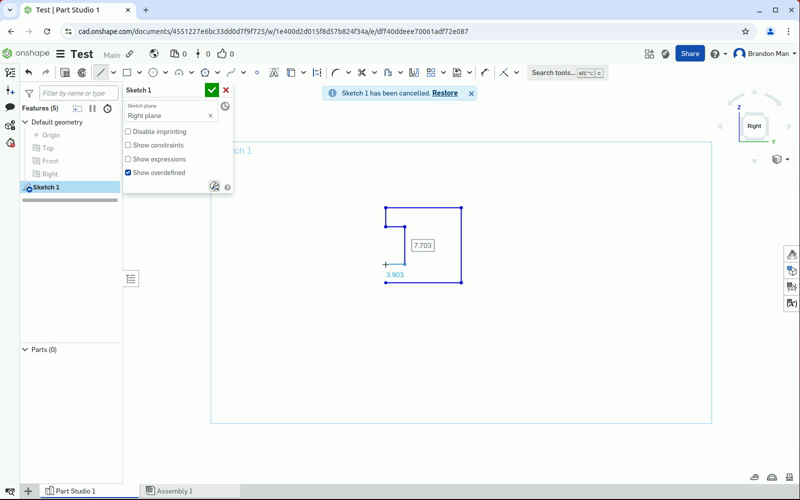
mouse_move(415, 264)
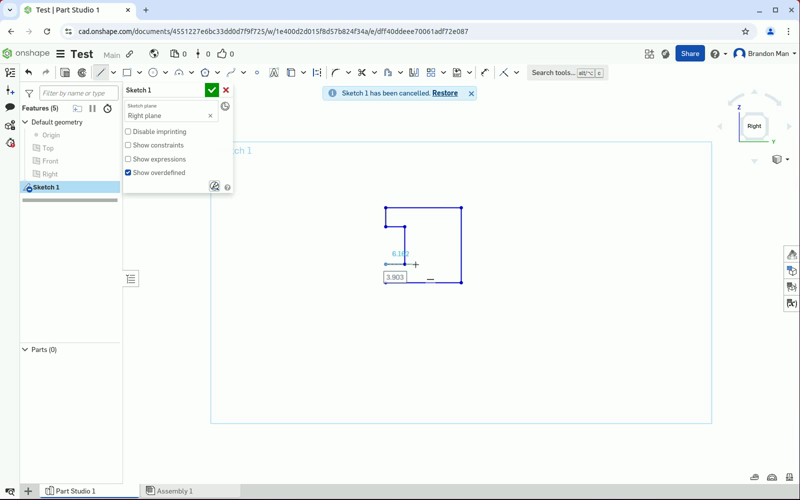
key_down(shift)
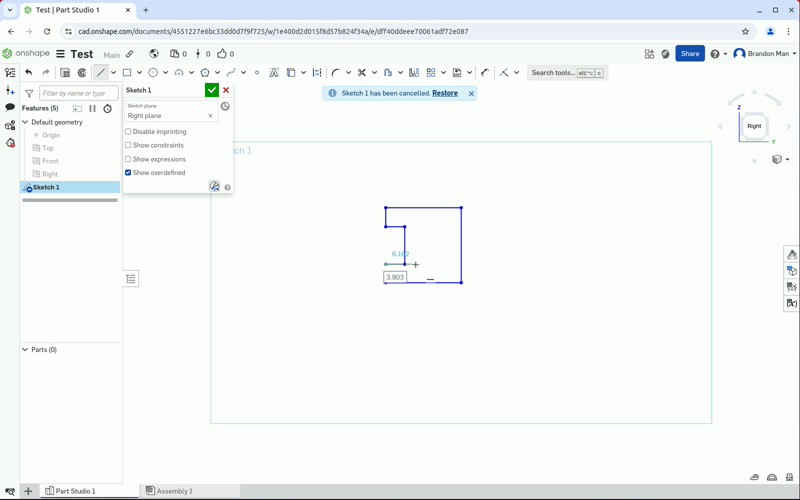
mouse_move(385, 282)
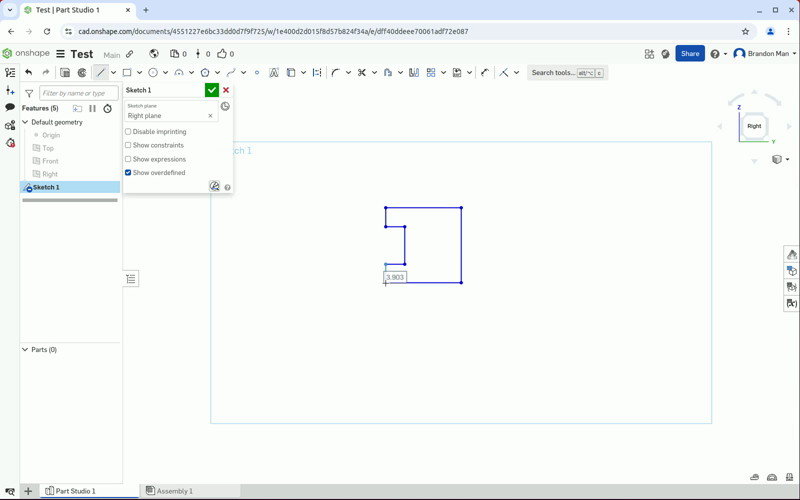
key_up(shift)
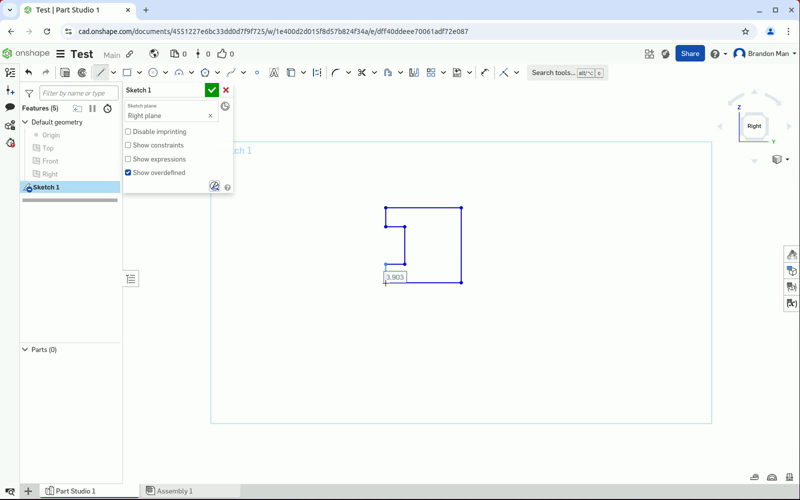
click(385, 282)
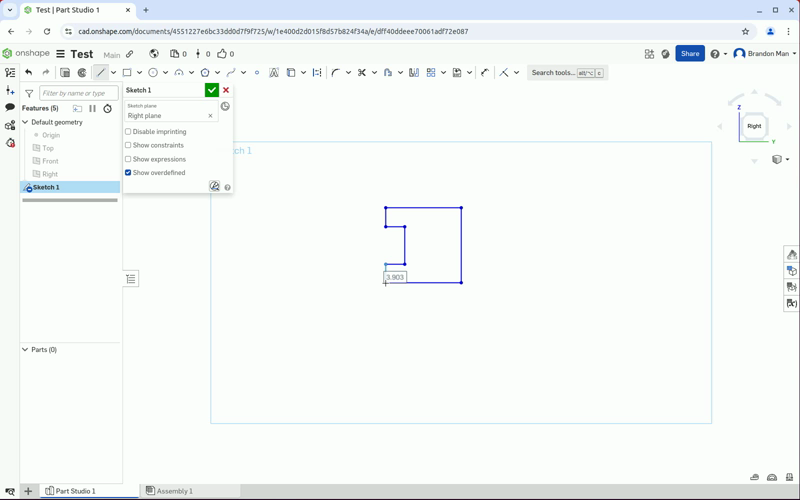
key(esc)
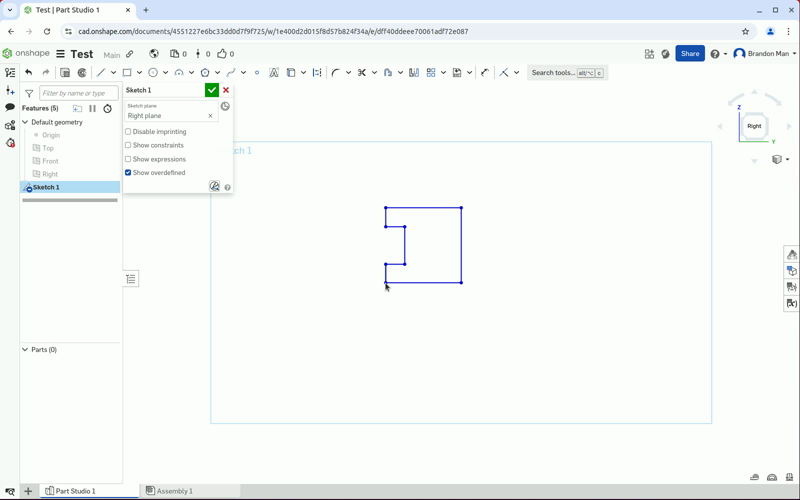
mouse_move(426, 263)
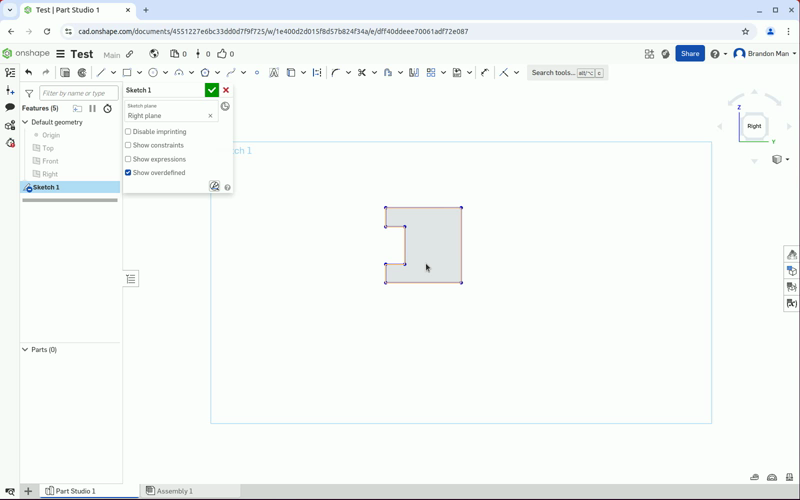
click(426, 263)
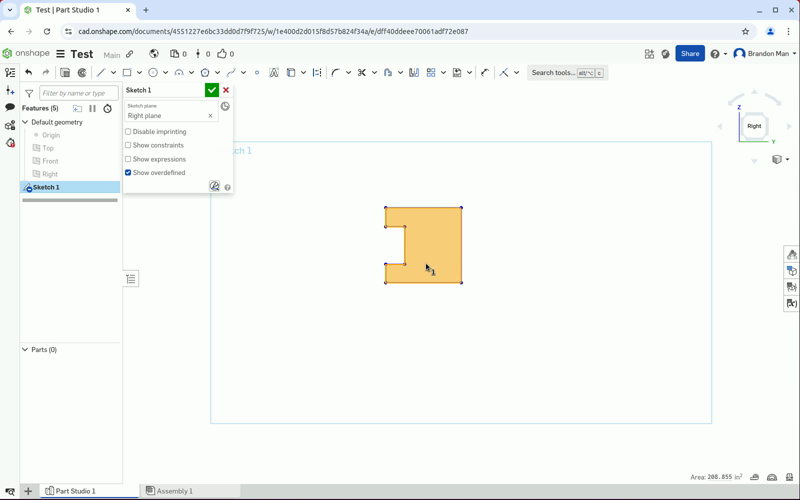
mouse_move(73, 352)
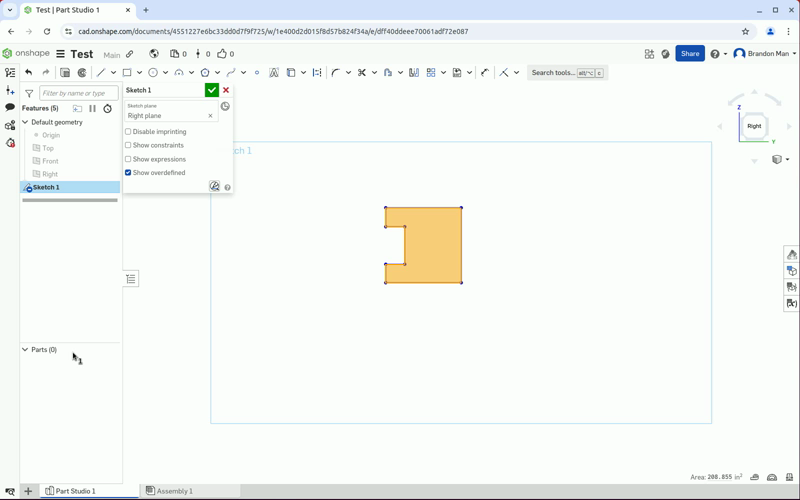
key(shift+y)
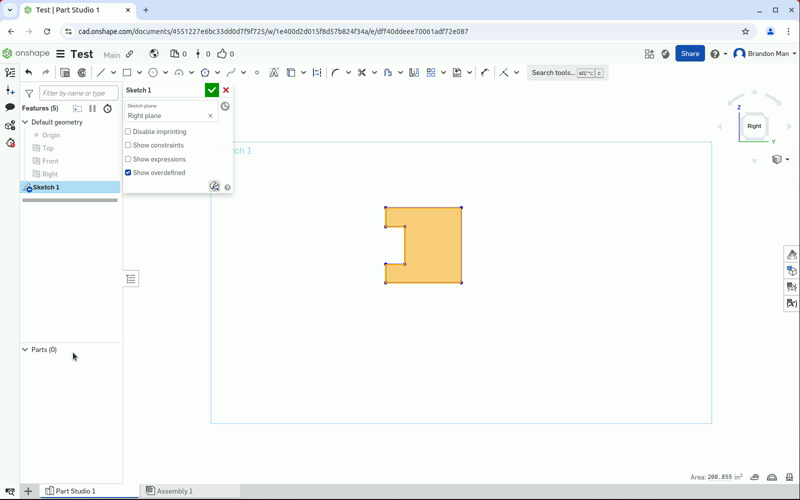
key(shift+e)
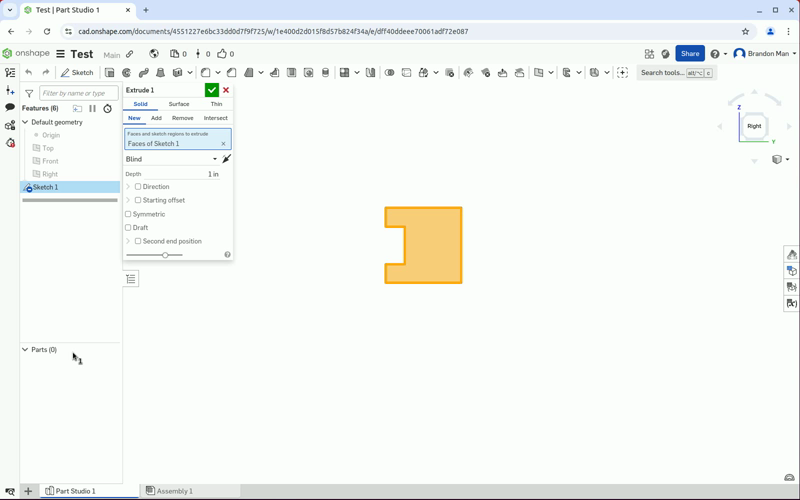
mouse_move(143, 106)
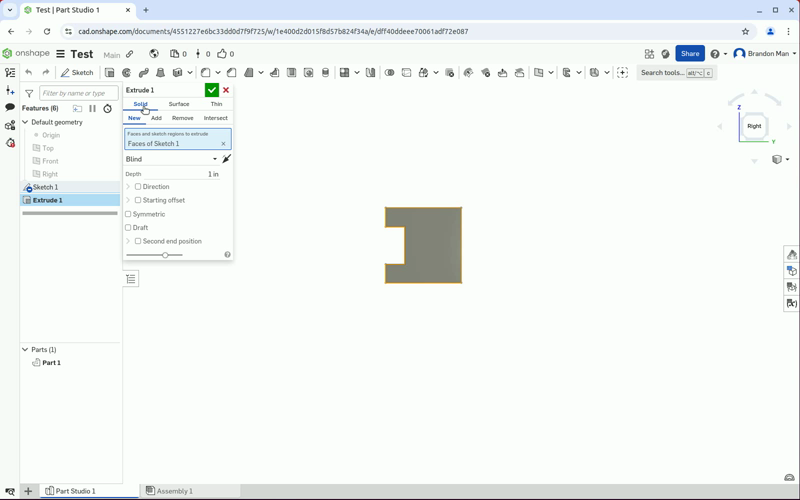
click(143, 106)
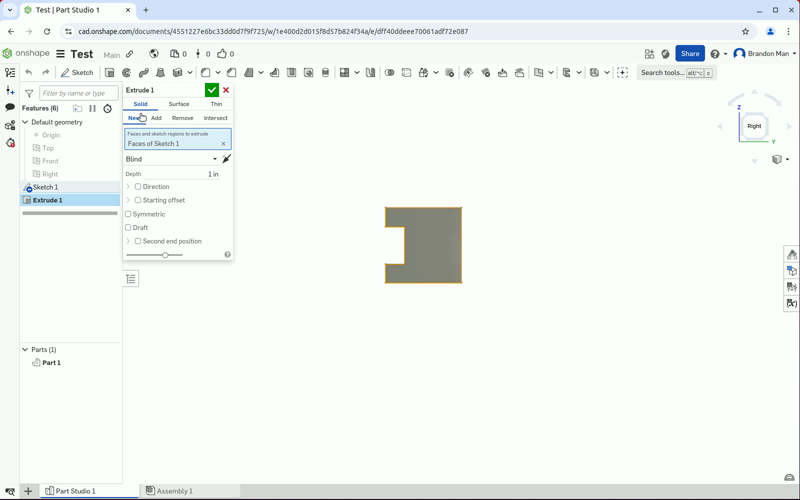
mouse_move(137, 120)
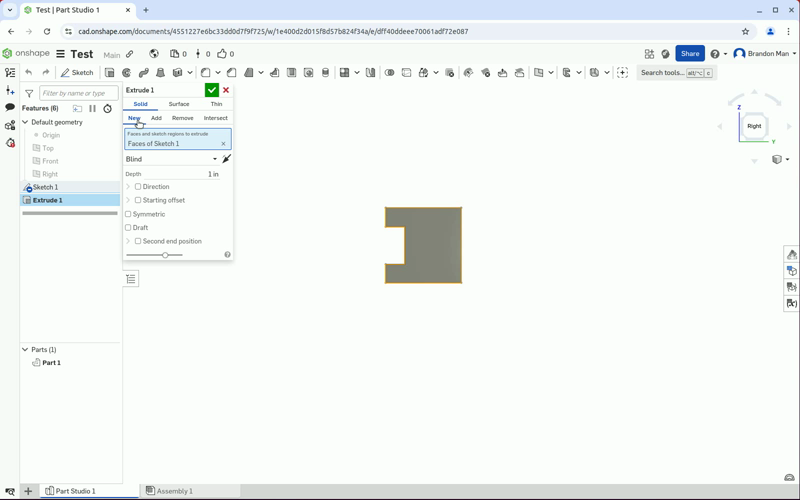
click(137, 120)
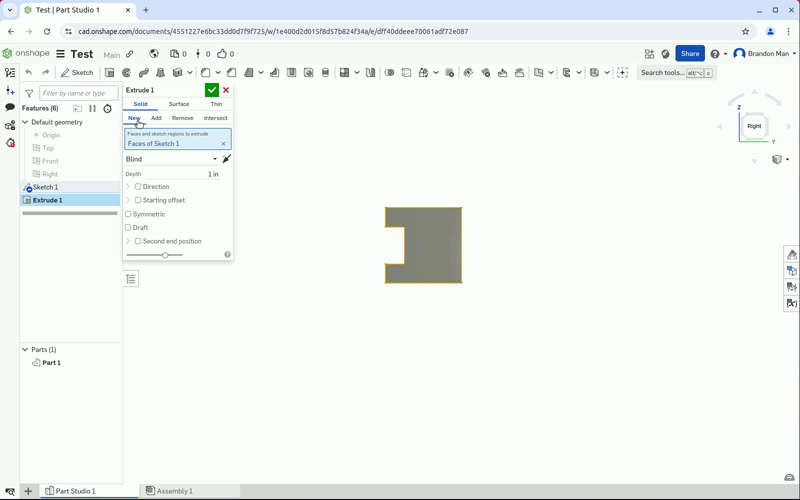
key(tab, 4)
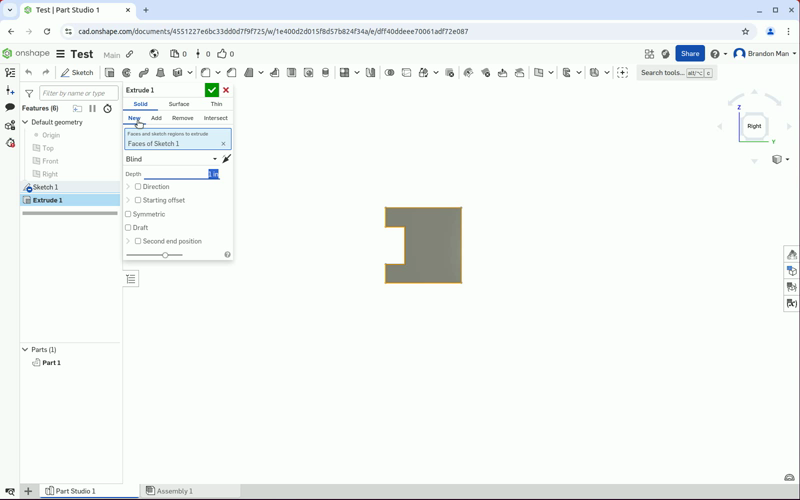
text(7.703)
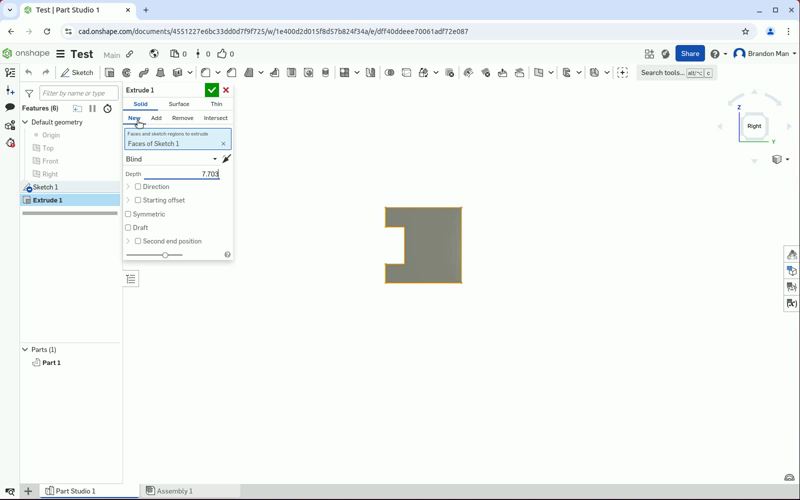
key(enter)
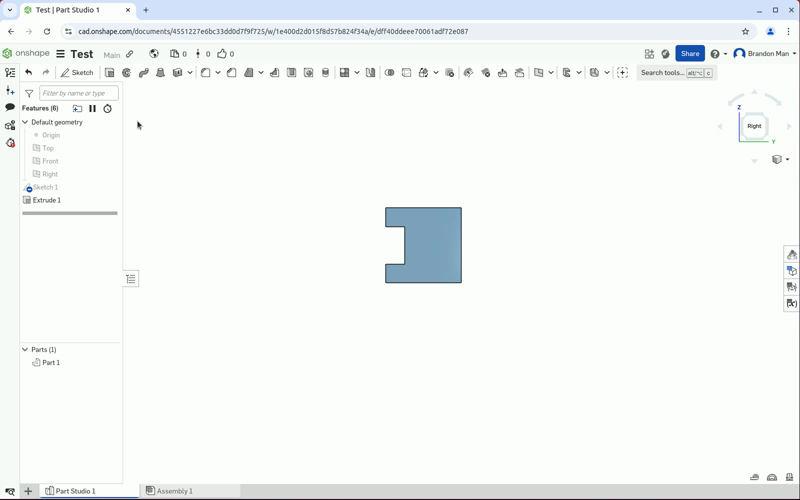
key(shift+h)
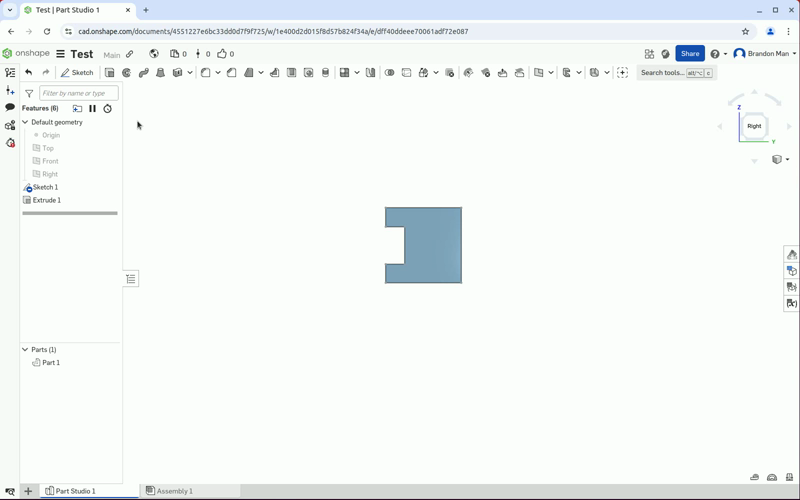
key(shift+h)
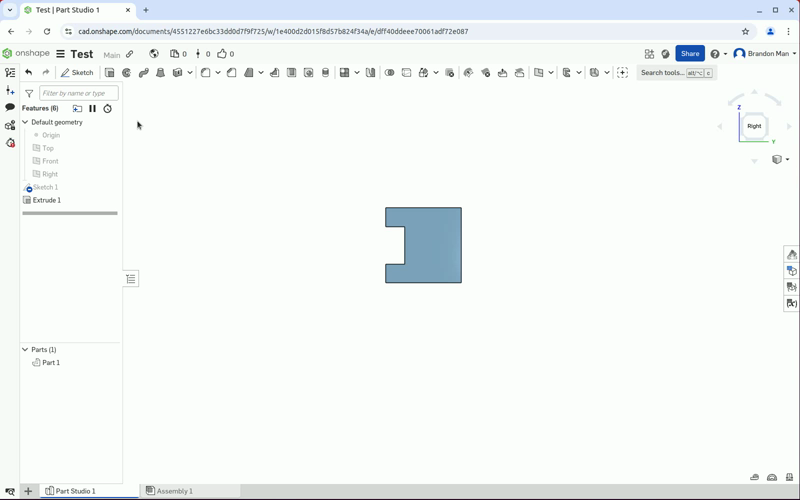
mouse_move(73, 189)
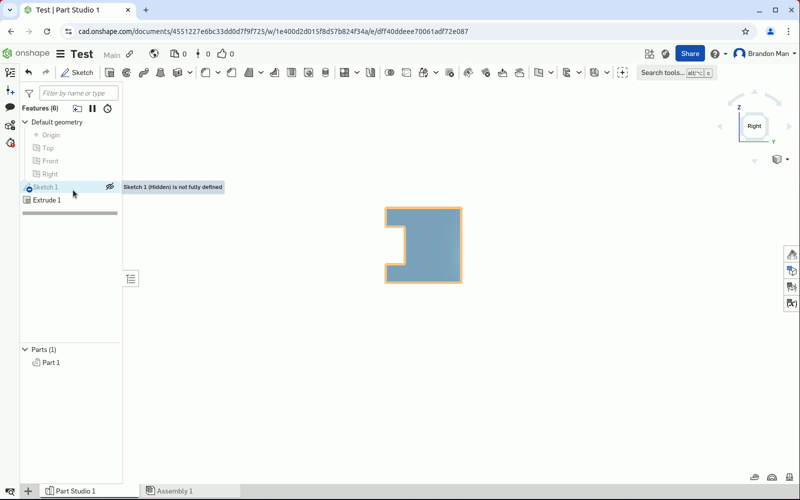
click(73, 189)
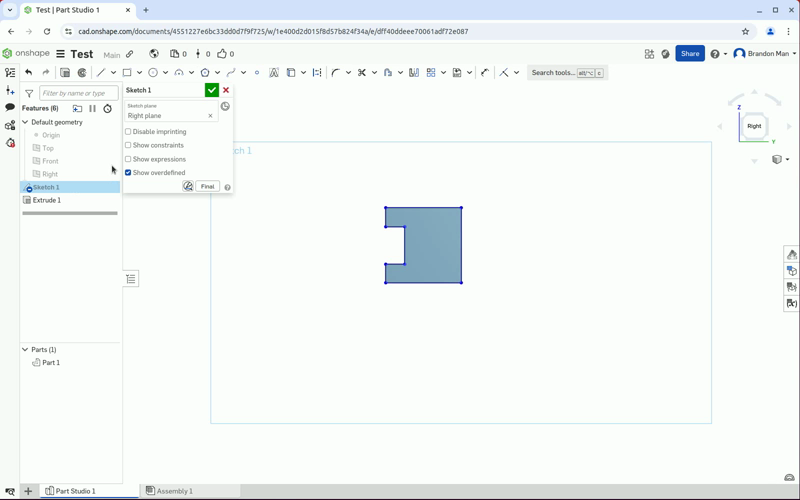
mouse_move(229, 92)
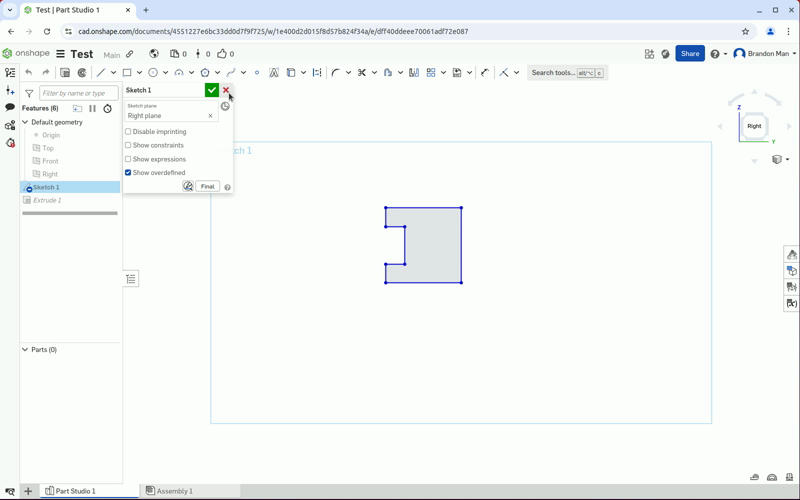
click(229, 92)
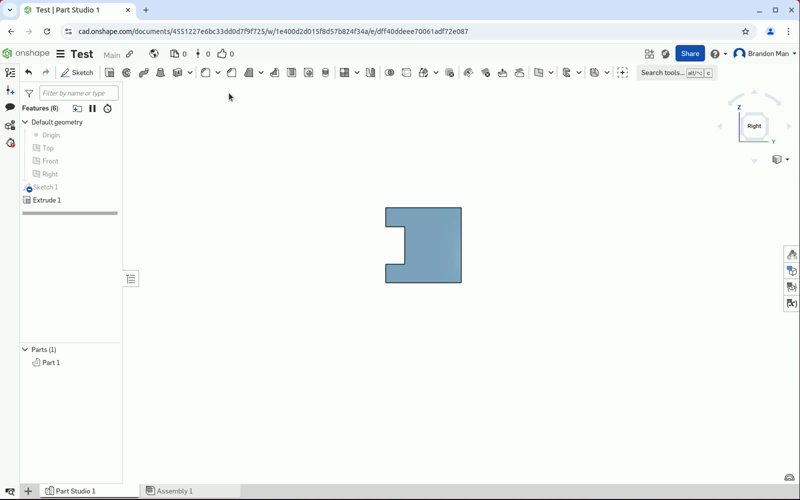
mouse_move(73, 352)
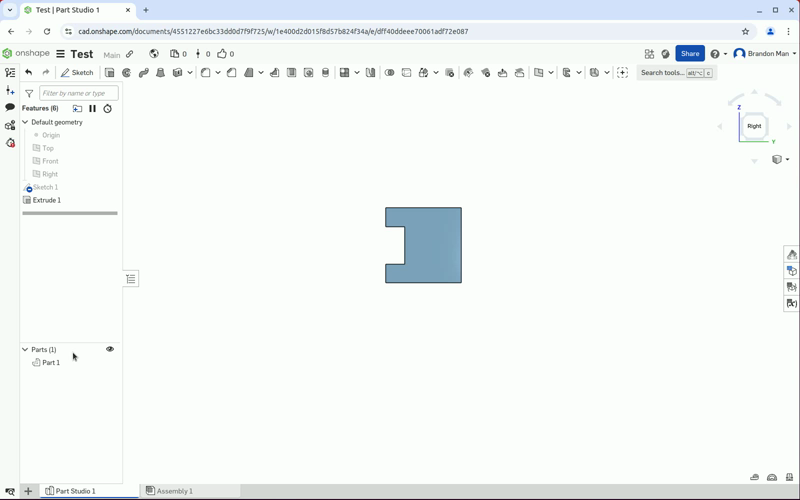
key(y)
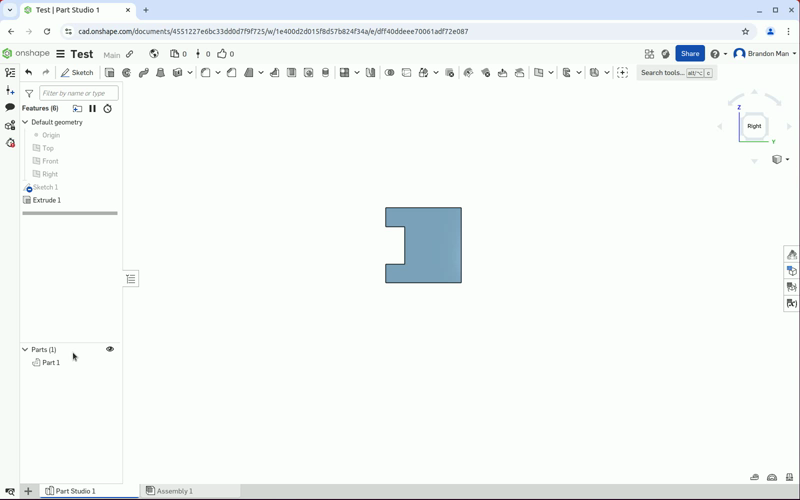
key(shift+p)
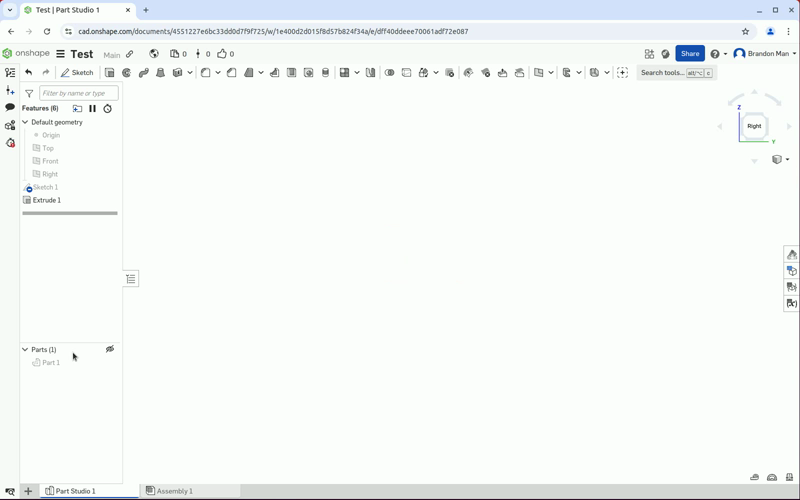
key(space)
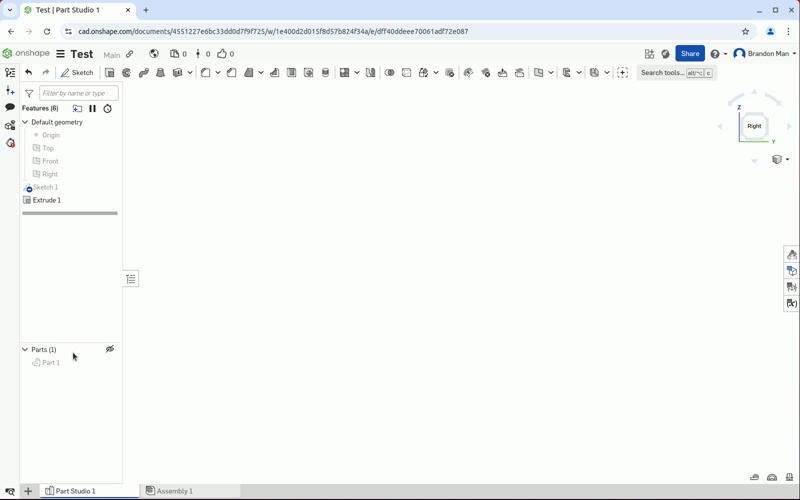
key_down(shift)
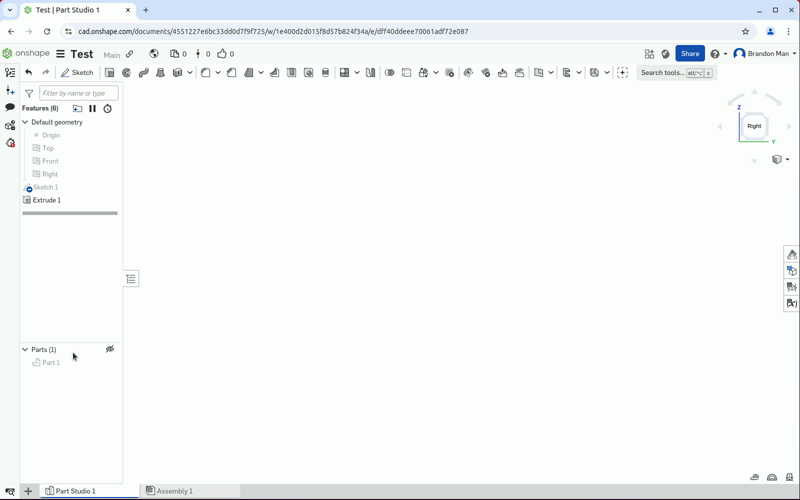
key(right)
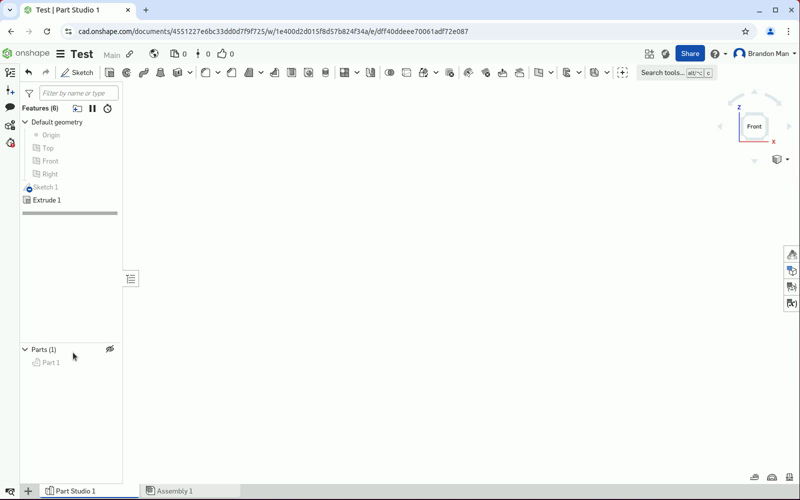
key_up(shift)
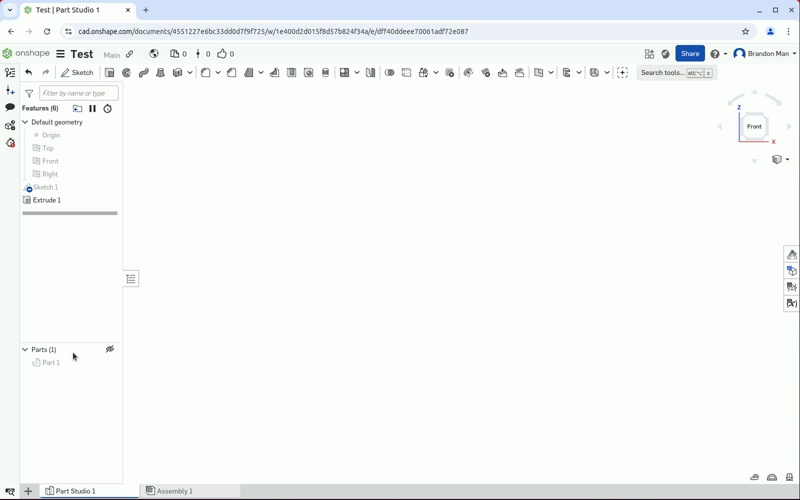
mouse_move(73, 352)
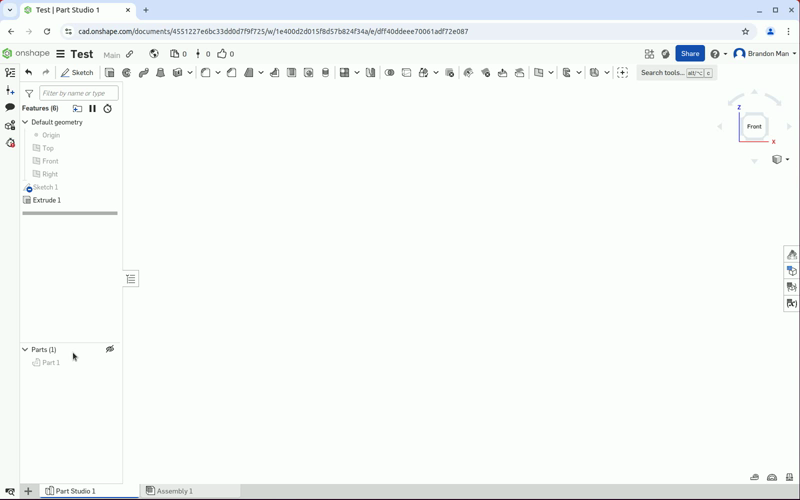
key(shift+y)
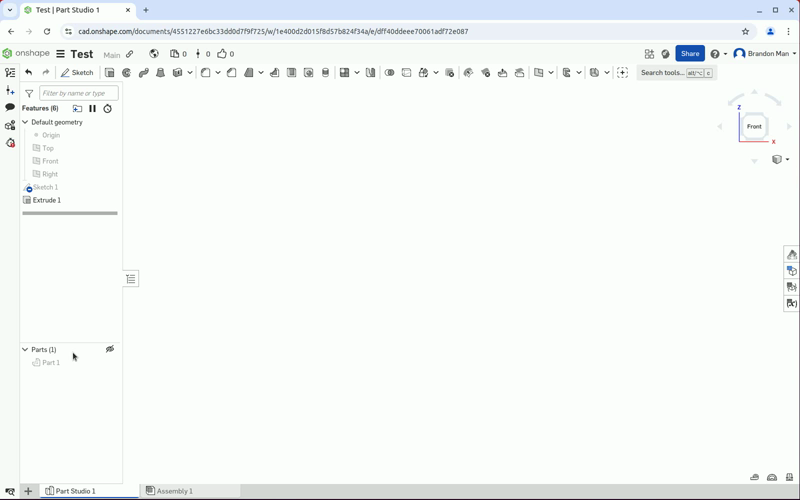
key(shift+s)
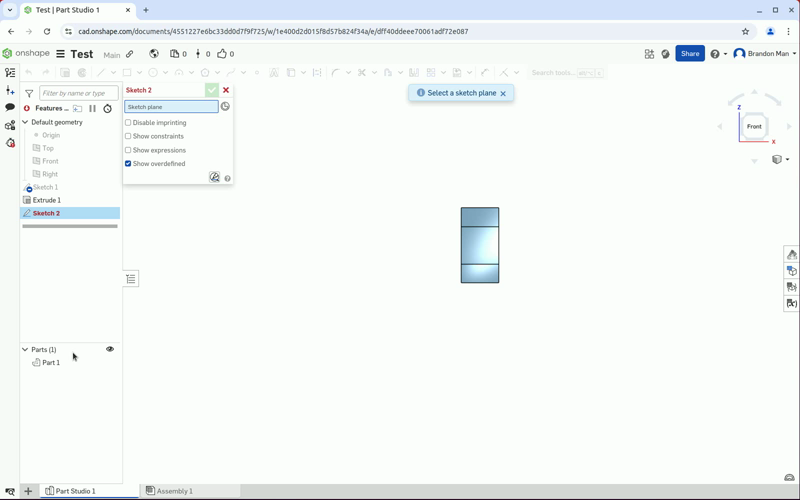
mouse_move(73, 163)
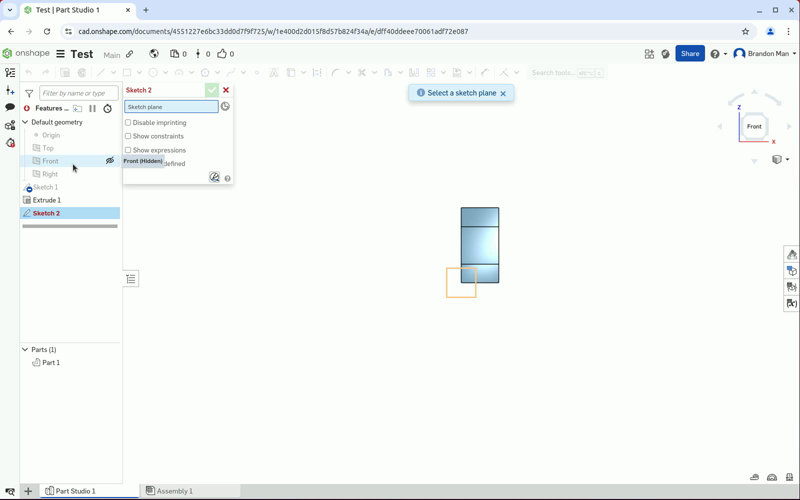
click(73, 163)
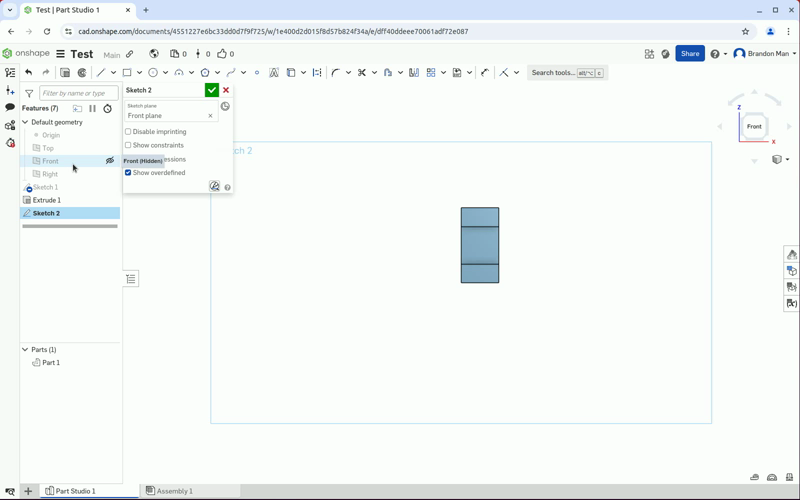
mouse_move(73, 352)
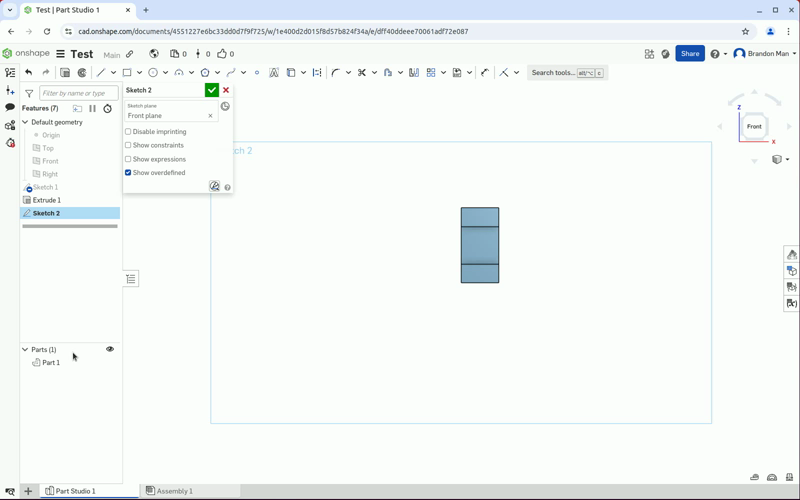
key(y)
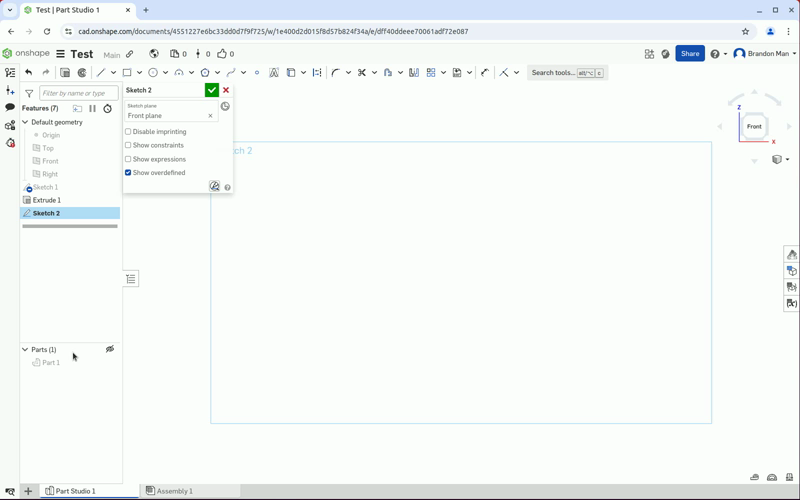
key(l)
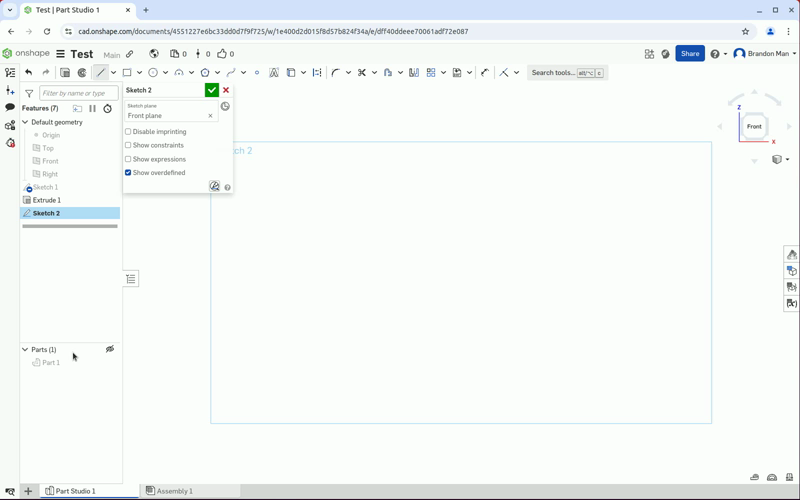
key_down(shift)
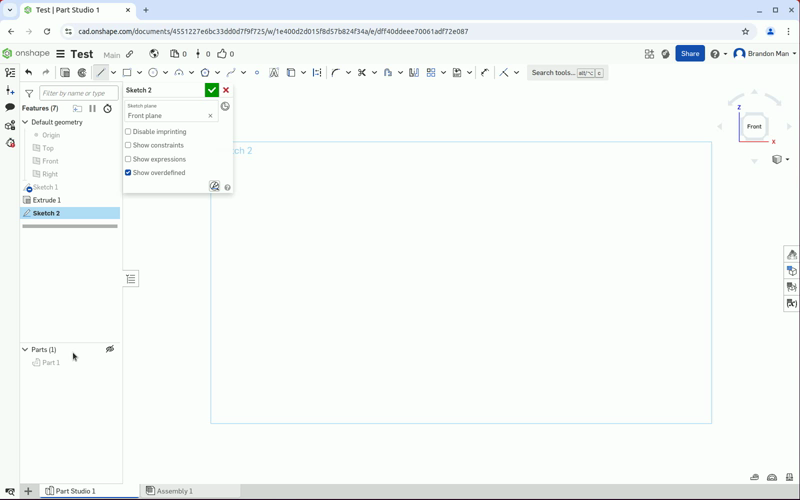
mouse_move(498, 282)
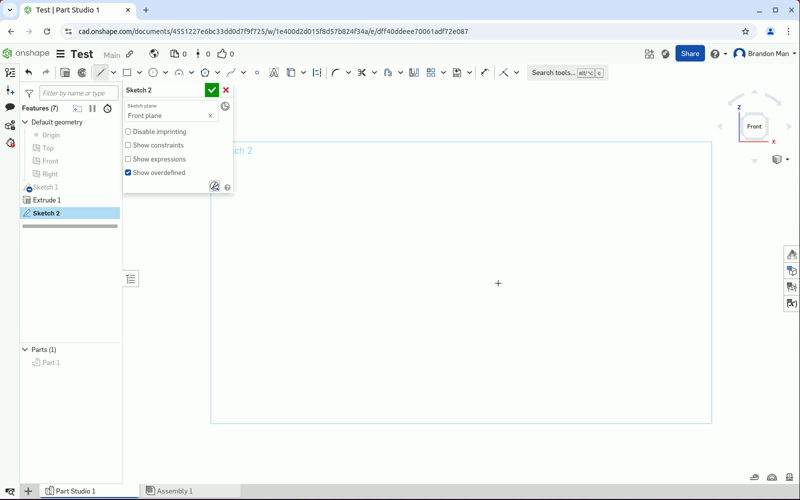
click(498, 282)
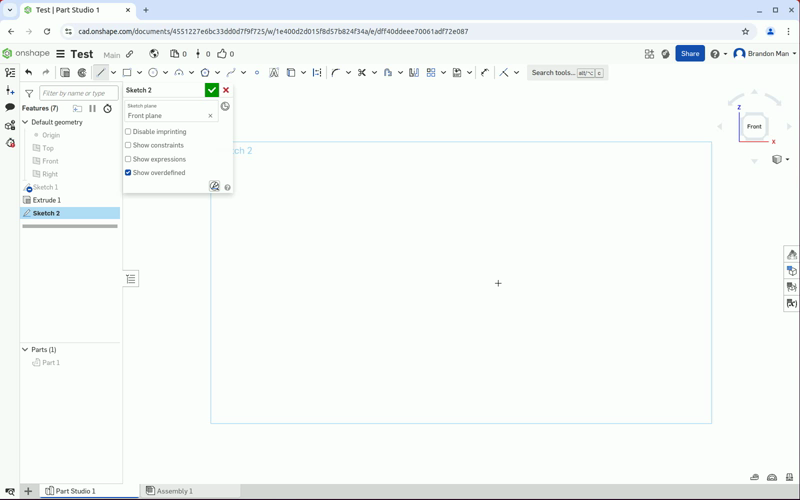
key_up(shift)
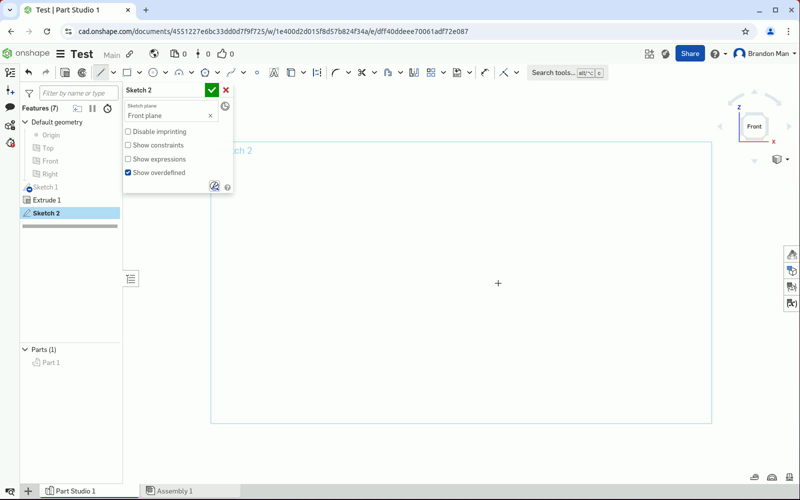
key_down(shift)
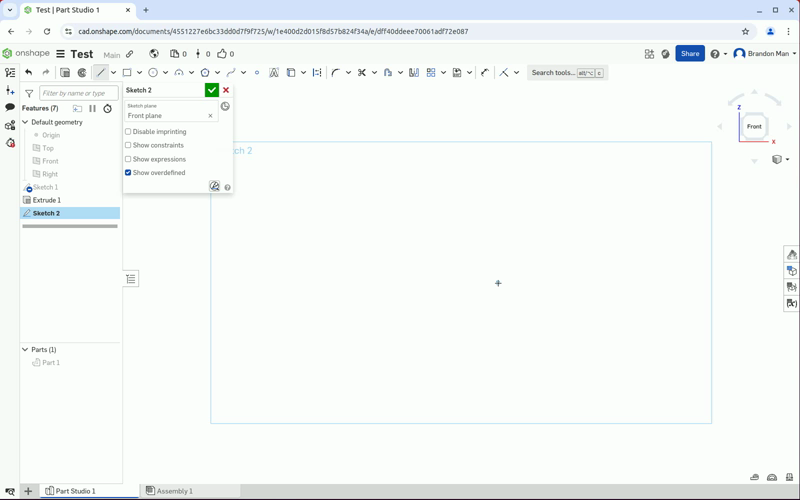
mouse_move(528, 282)
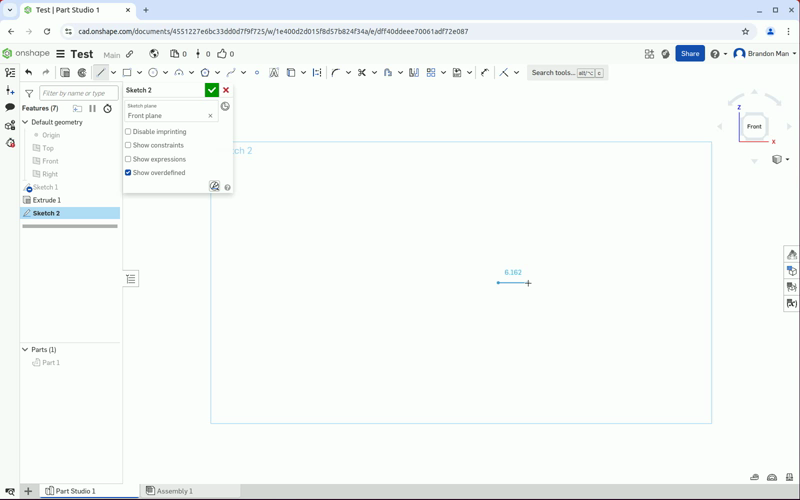
mouse_move(536, 282)
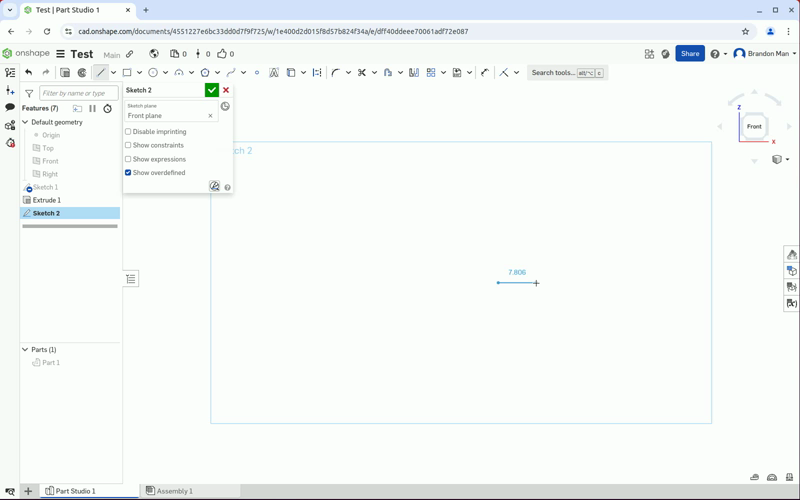
click(536, 282)
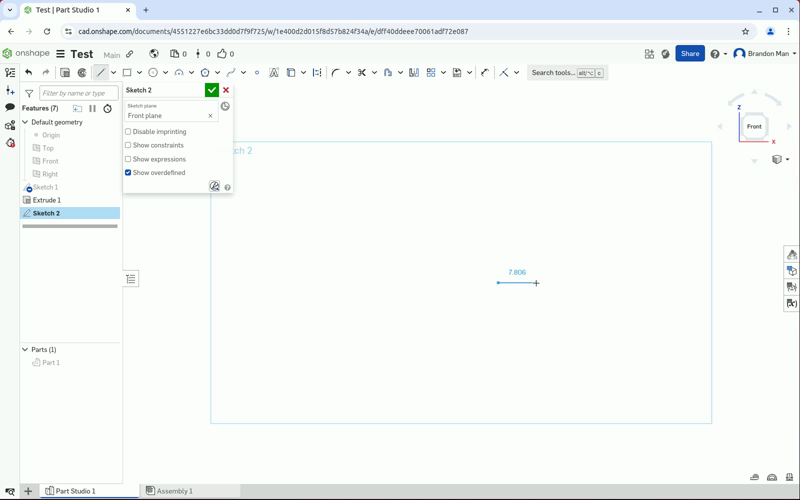
key_up(shift)
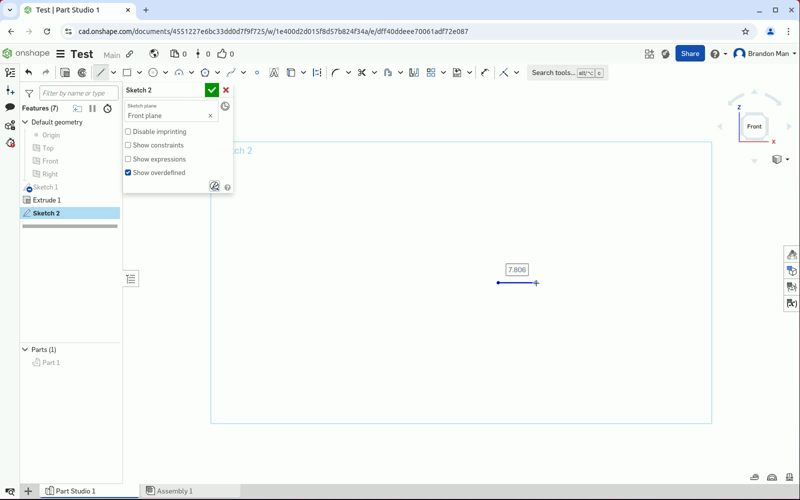
key(esc)
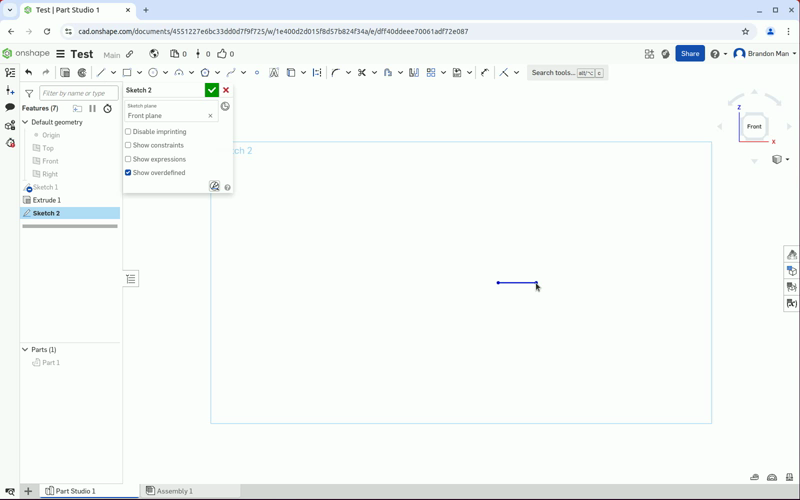
key(a)
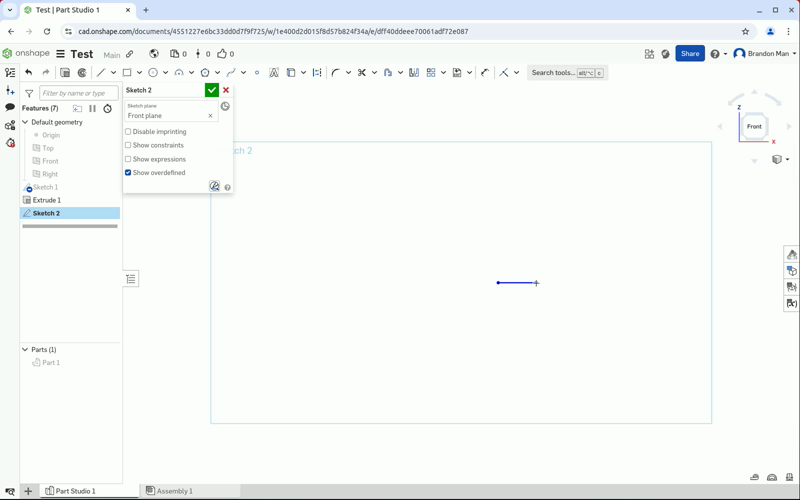
mouse_move(536, 282)
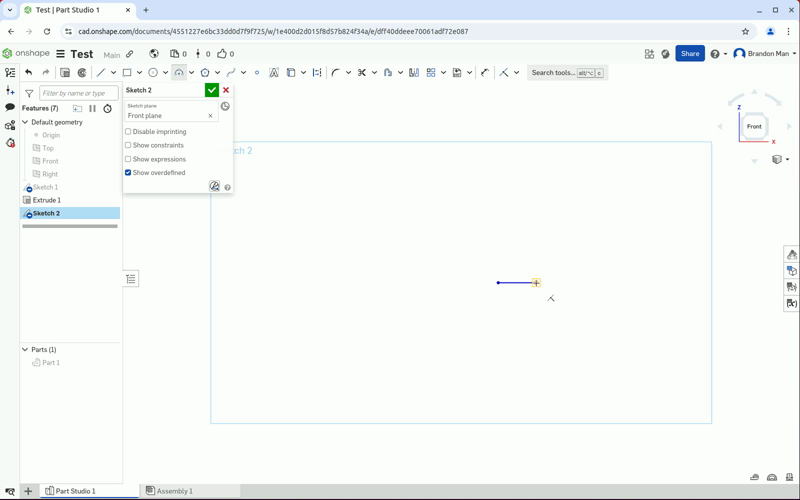
click(536, 282)
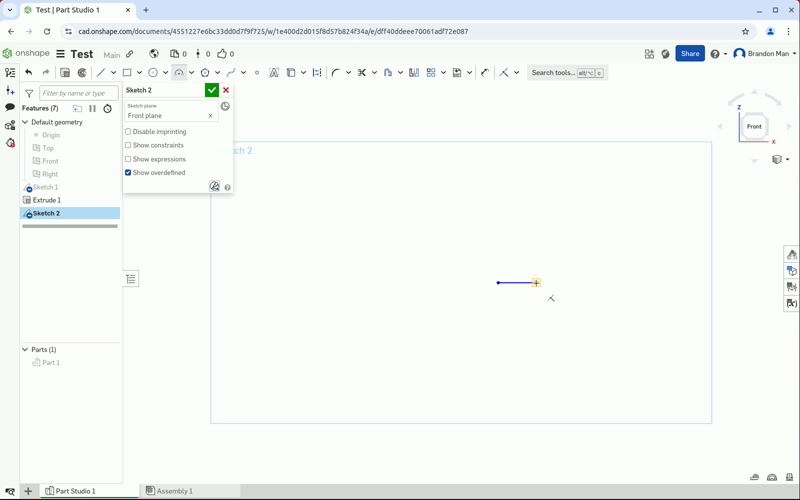
key_down(shift)
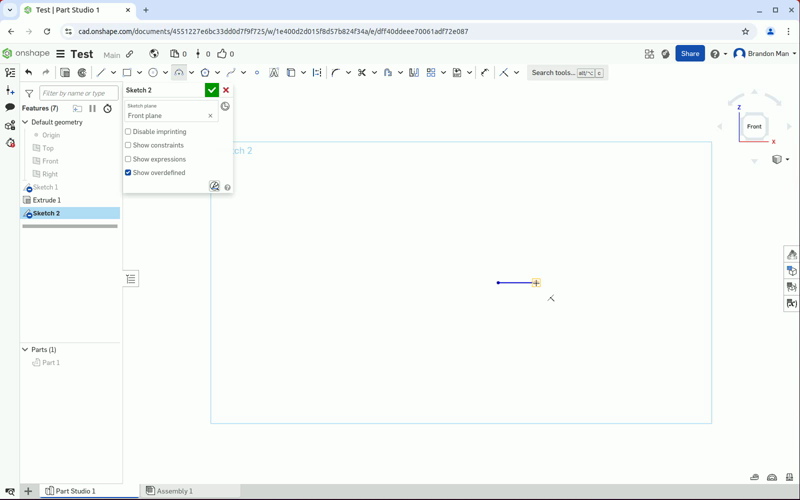
mouse_move(536, 207)
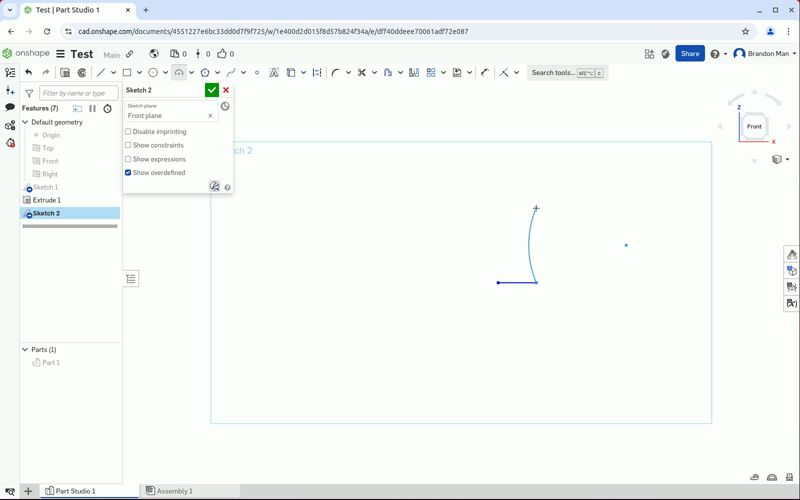
click(536, 207)
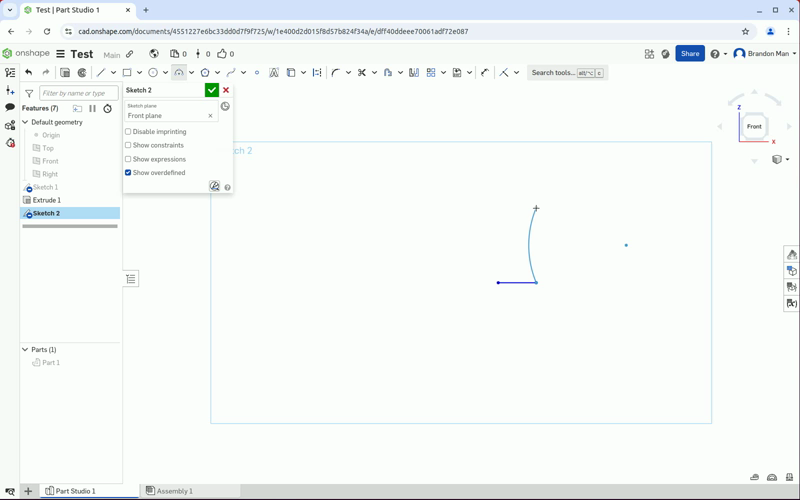
mouse_move(574, 245)
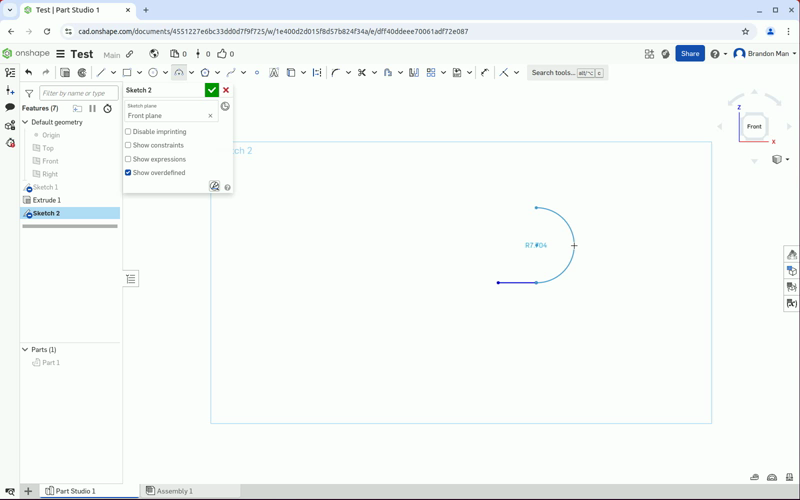
click(574, 245)
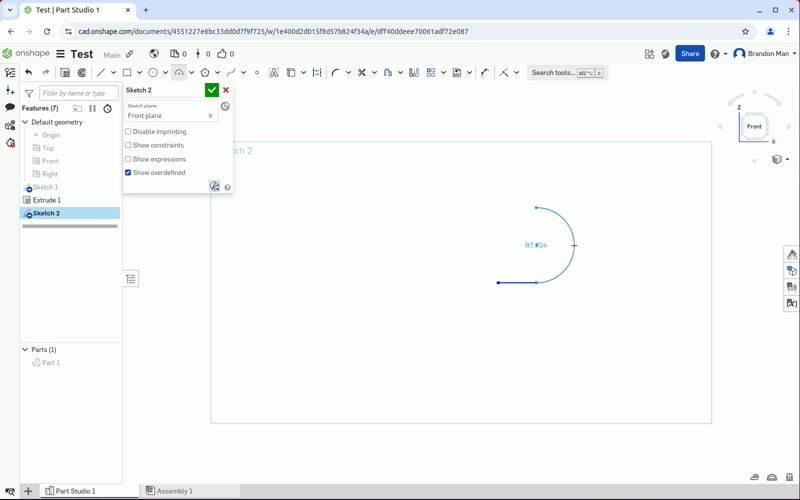
key_up(shift)
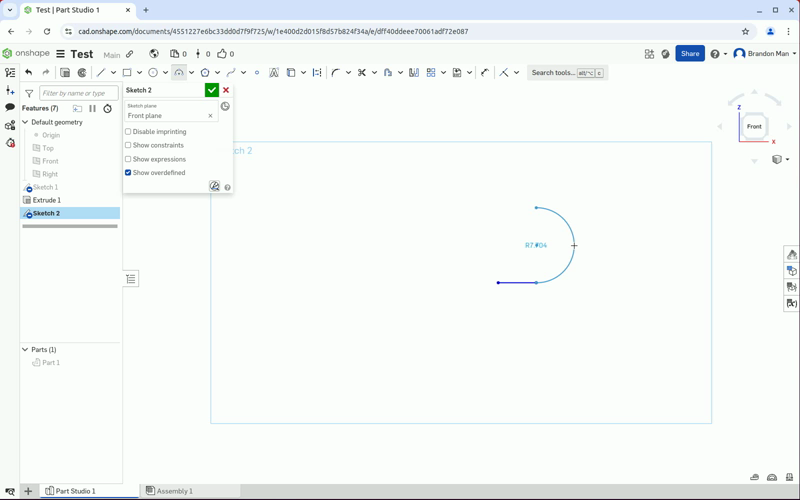
key(esc)
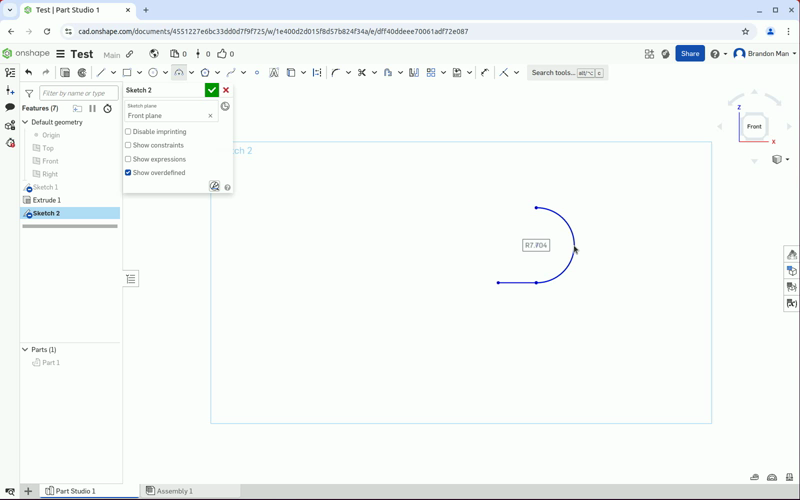
key(l)
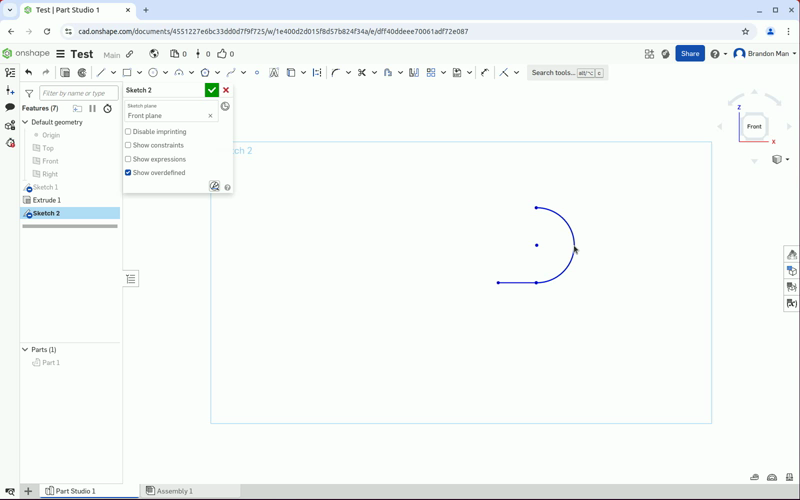
mouse_move(536, 207)
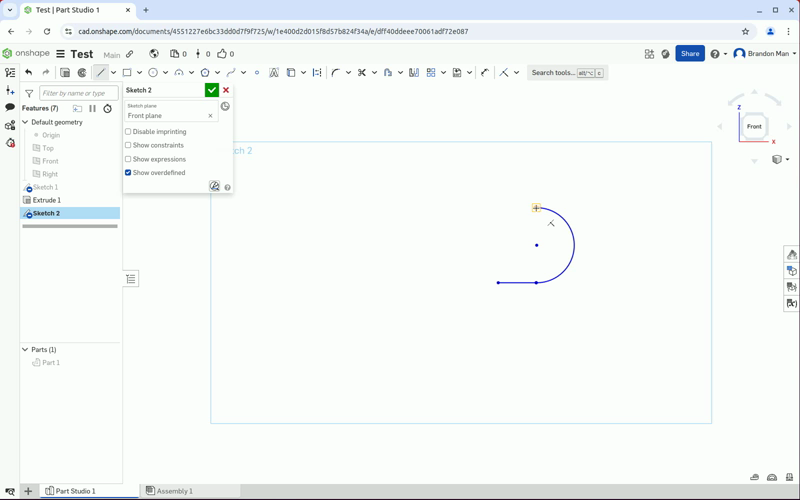
click(536, 207)
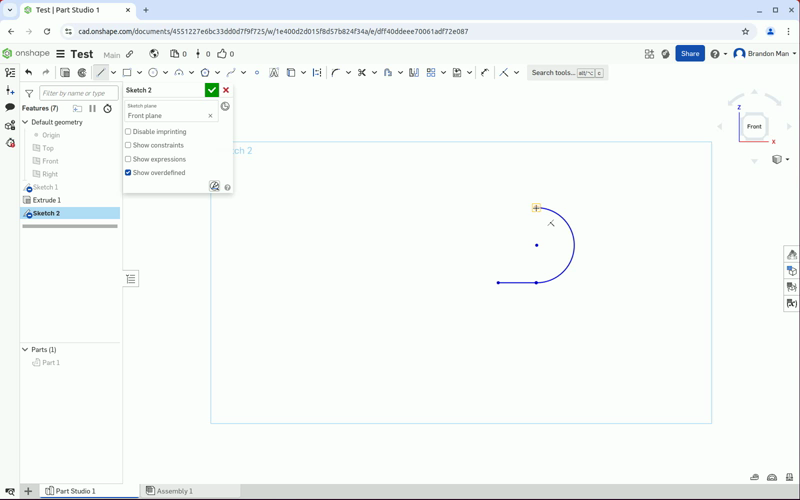
key_down(shift)
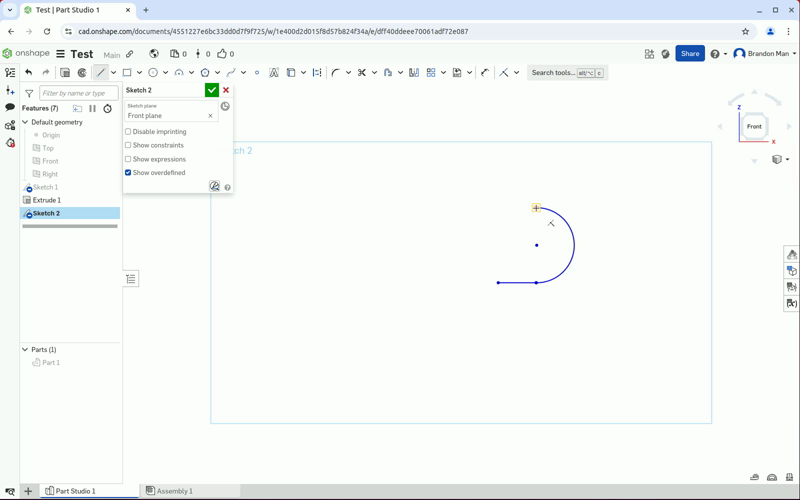
mouse_move(566, 207)
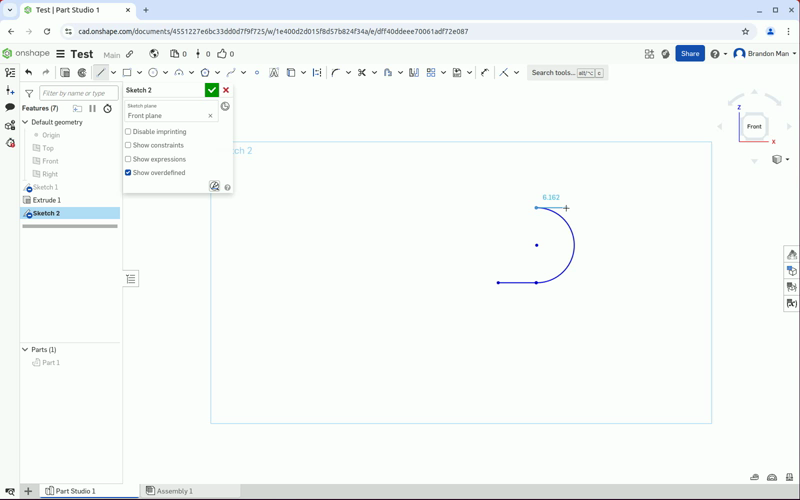
mouse_move(498, 207)
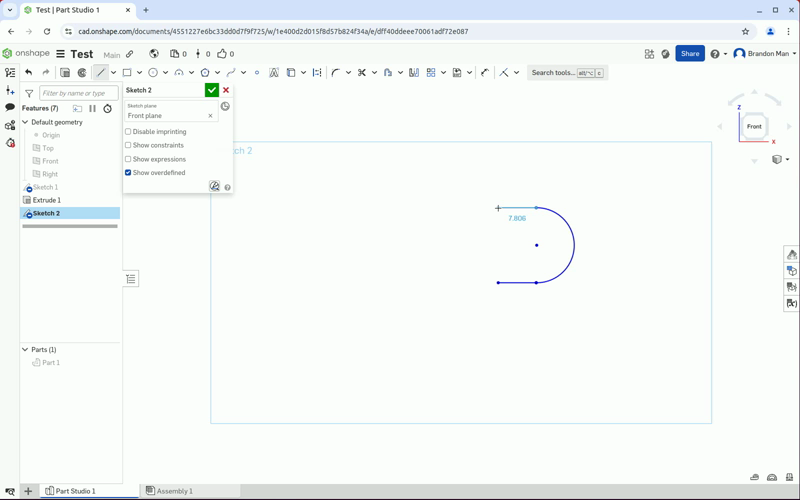
click(498, 207)
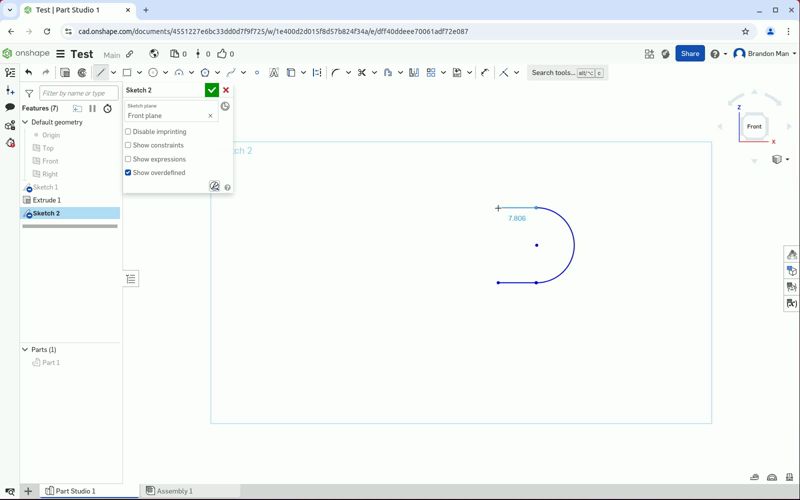
key_up(shift)
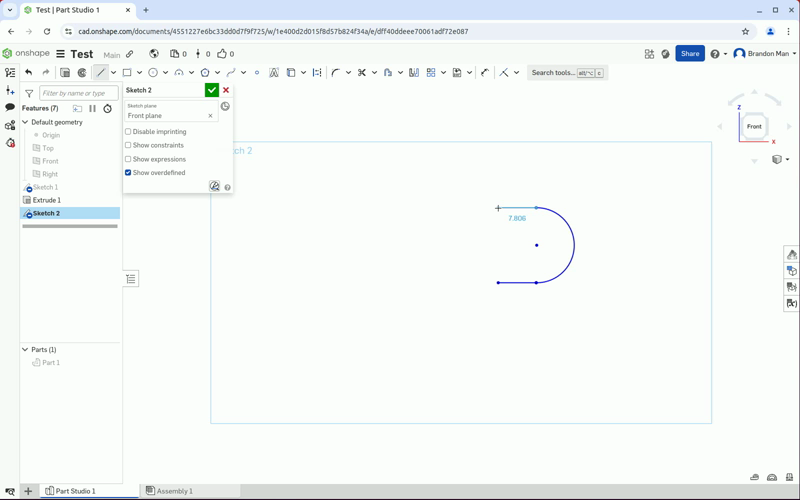
key_down(shift)
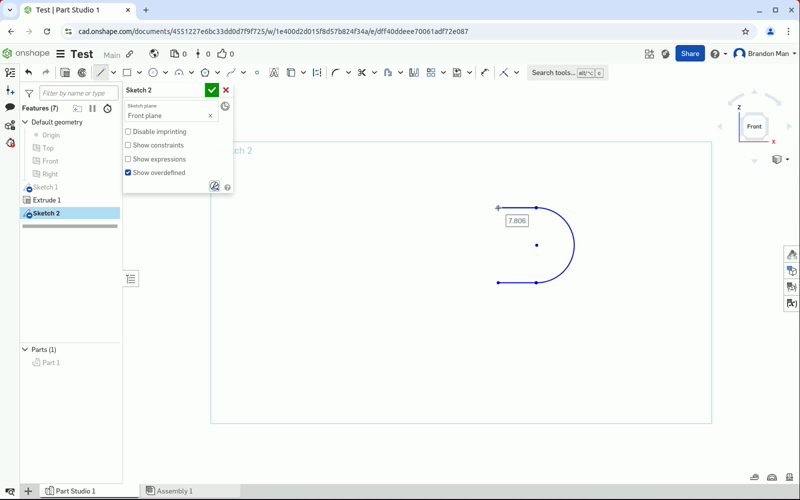
mouse_move(498, 282)
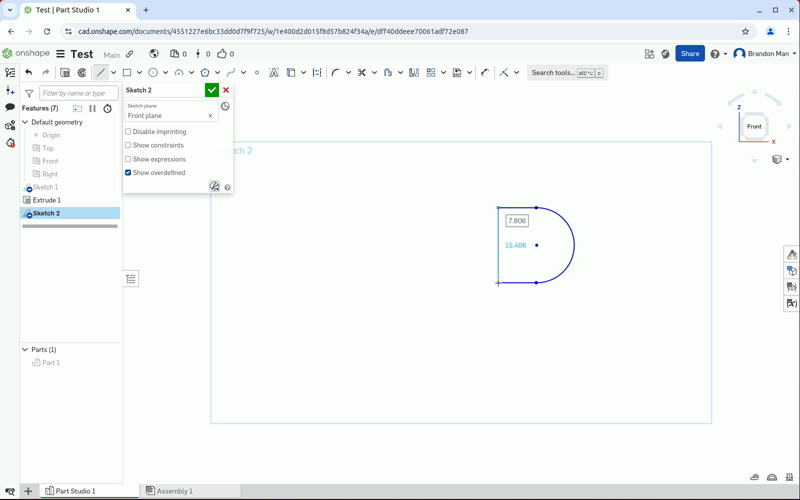
key_up(shift)
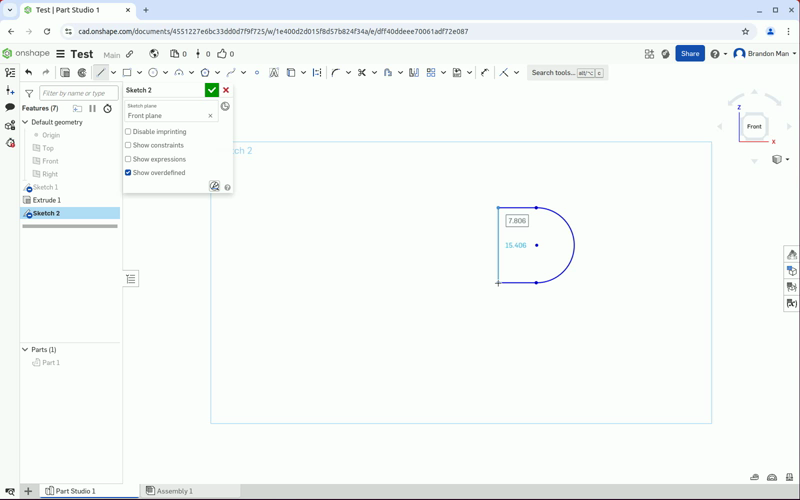
click(498, 282)
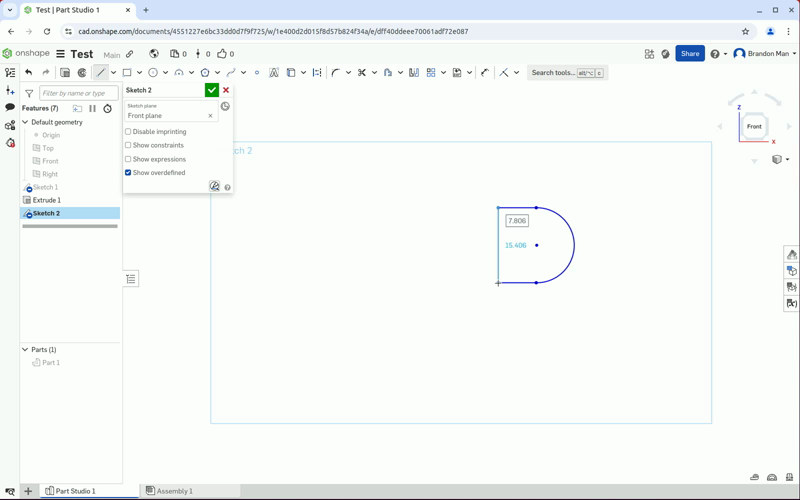
key(esc)
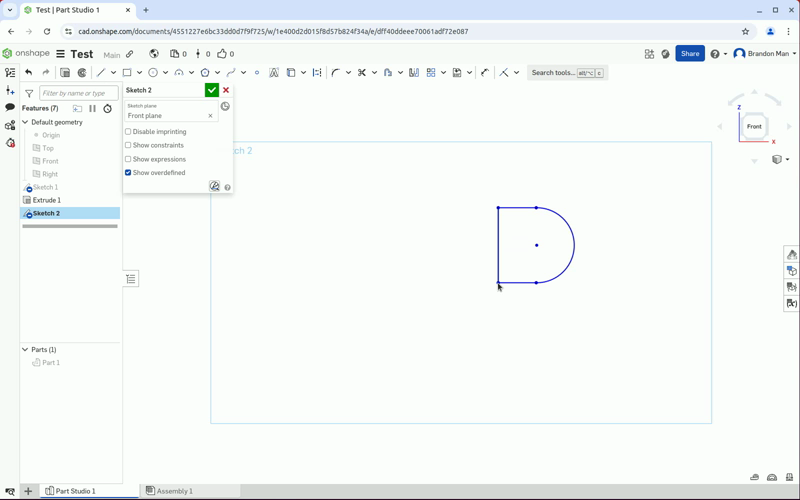
mouse_move(535, 228)
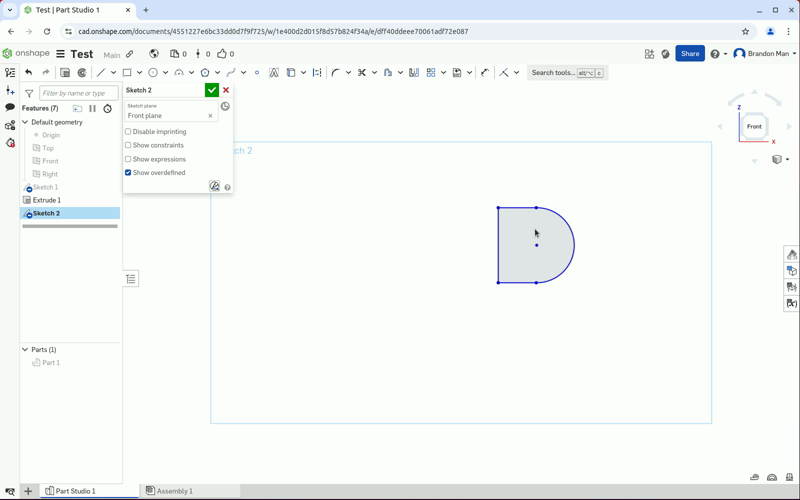
click(535, 228)
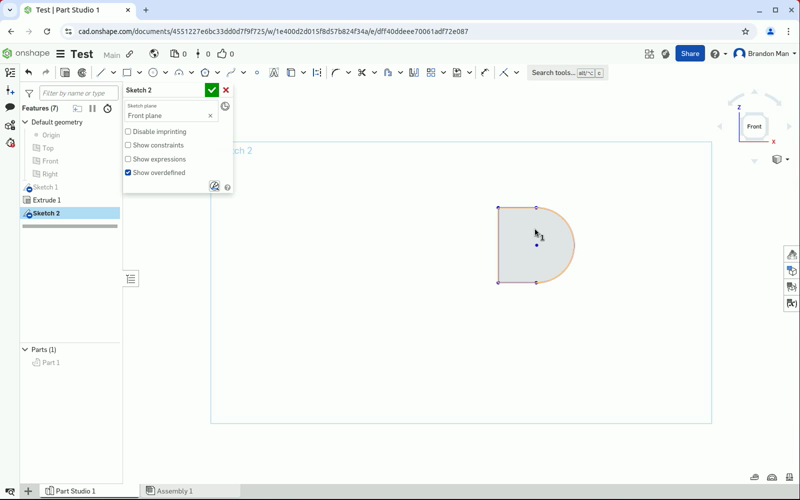
mouse_move(73, 352)
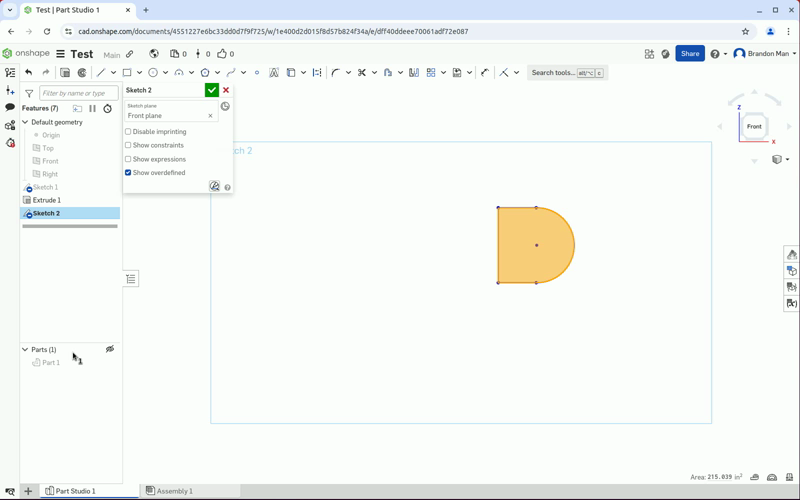
key(shift+y)
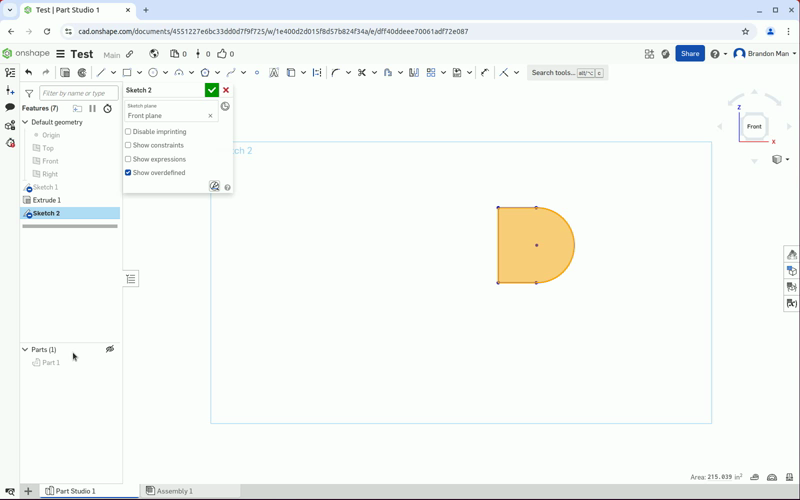
key(shift+e)
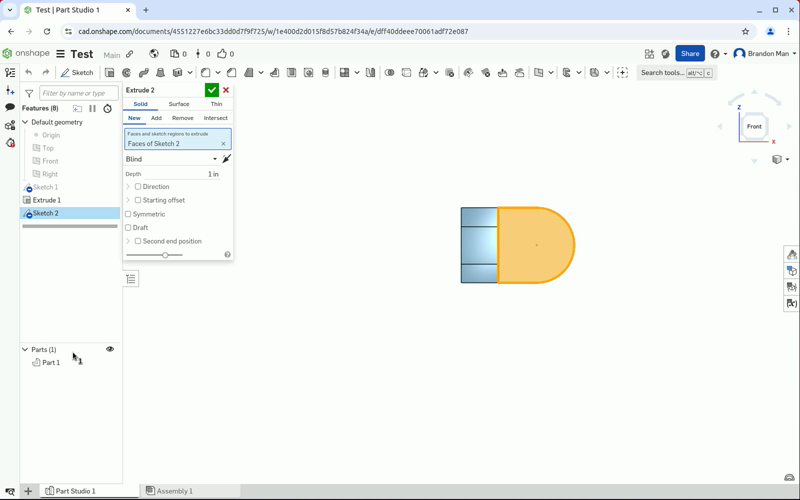
mouse_move(143, 106)
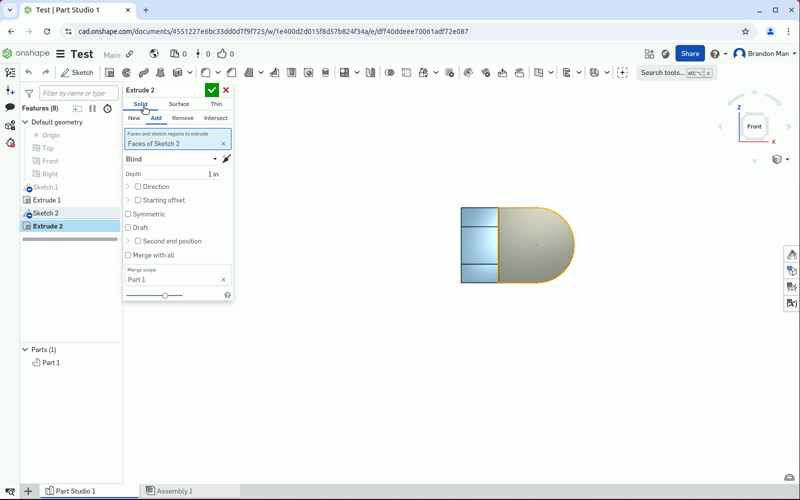
click(143, 106)
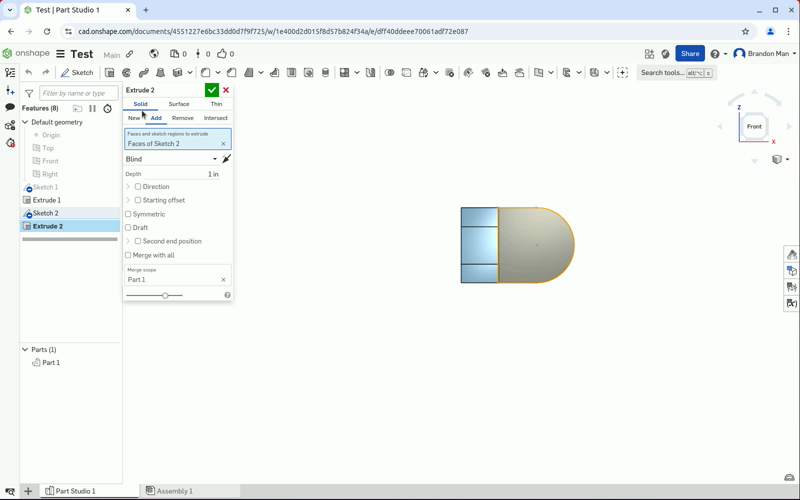
mouse_move(137, 120)
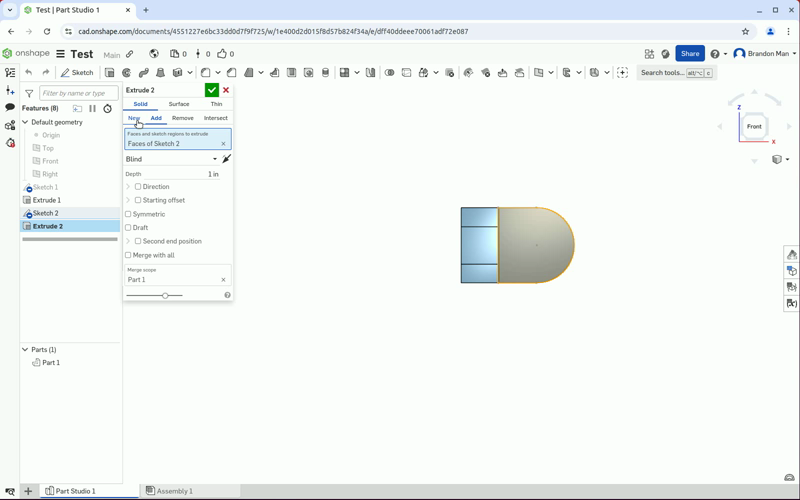
click(137, 120)
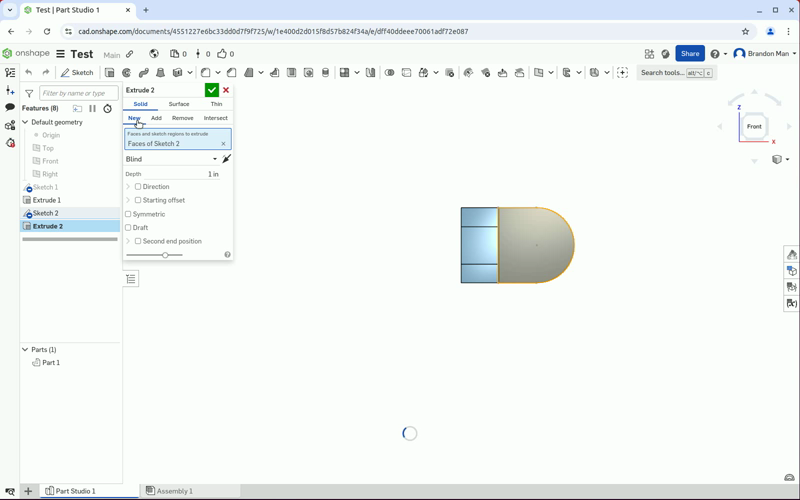
key(tab, 4)
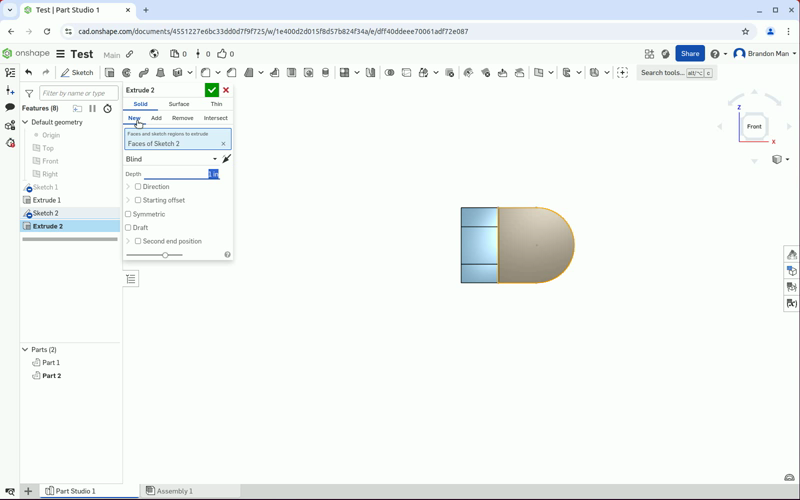
text(7.703)
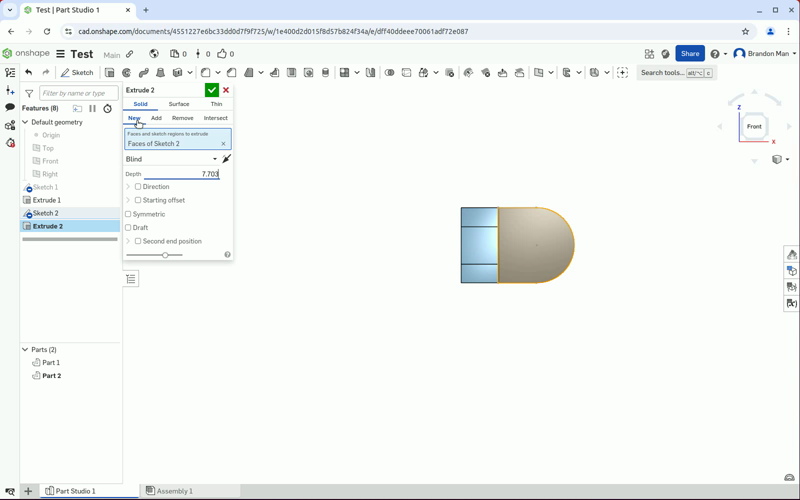
key(enter)
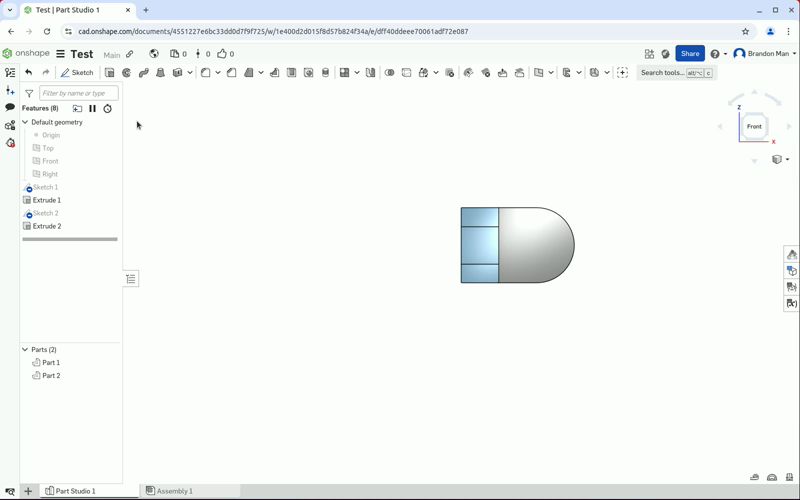
key(shift+h)
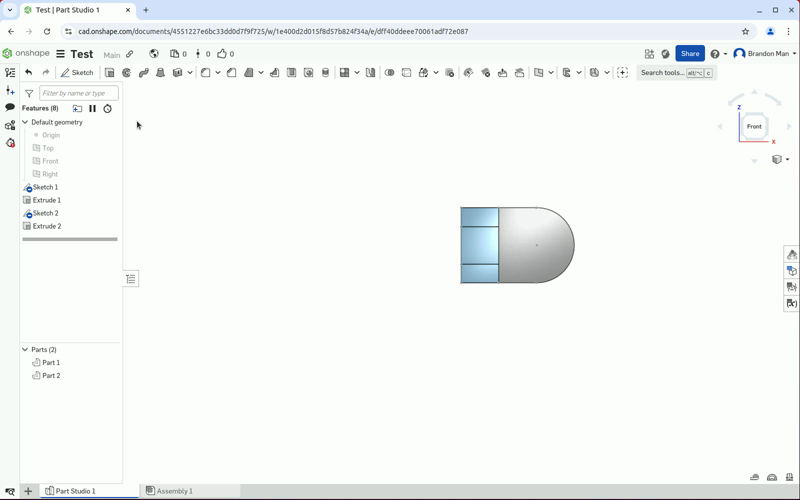
key(shift+h)
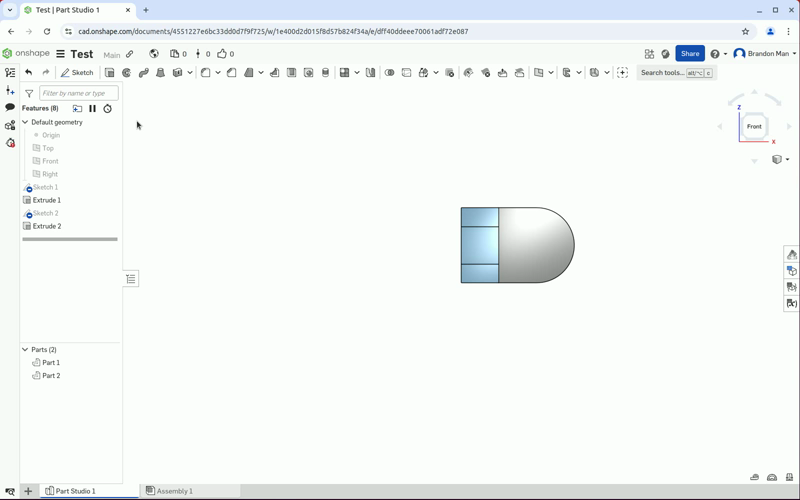
mouse_move(73, 189)
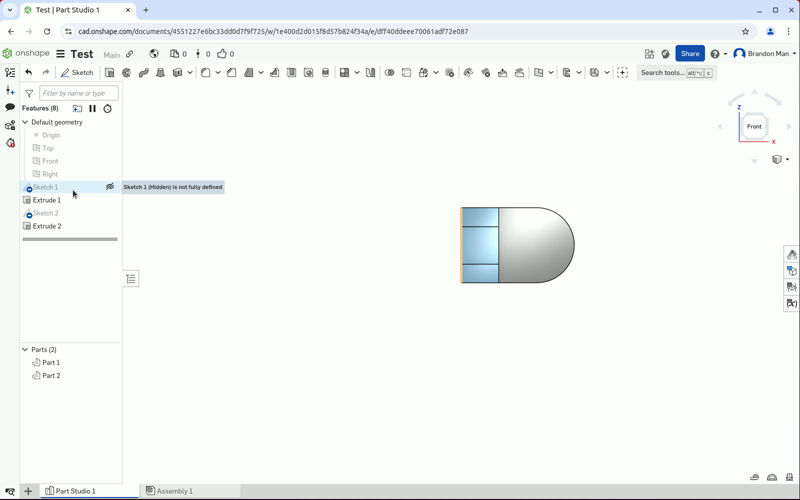
click(73, 189)
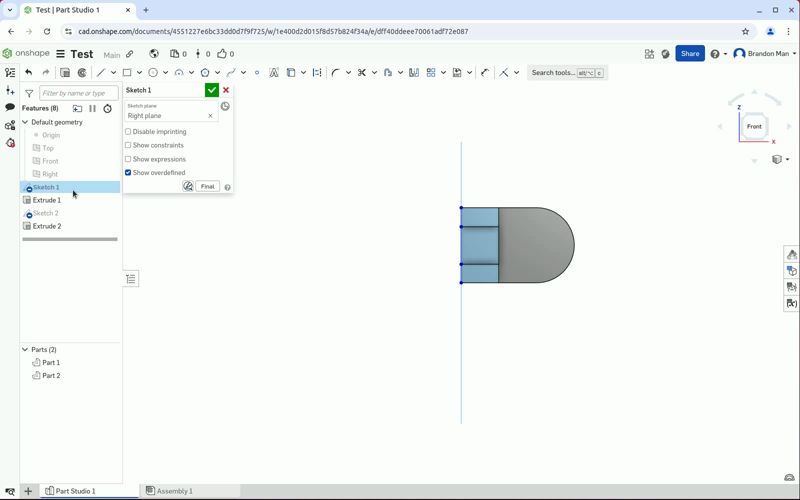
mouse_move(229, 92)
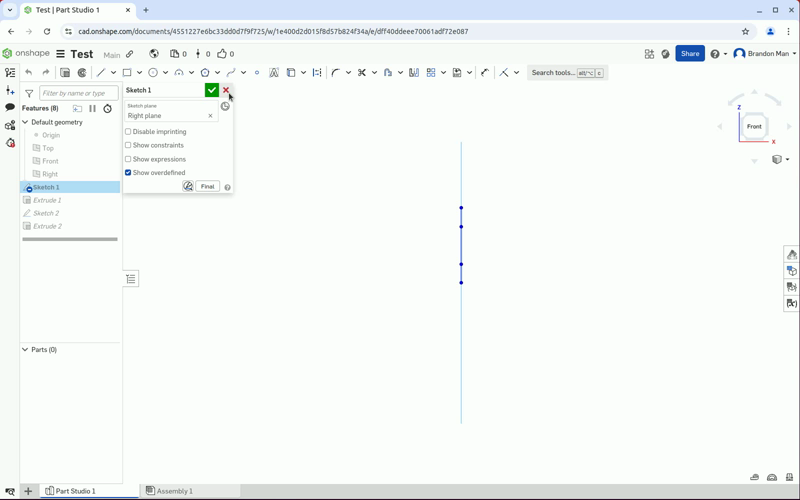
click(229, 92)
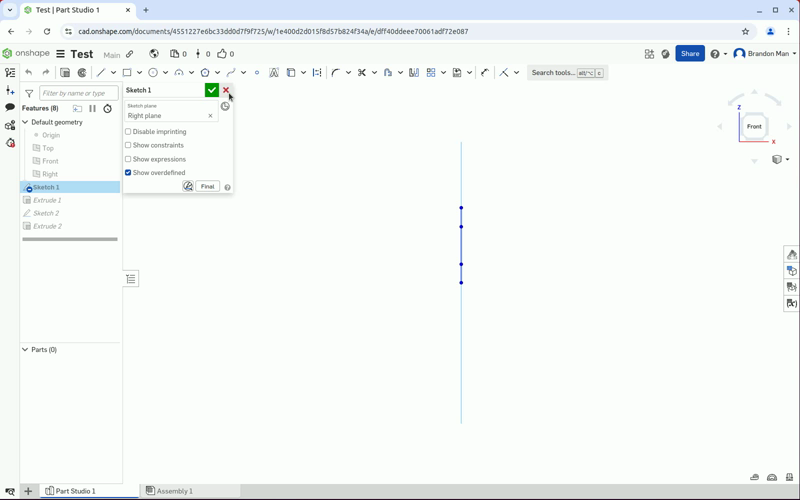
key(shift+s)
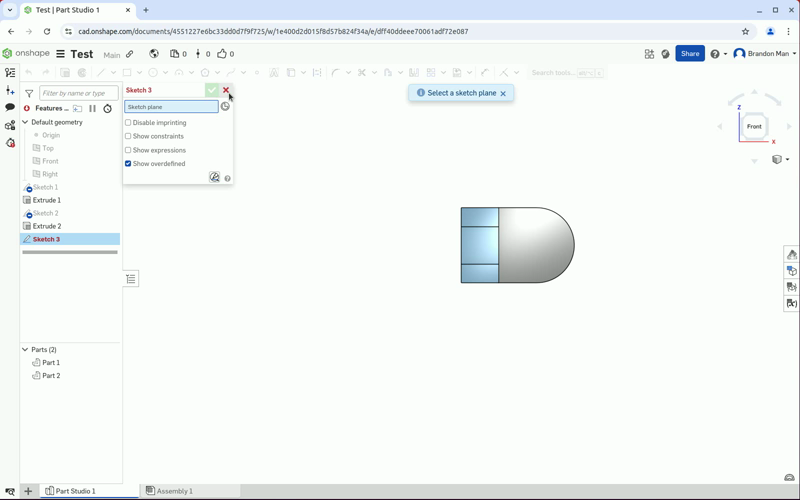
mouse_move(73, 163)
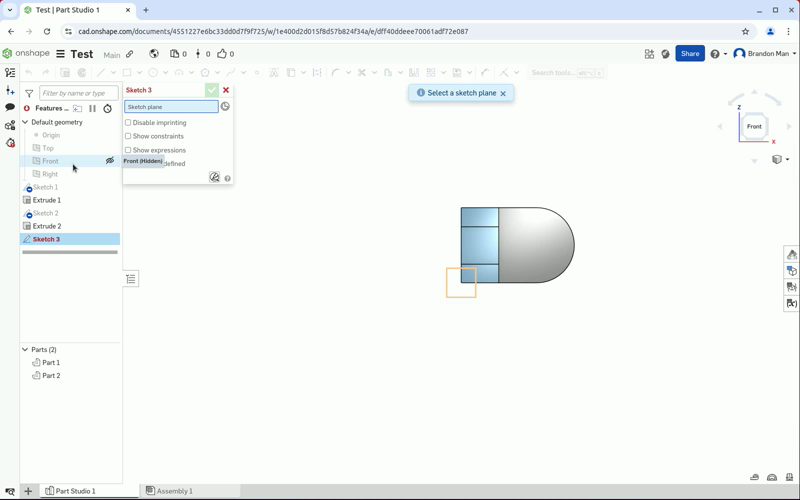
click(73, 163)
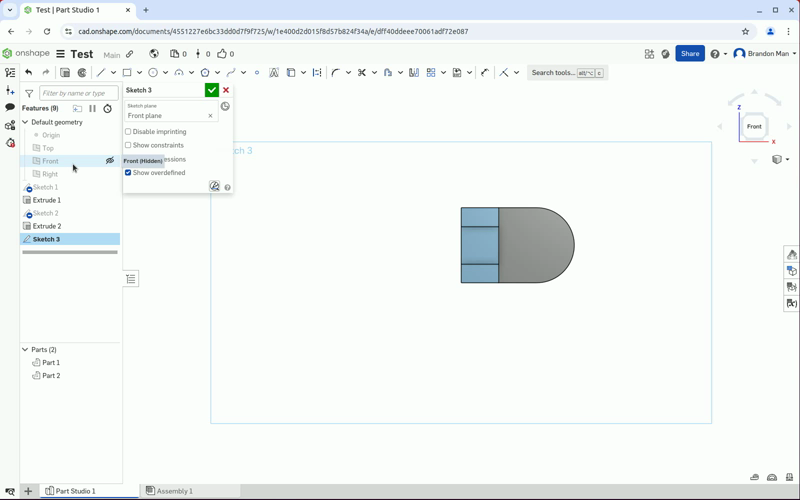
mouse_move(73, 352)
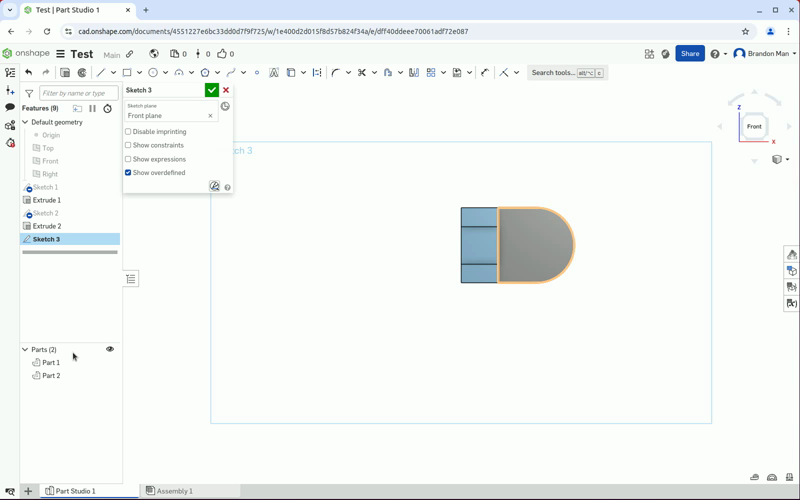
key(y)
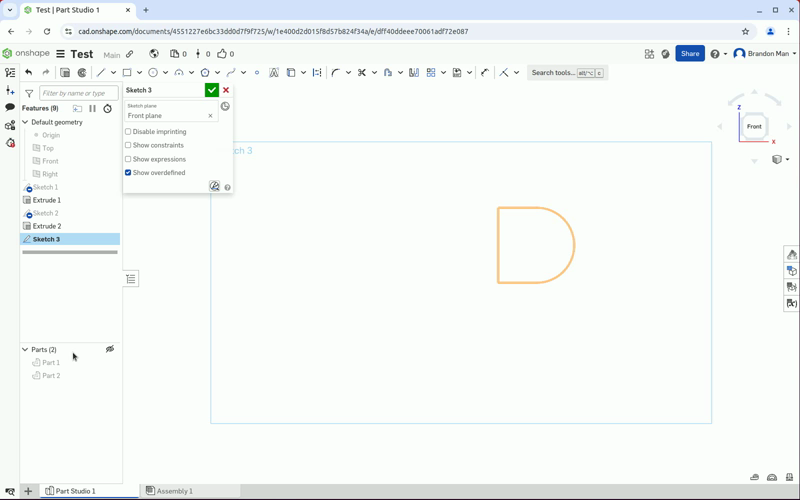
key(c)
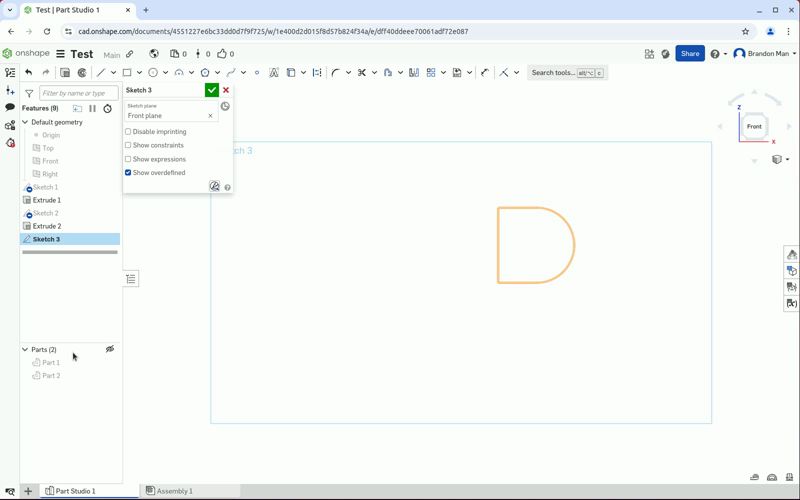
key_down(shift)
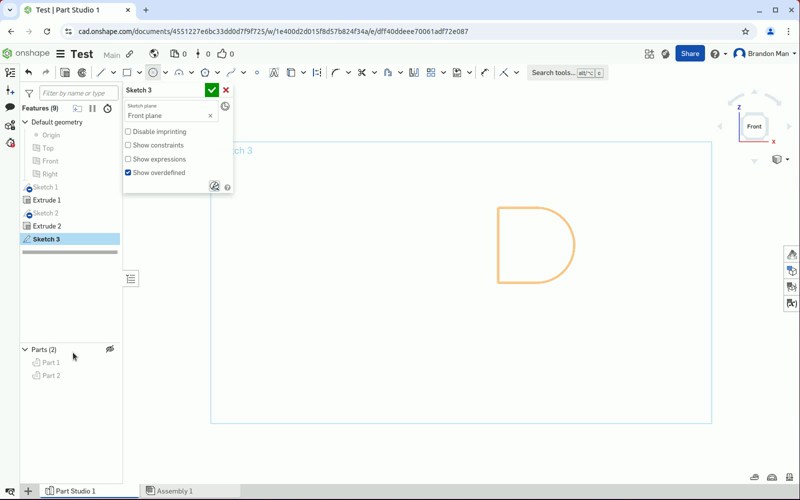
mouse_move(536, 245)
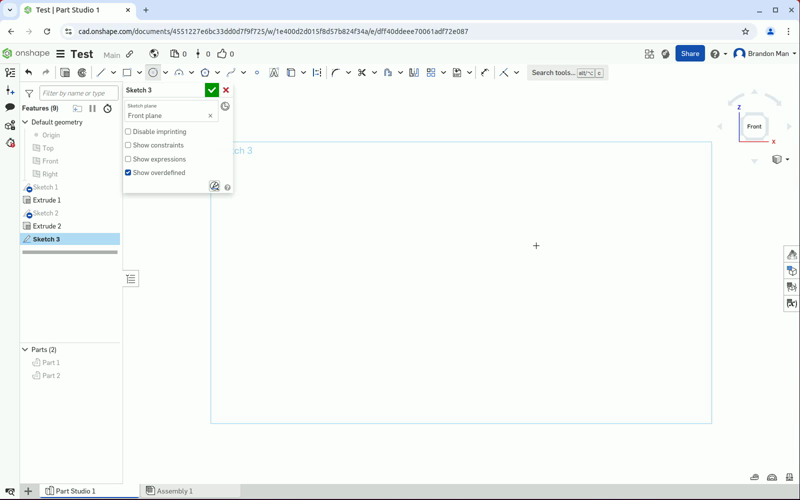
click(536, 245)
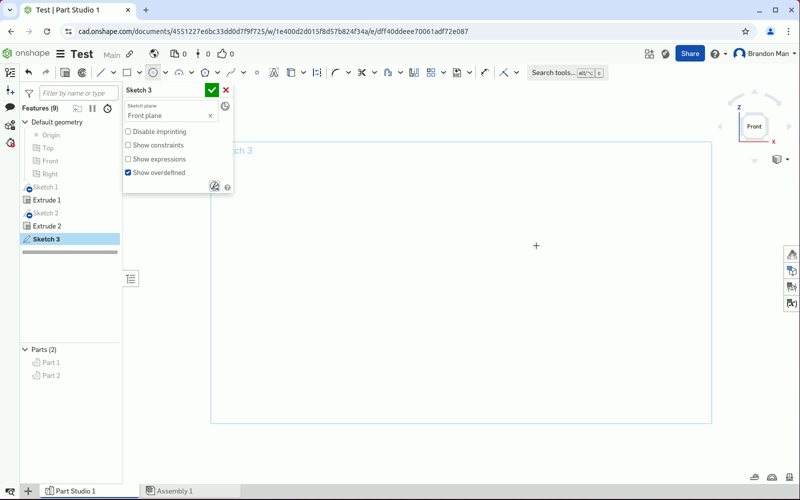
key_up(shift)
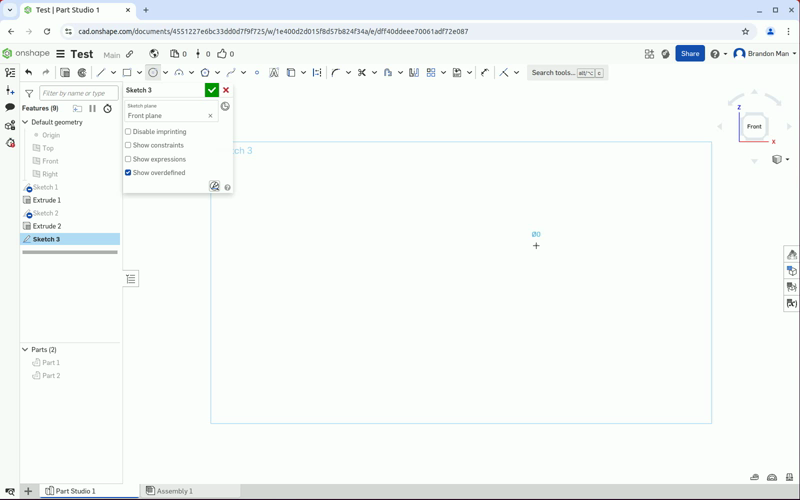
mouse_move(555, 245)
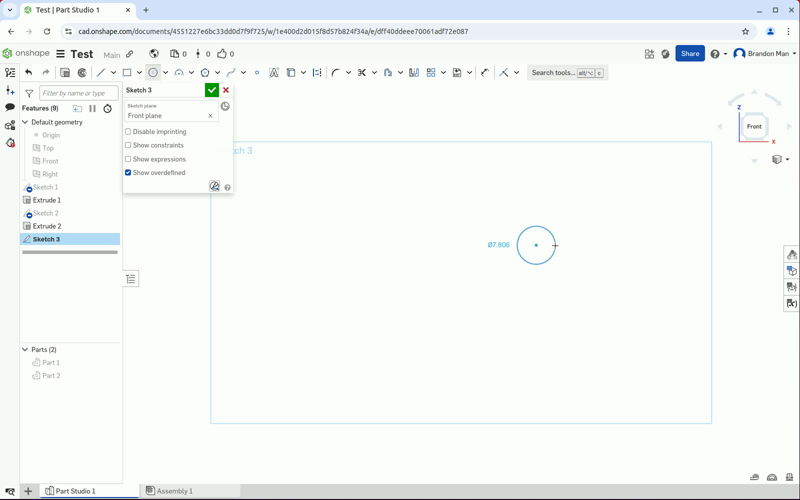
click(555, 245)
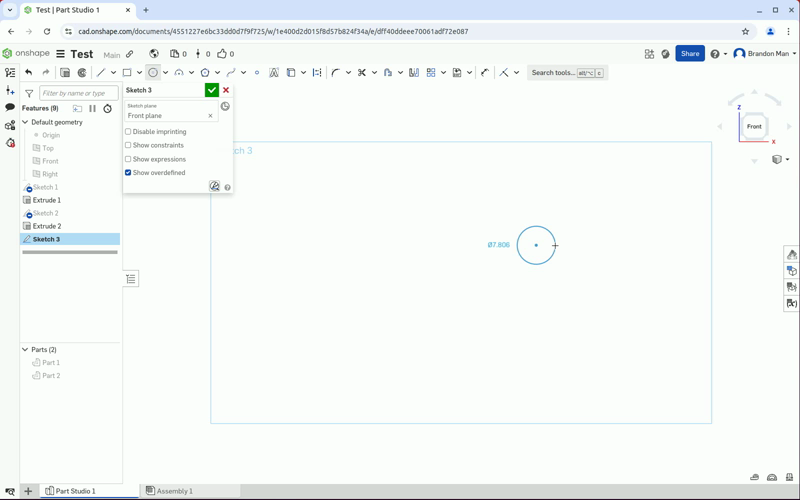
key(esc)
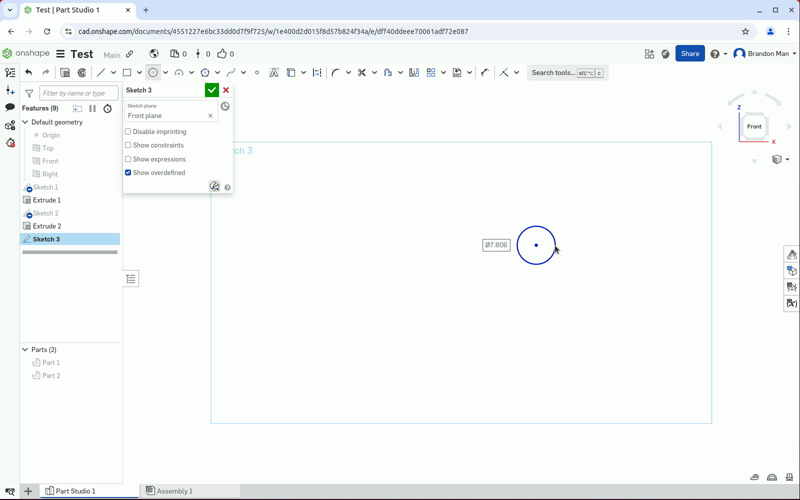
mouse_move(527, 235)
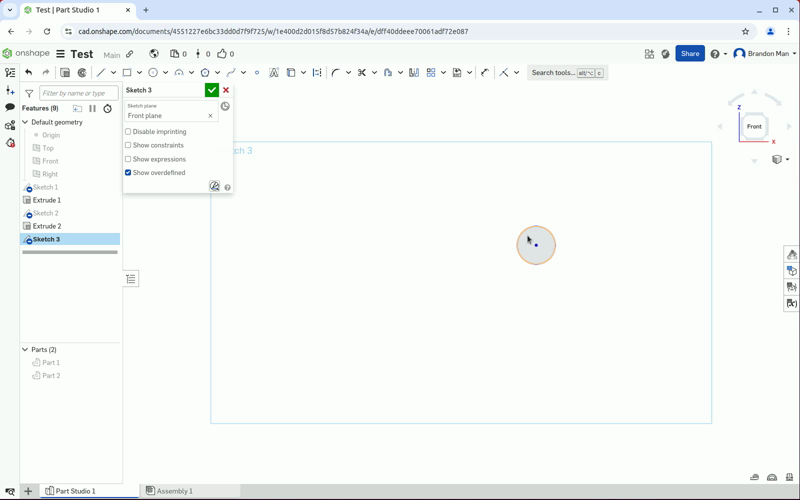
scroll(6)
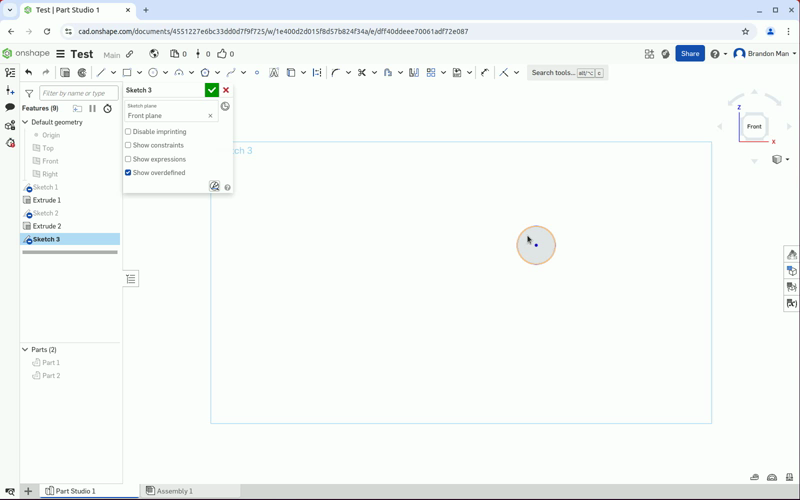
scroll(6)
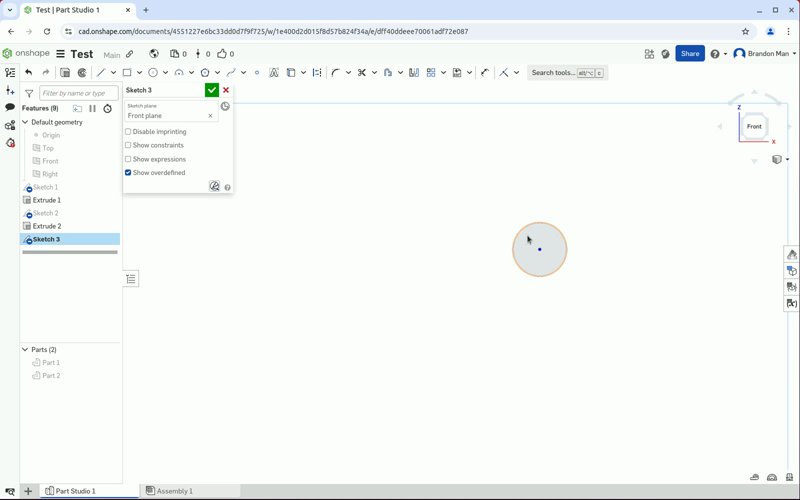
scroll(6)
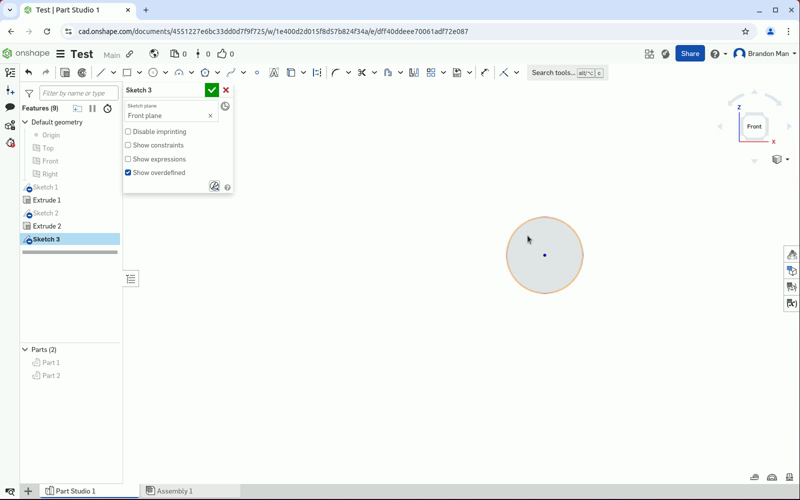
scroll(6)
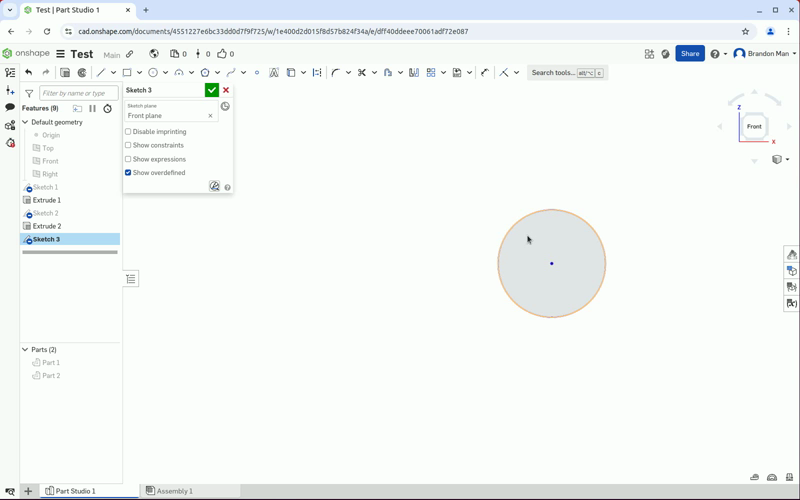
scroll(6)
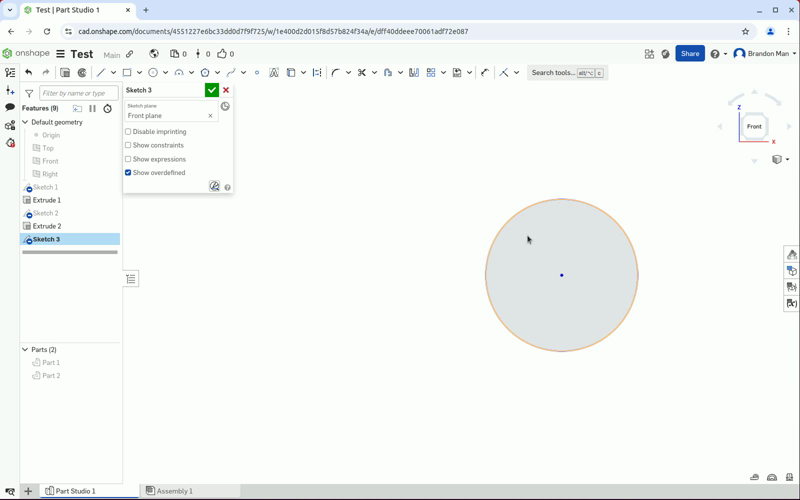
scroll(6)
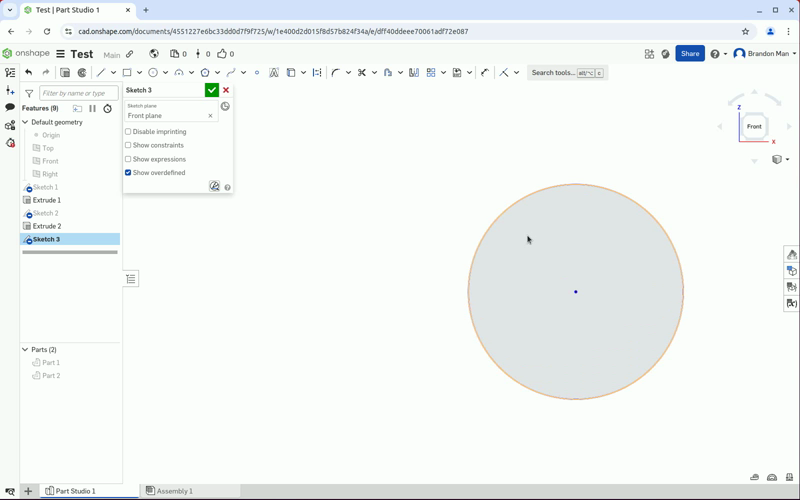
scroll(6)
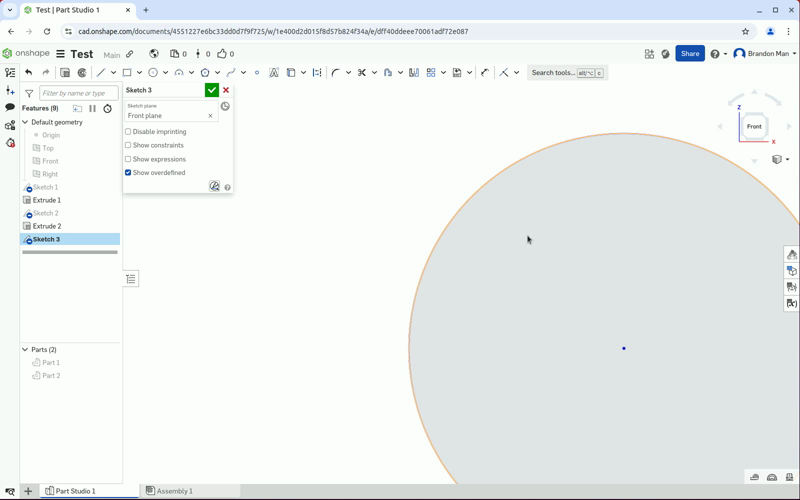
click(527, 235)
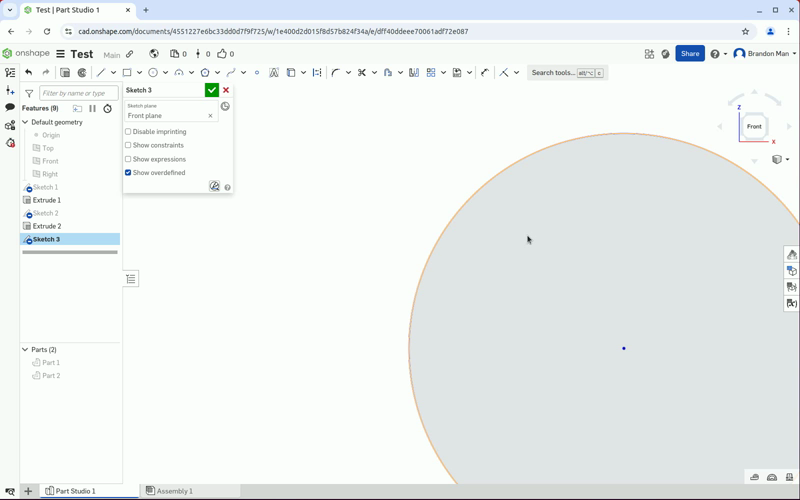
scroll(-6)
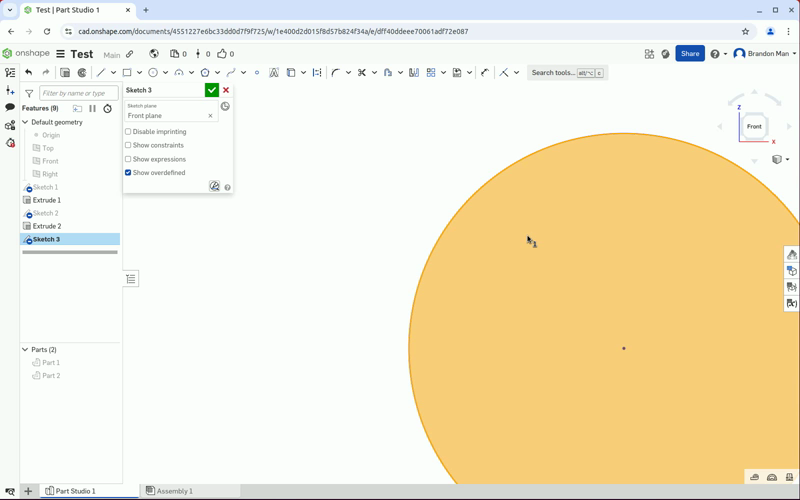
scroll(-6)
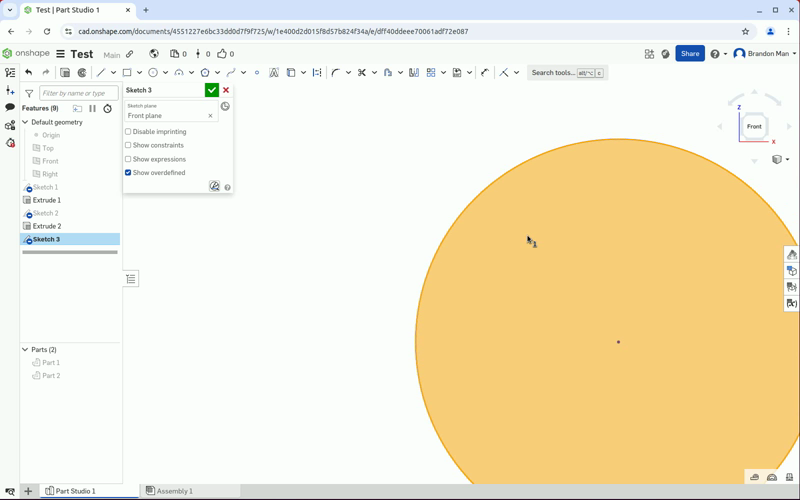
scroll(-6)
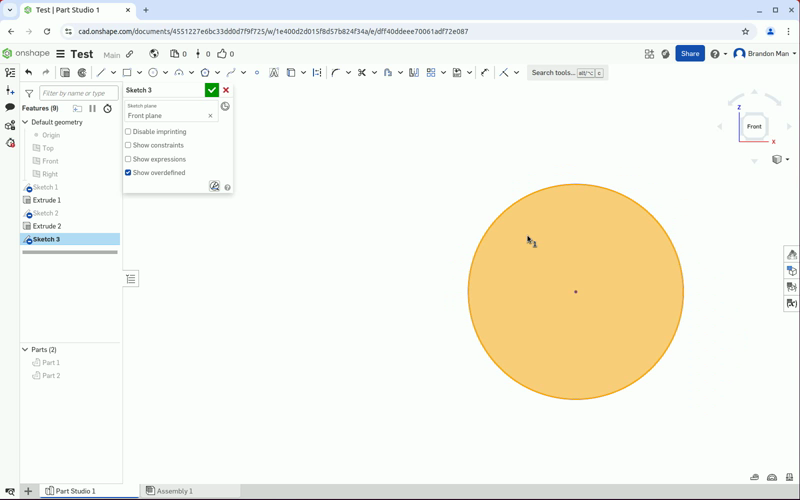
scroll(-6)
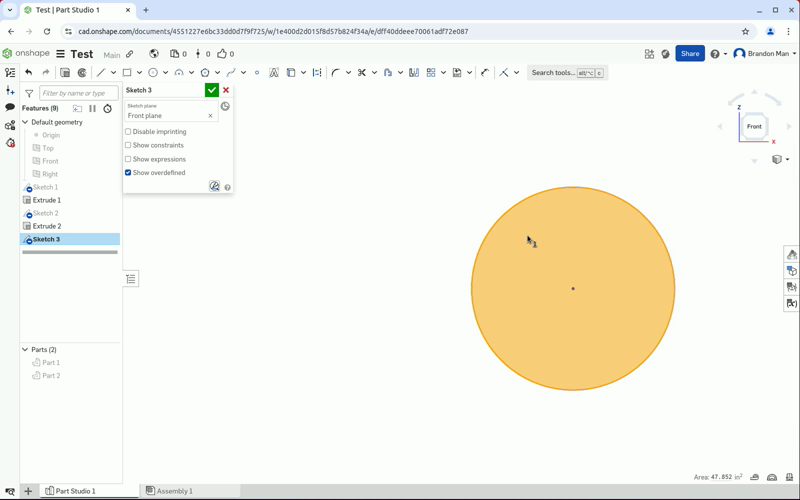
scroll(-6)
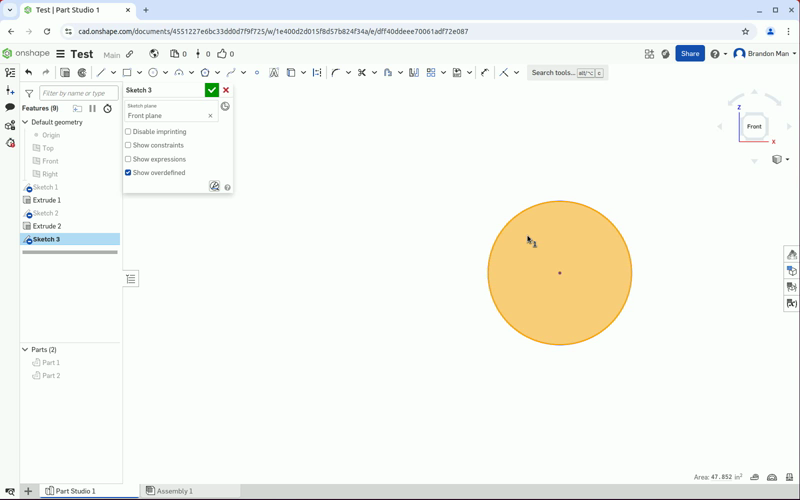
scroll(-6)
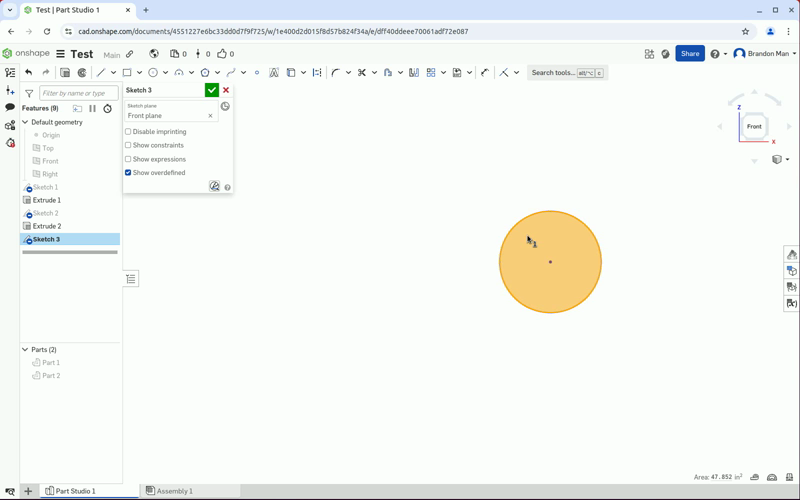
scroll(-6)
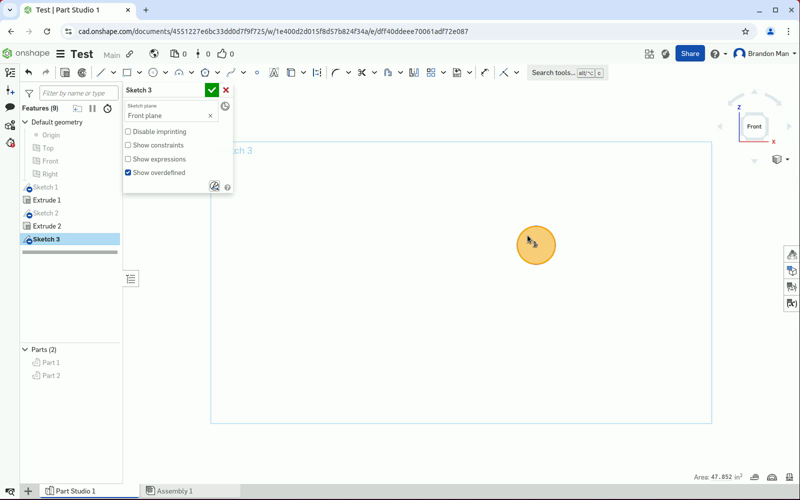
mouse_move(73, 352)
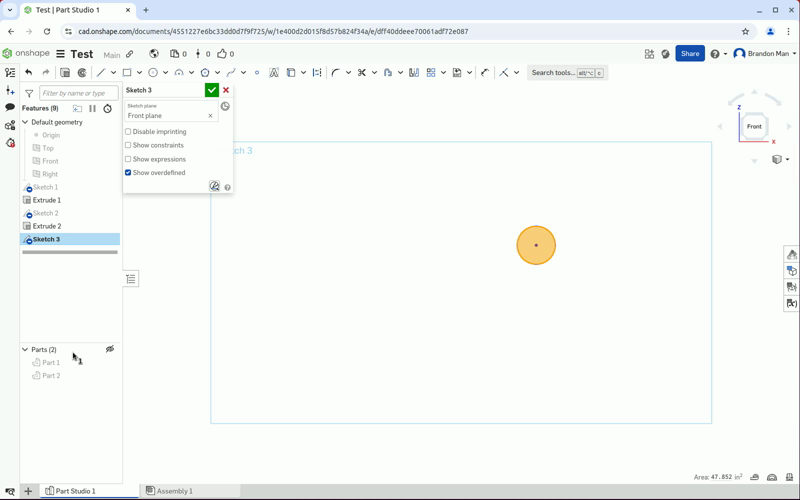
key(shift+y)
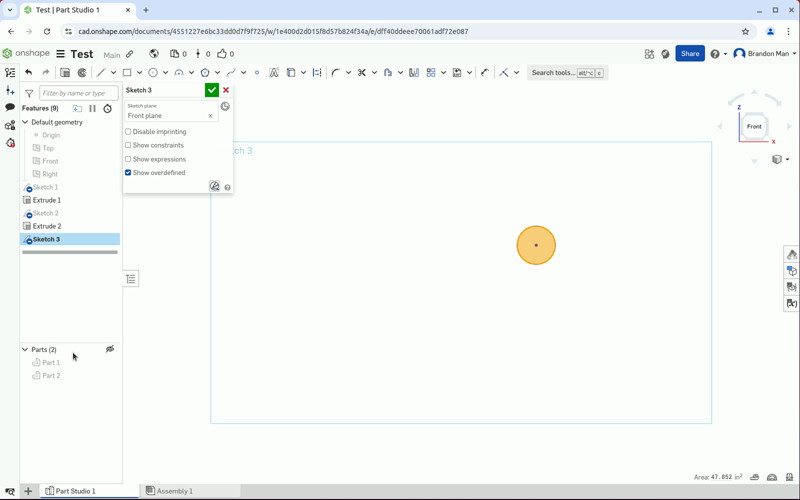
key(shift+e)
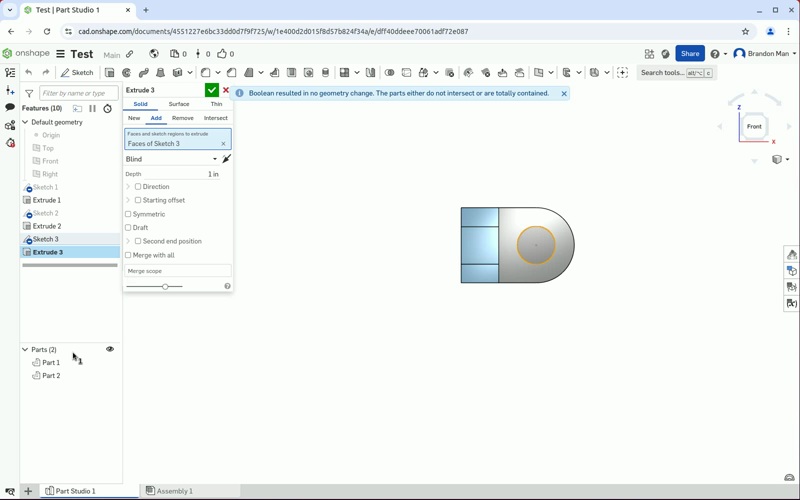
mouse_move(143, 106)
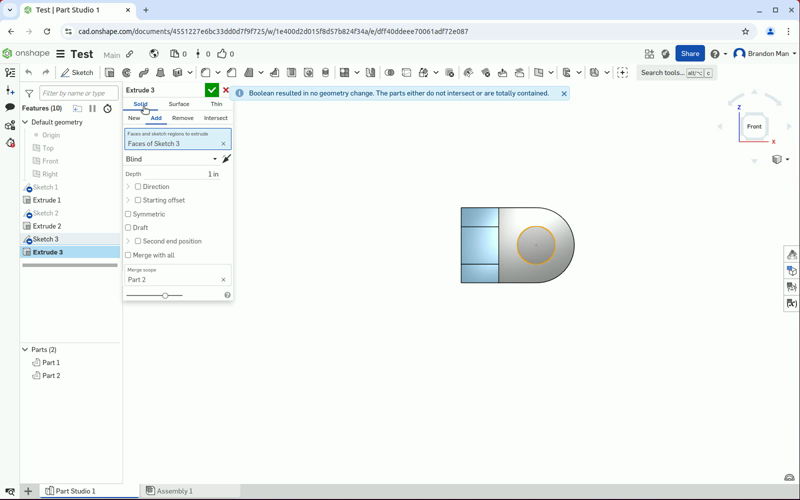
click(143, 106)
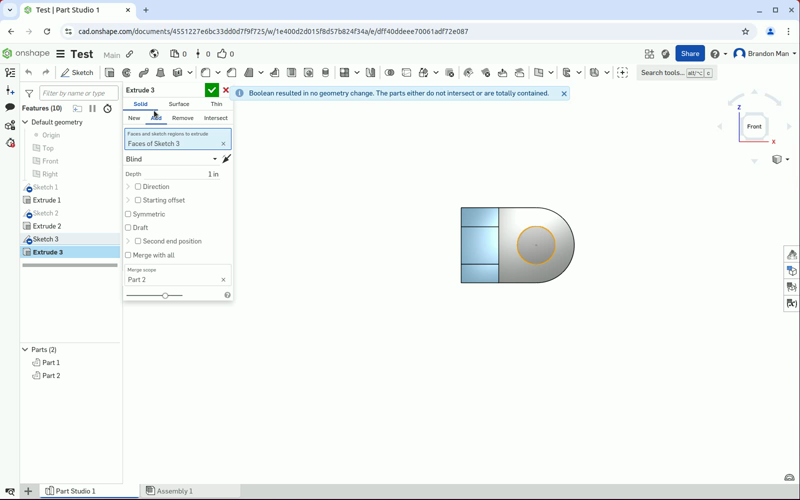
mouse_move(186, 120)
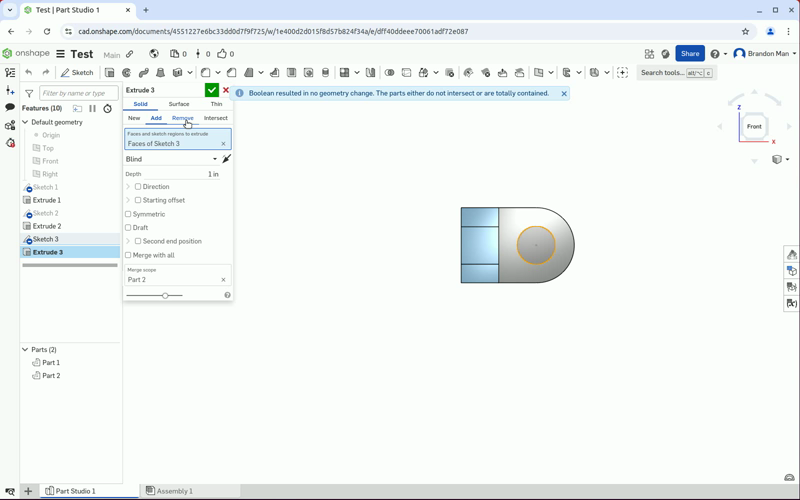
click(186, 120)
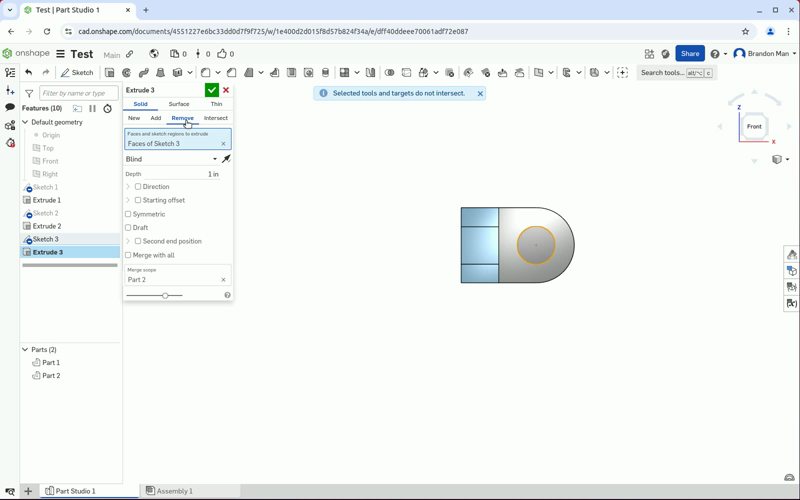
key(tab, 4)
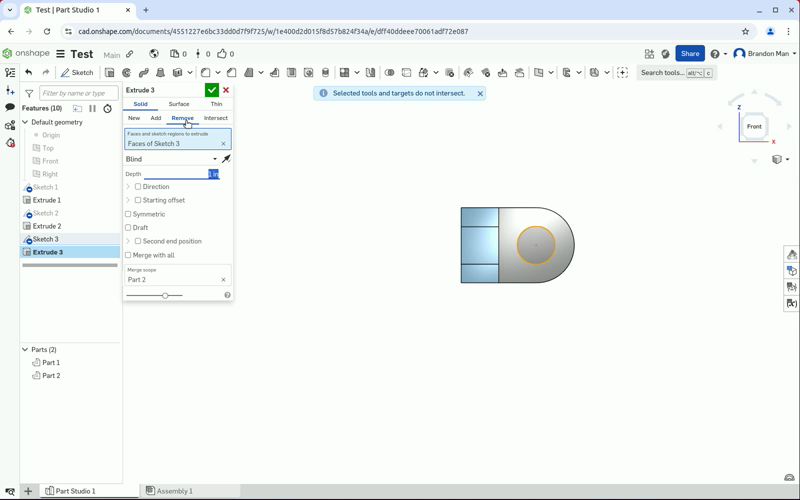
text(-7.703)
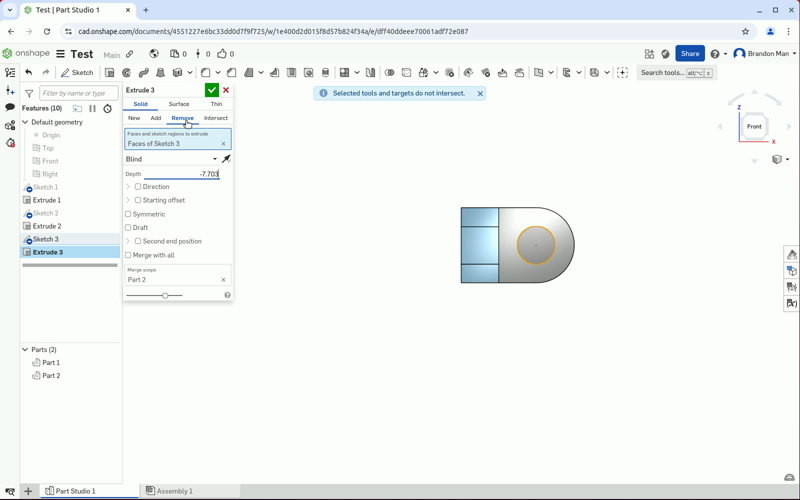
key(tab, 6)
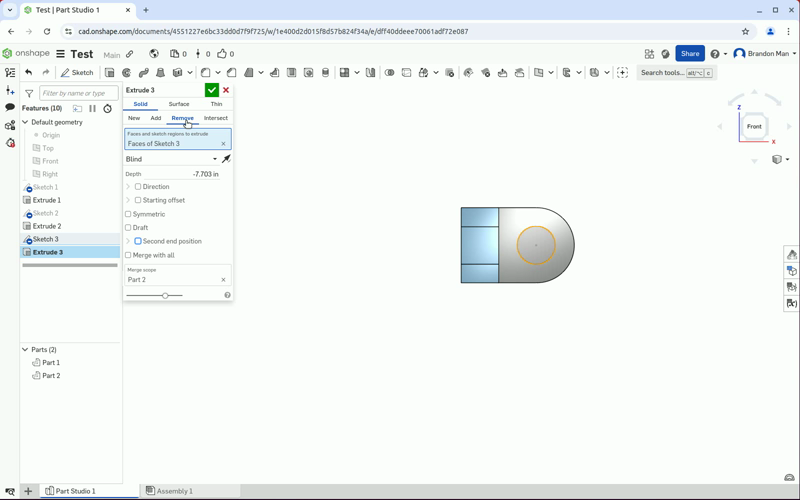
key(space)
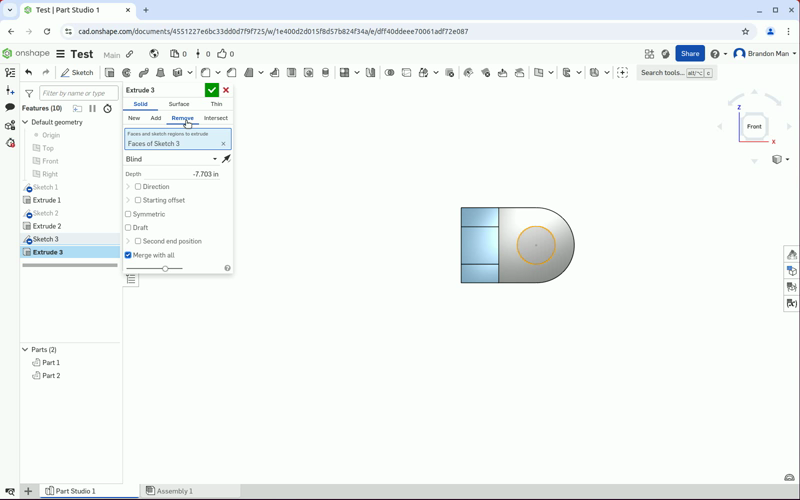
key(enter)
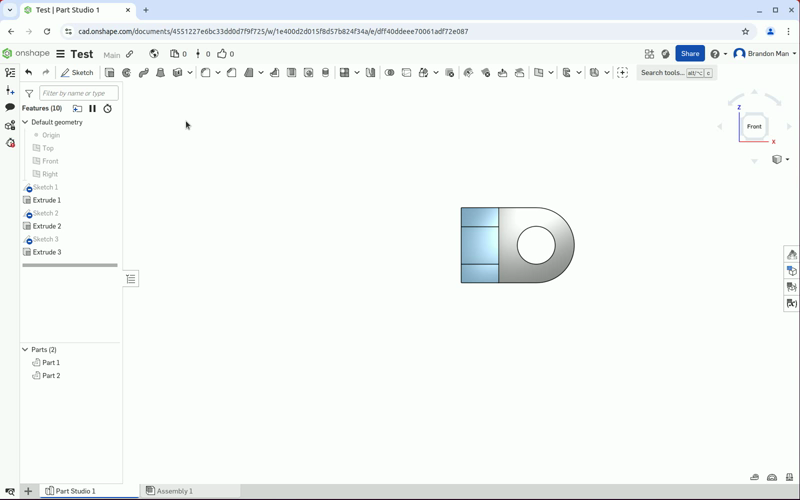
key(shift+h)
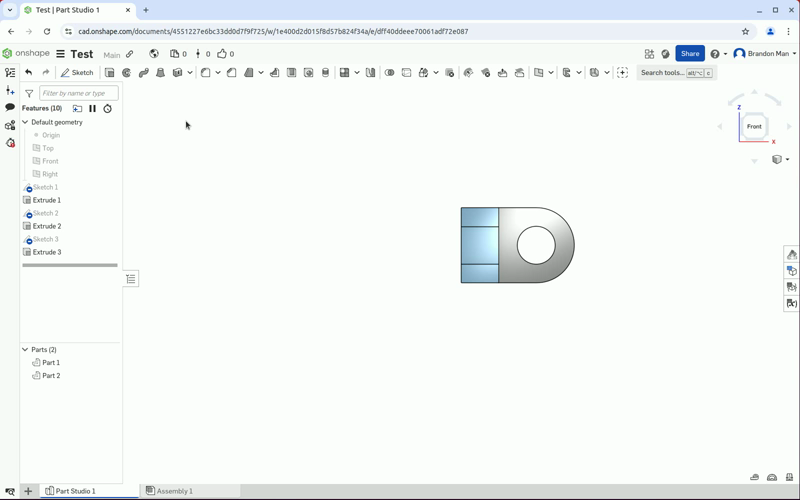
key(shift+h)
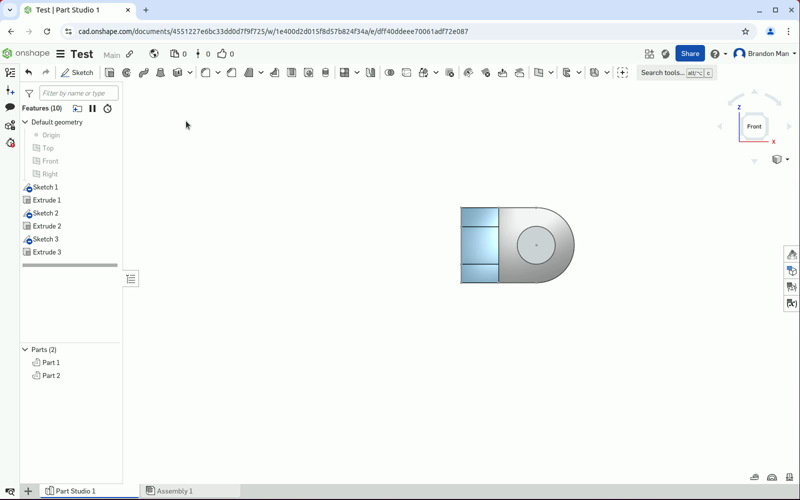
key(shift+7)
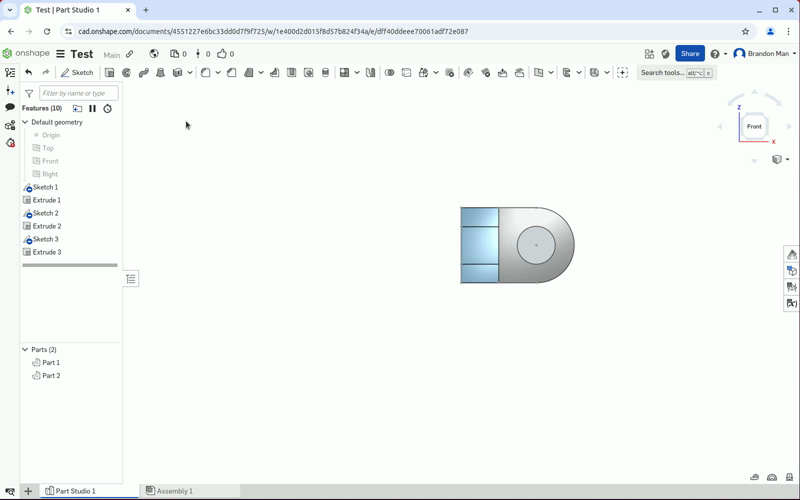
key(left, 2)
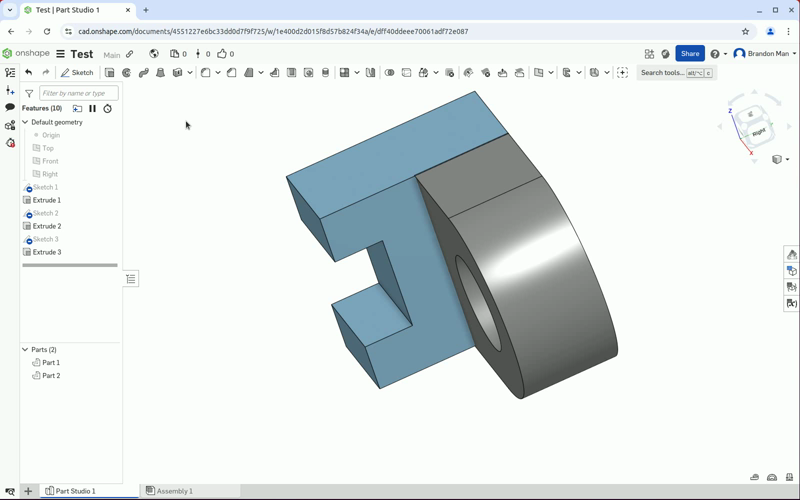
key(down, 2)
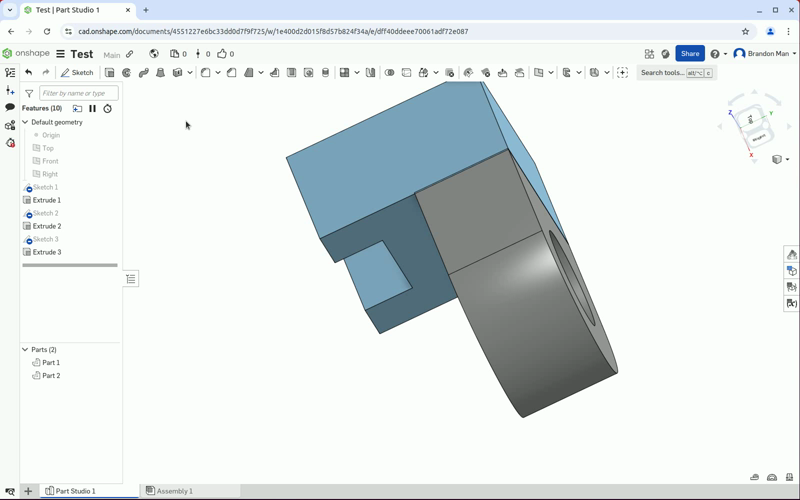
key(up, 2)
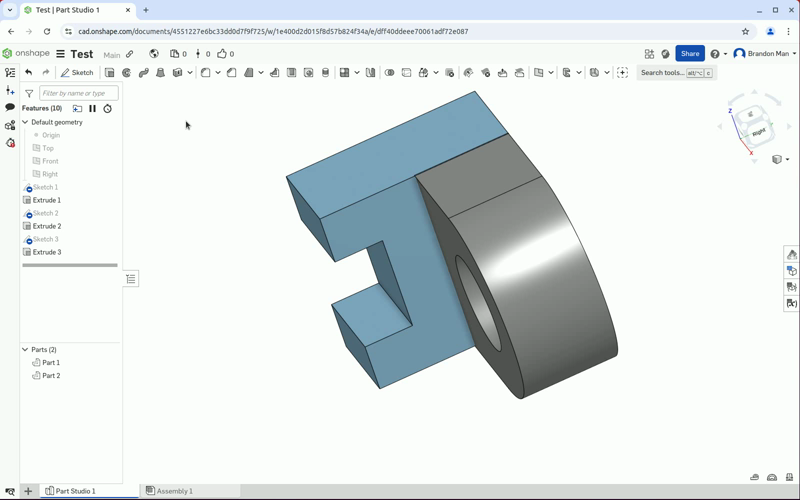
key(right, 2)
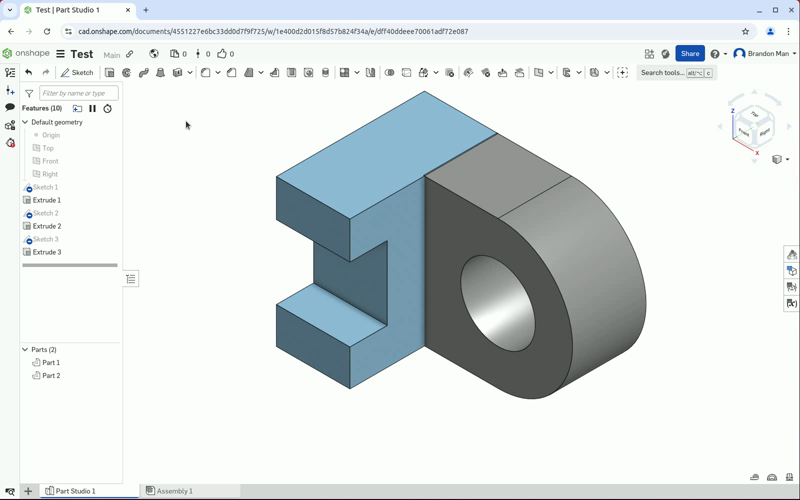
mouse_move(73, 189)
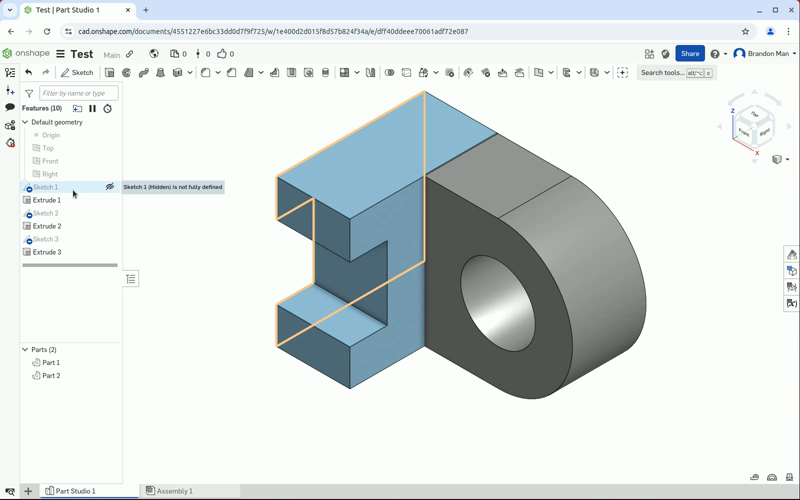
click(73, 189)